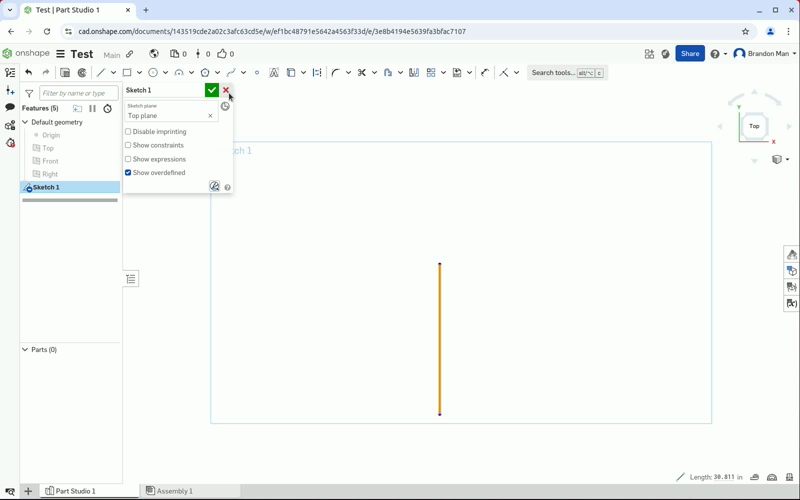
key(shift+h)
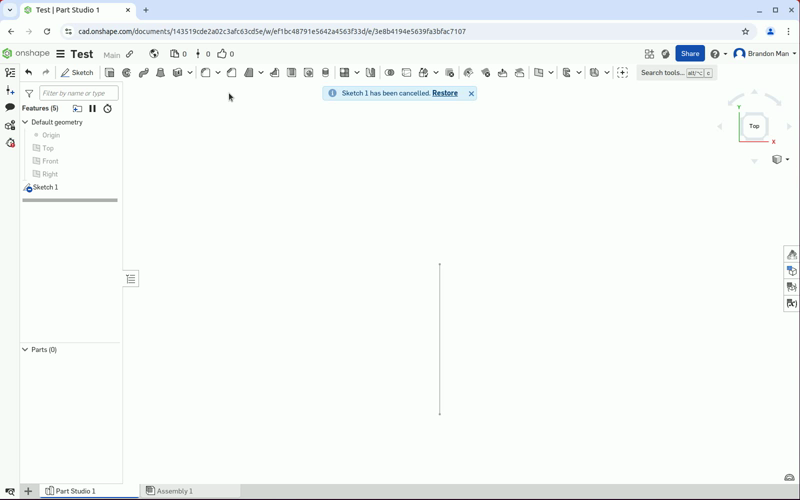
mouse_move(73, 352)
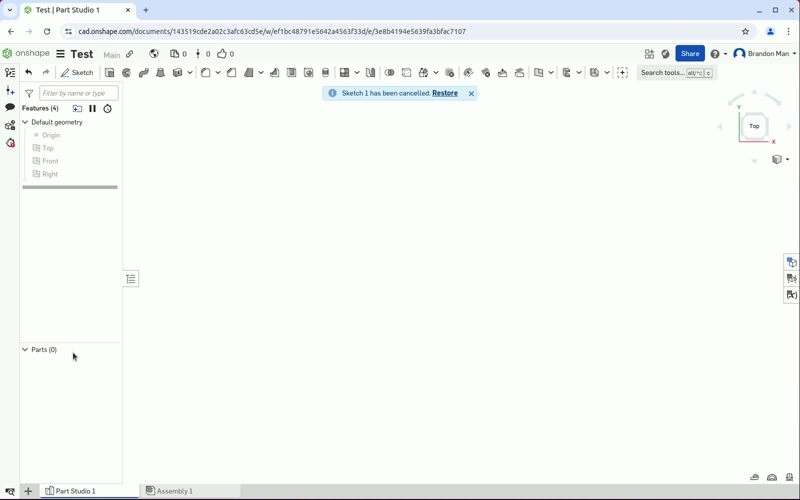
key(y)
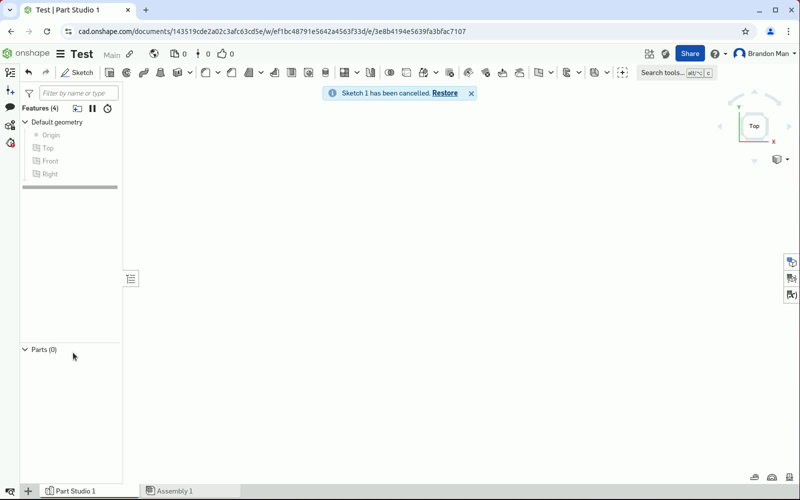
key(shift+p)
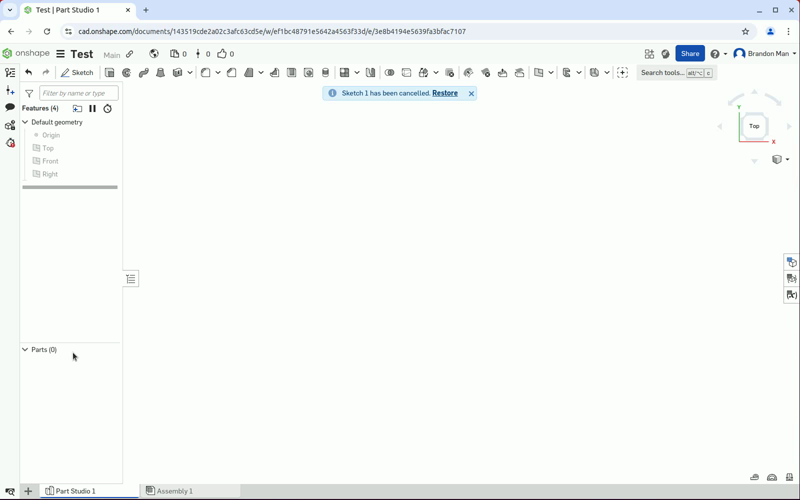
key(space)
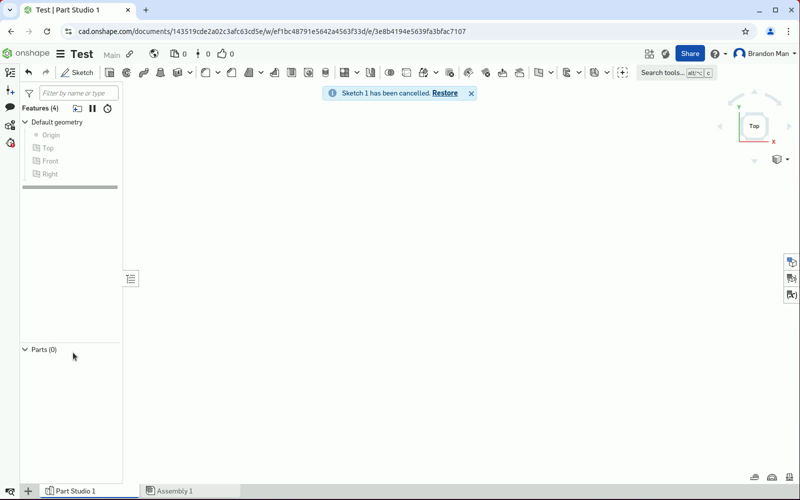
key_down(shift)
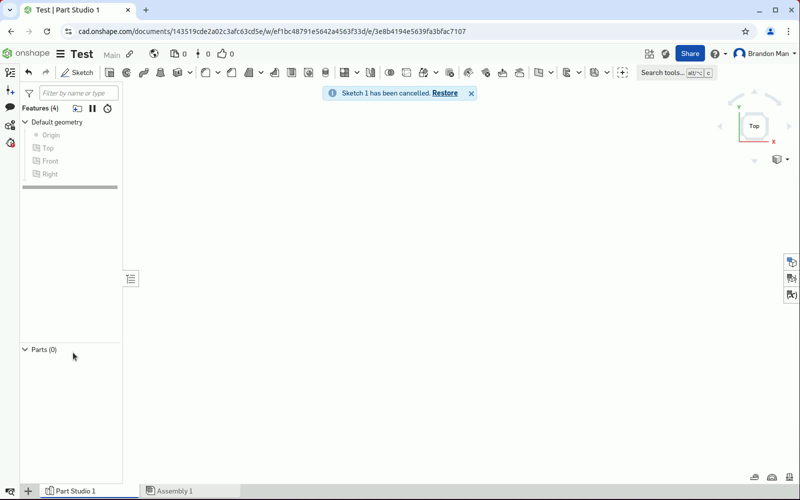
key(up)
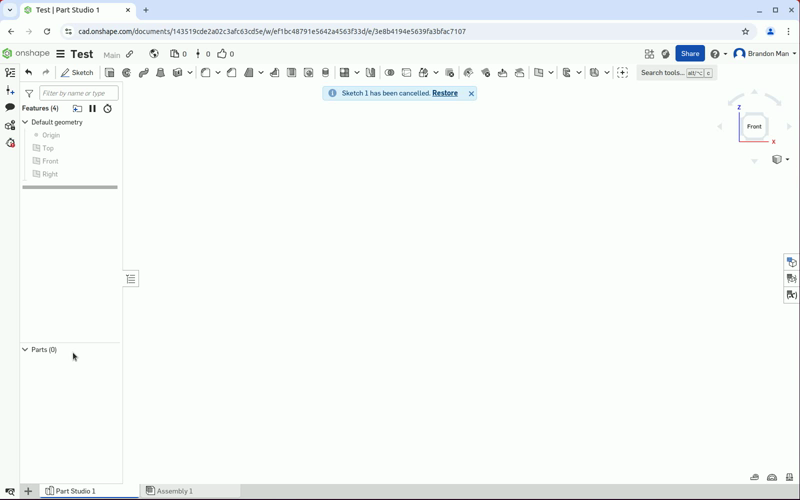
key_up(shift)
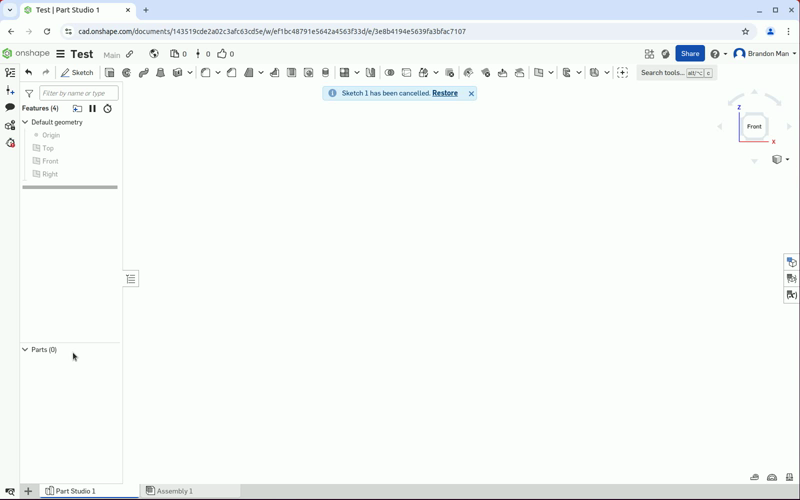
mouse_move(73, 352)
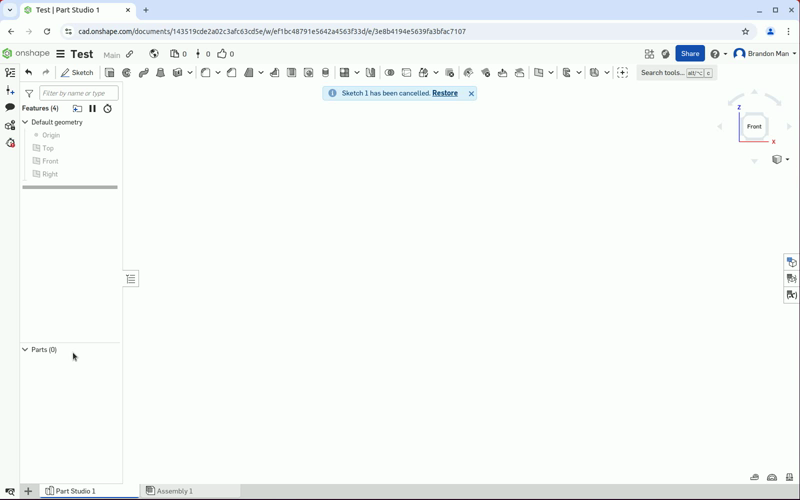
key(shift+y)
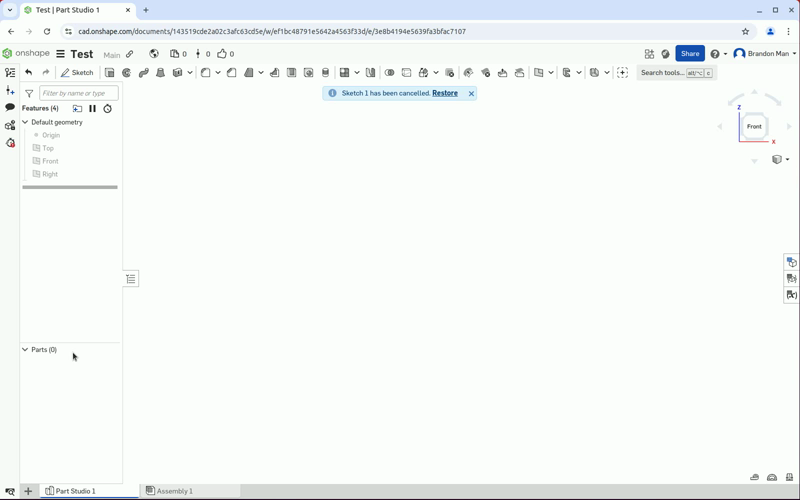
key(shift+s)
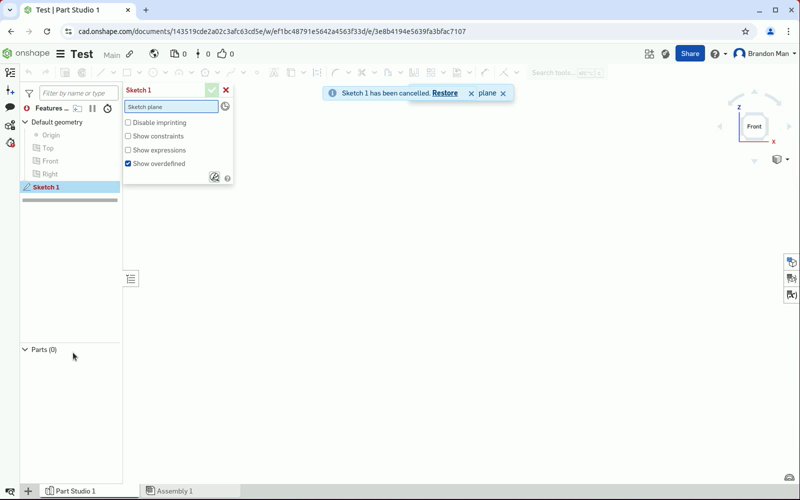
mouse_move(73, 163)
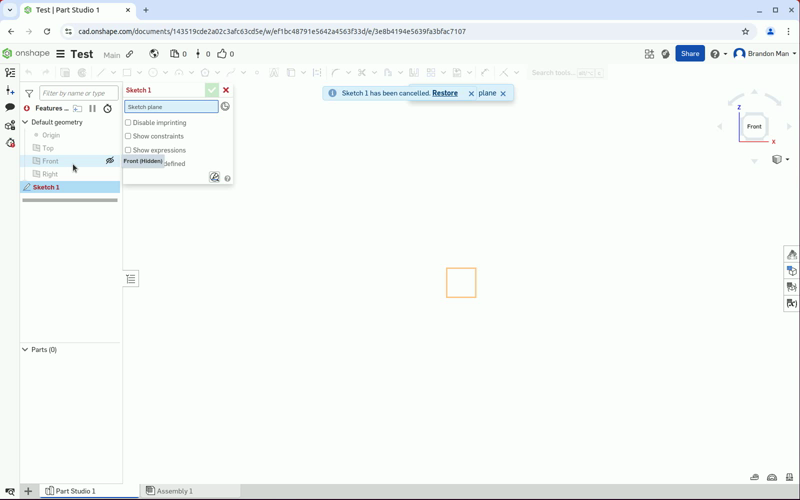
click(73, 163)
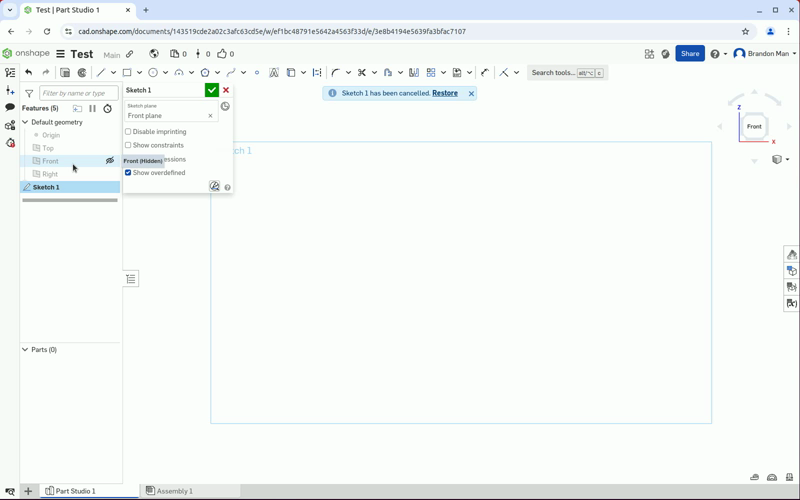
mouse_move(73, 352)
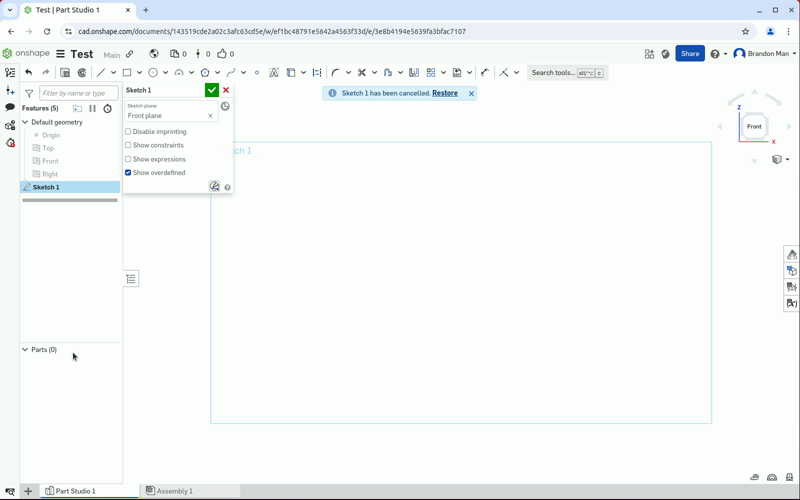
key(y)
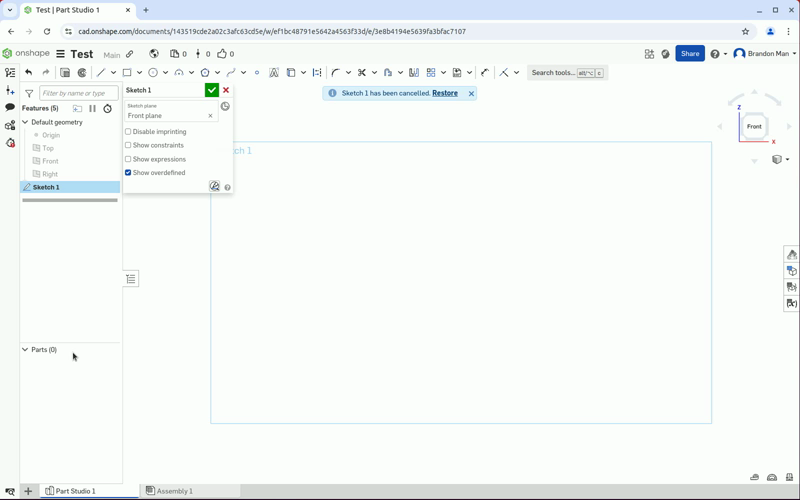
key(l)
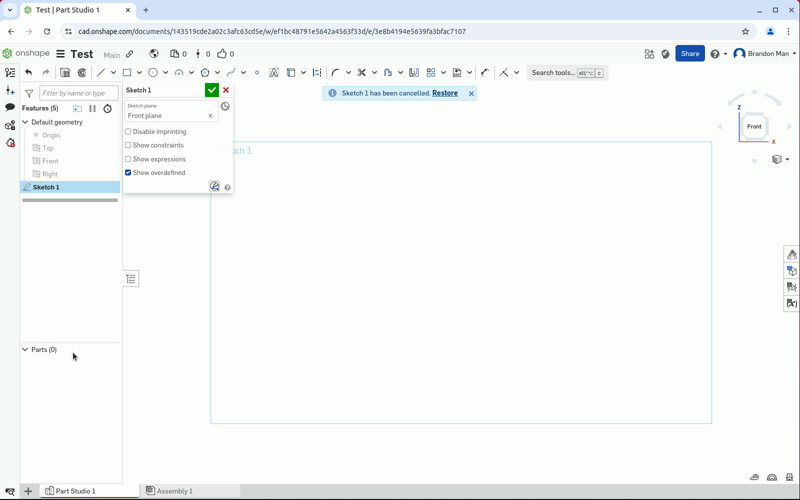
key_down(shift)
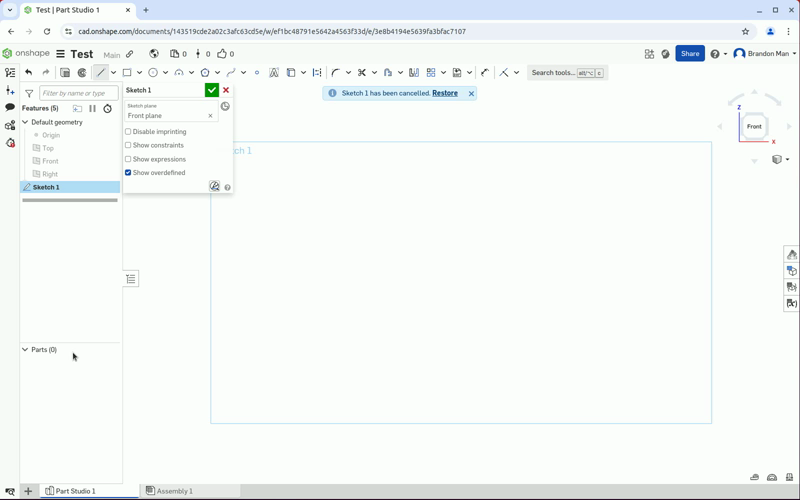
mouse_move(410, 334)
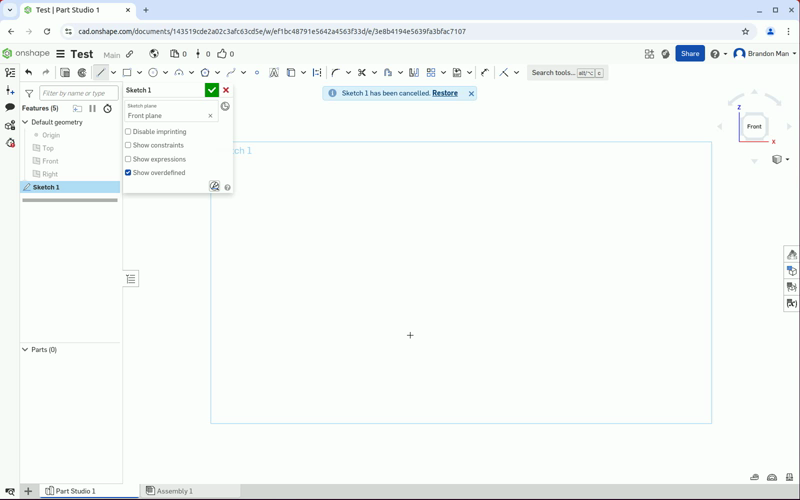
click(410, 334)
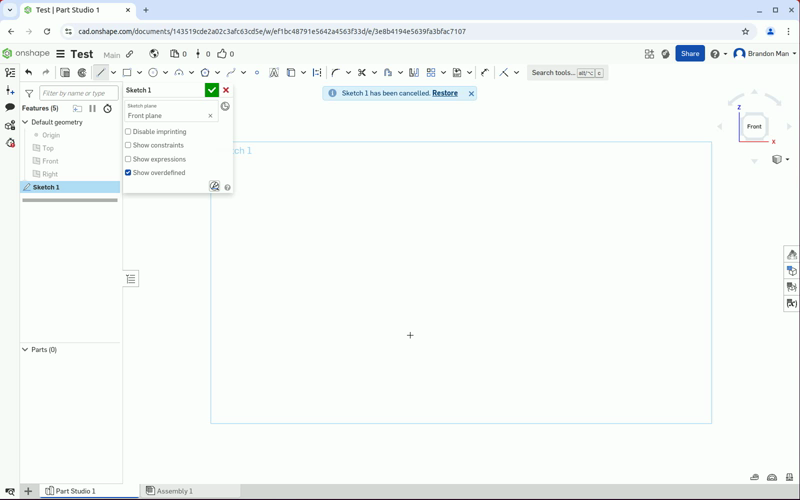
key_up(shift)
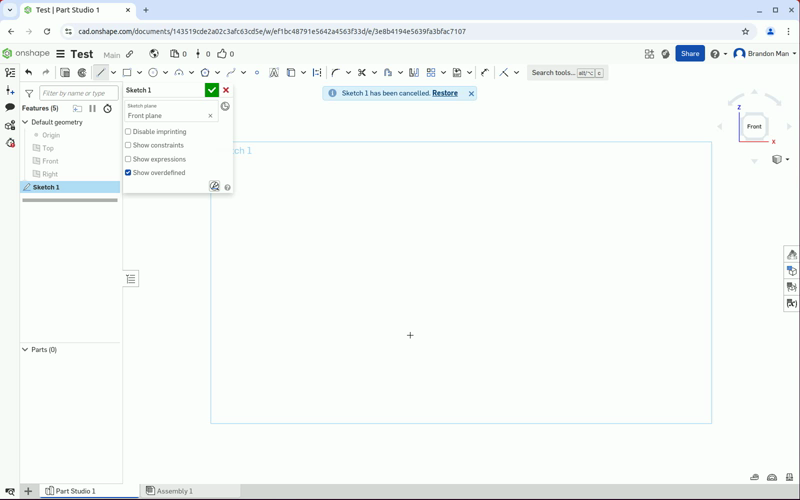
key_down(shift)
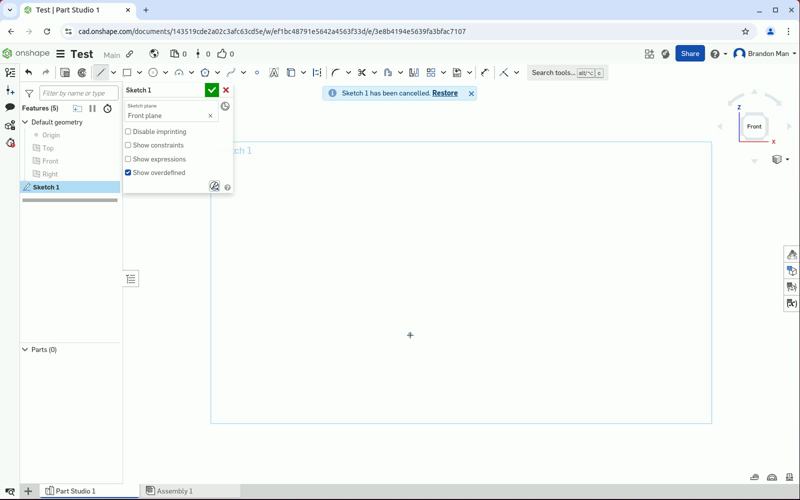
mouse_move(513, 334)
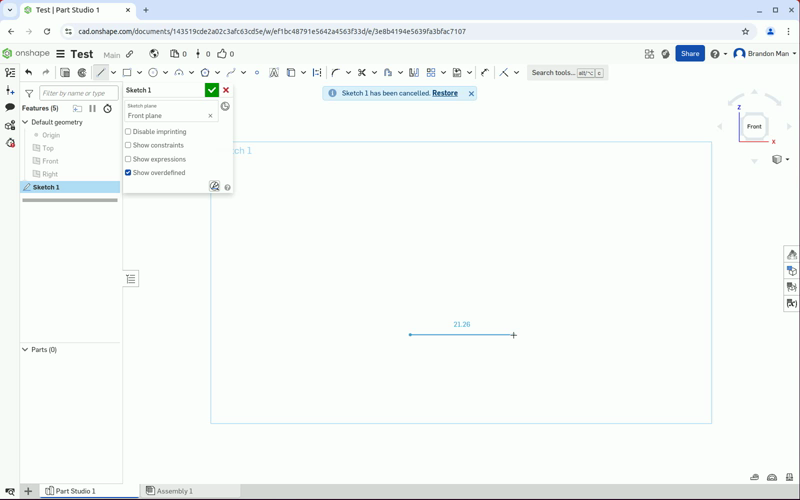
click(513, 334)
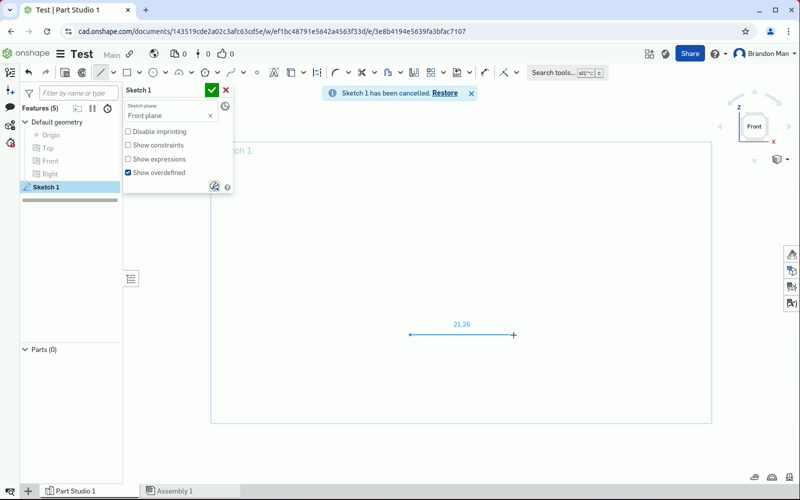
key_up(shift)
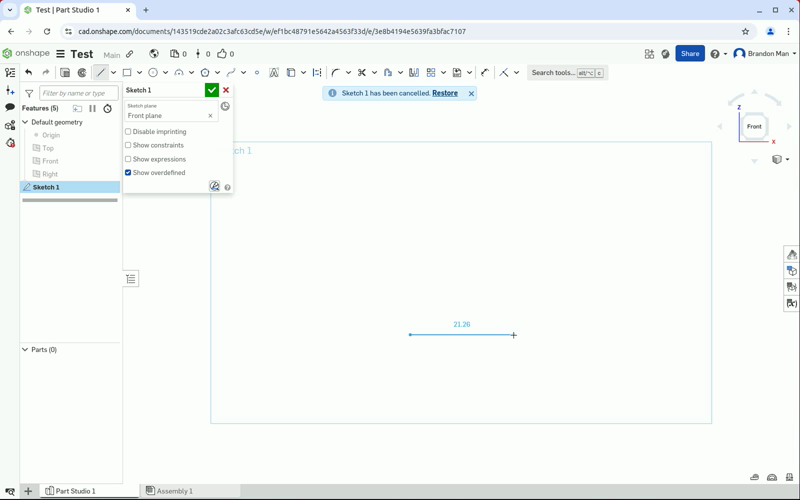
key_down(shift)
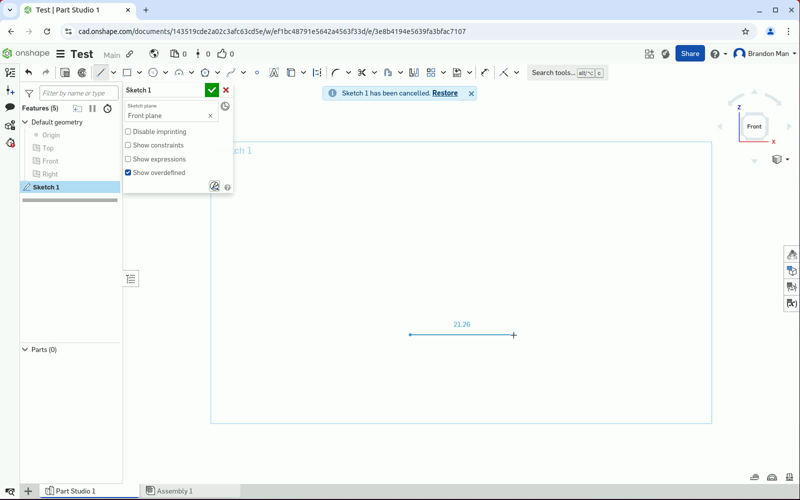
mouse_move(543, 334)
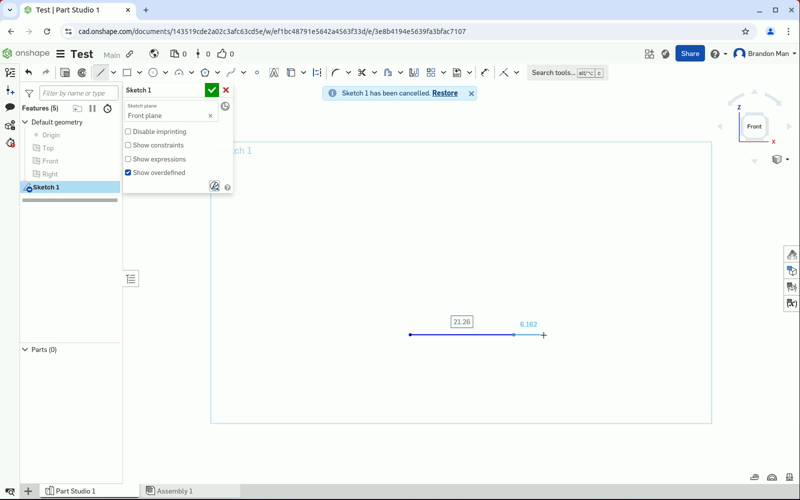
mouse_move(513, 298)
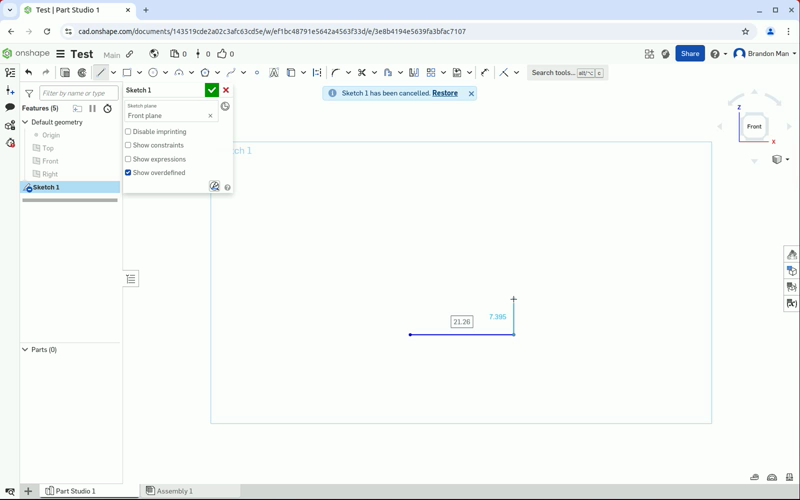
click(513, 298)
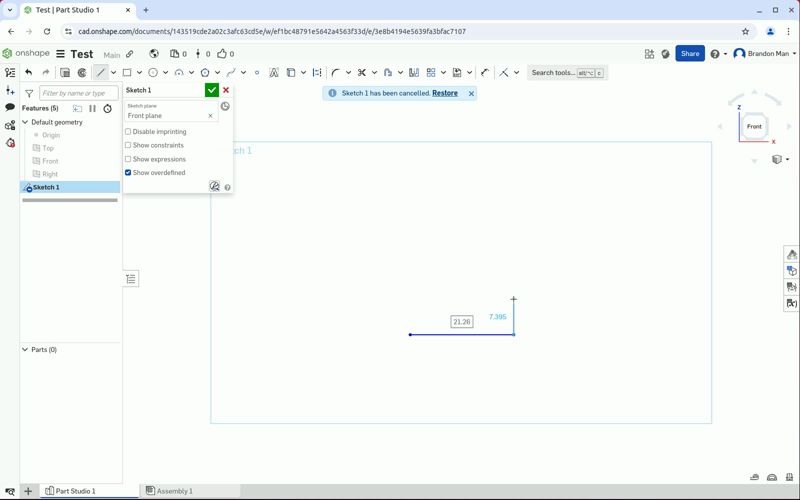
key_up(shift)
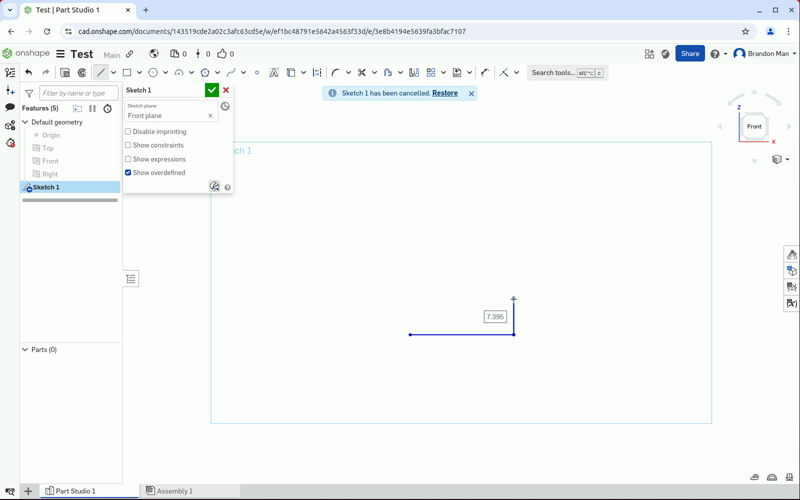
key_down(shift)
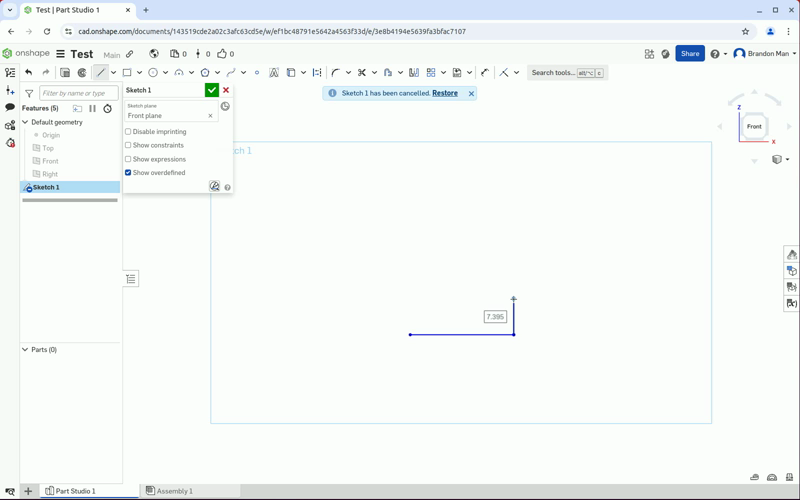
mouse_move(543, 298)
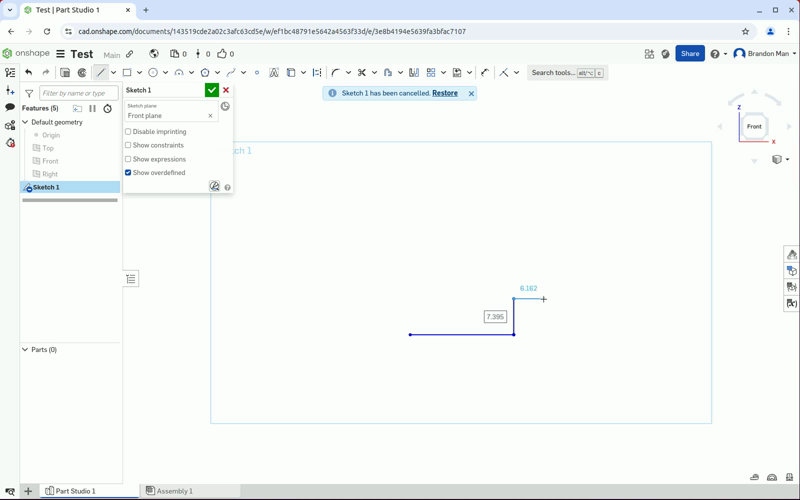
mouse_move(494, 298)
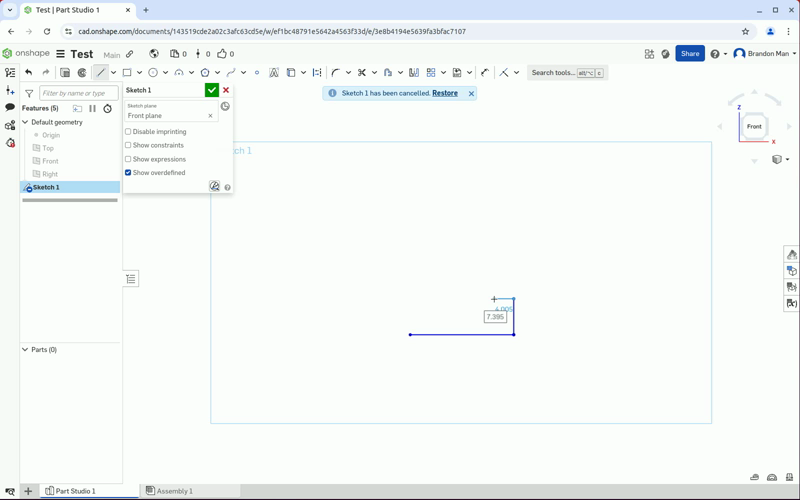
click(494, 298)
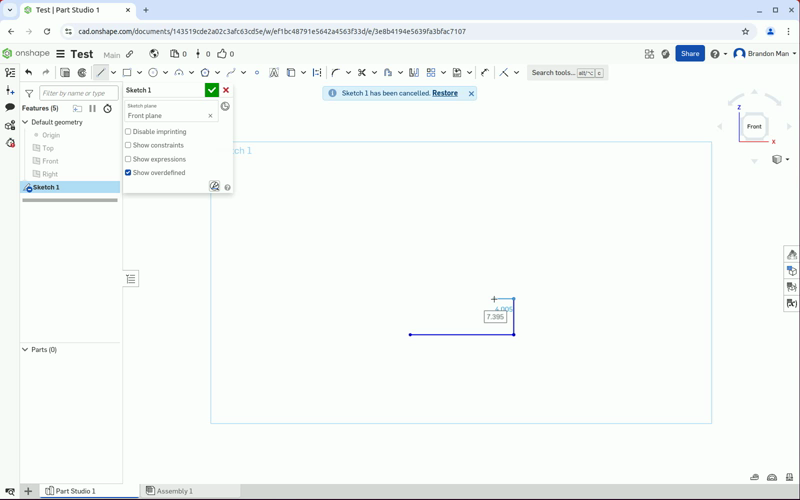
key_up(shift)
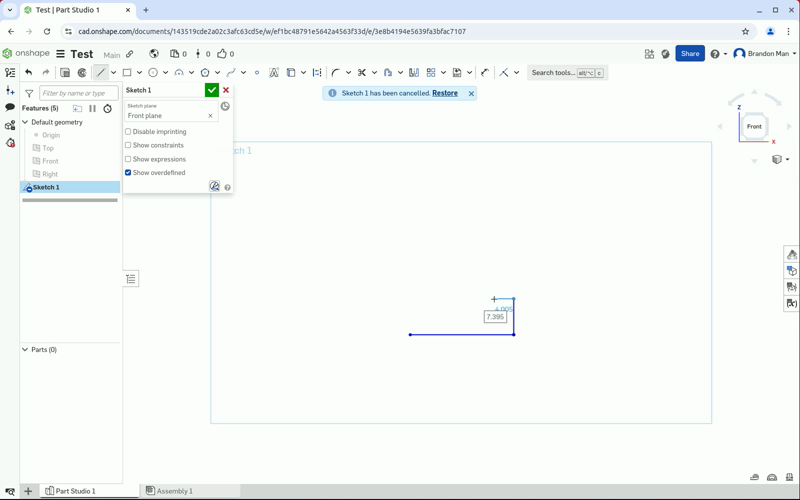
key_down(shift)
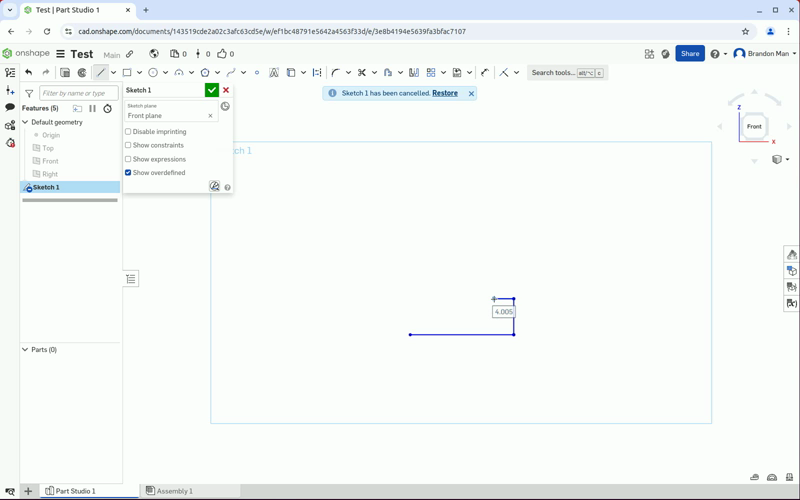
mouse_move(524, 298)
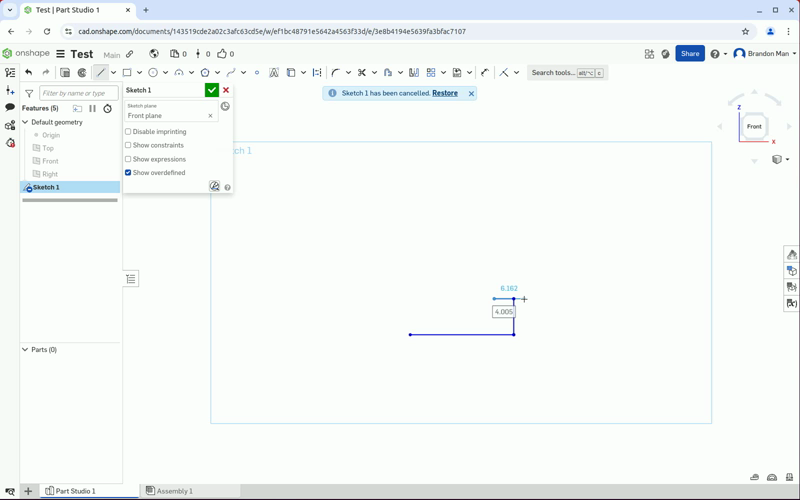
mouse_move(441, 298)
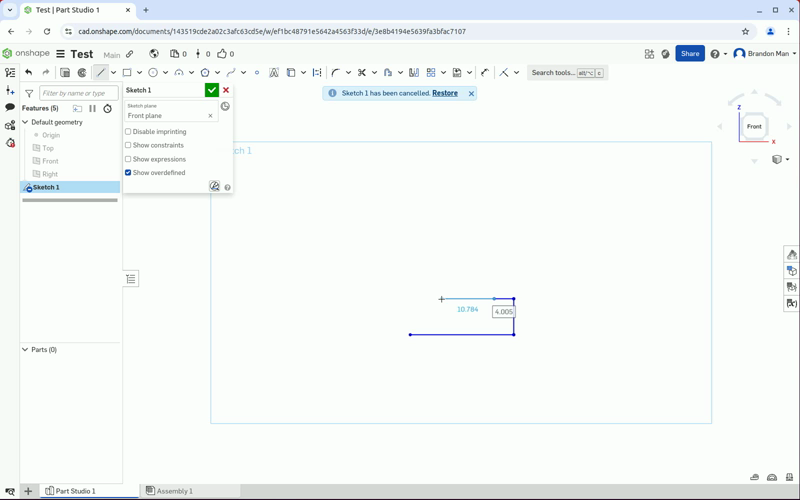
click(441, 298)
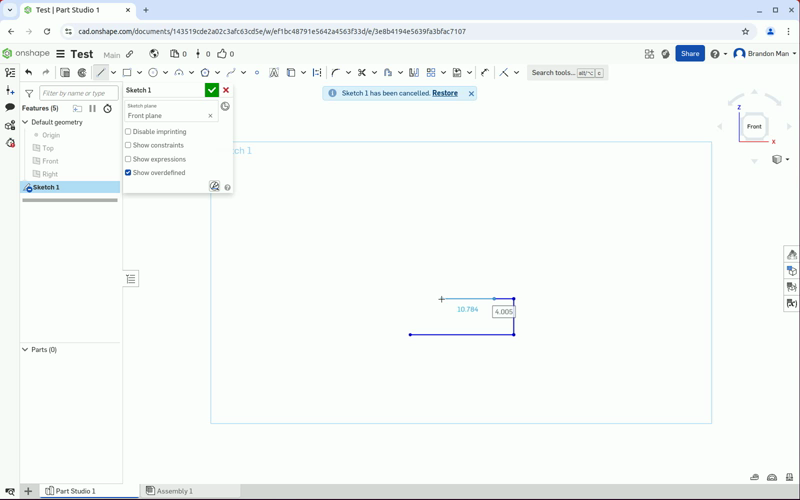
key_up(shift)
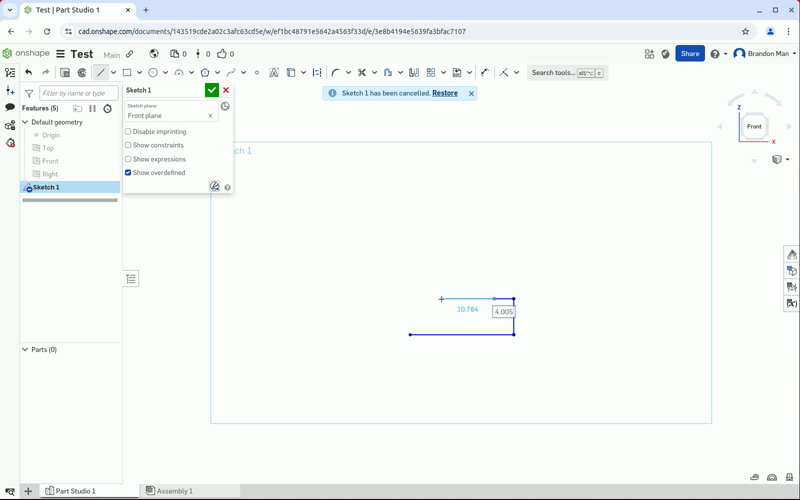
key_down(shift)
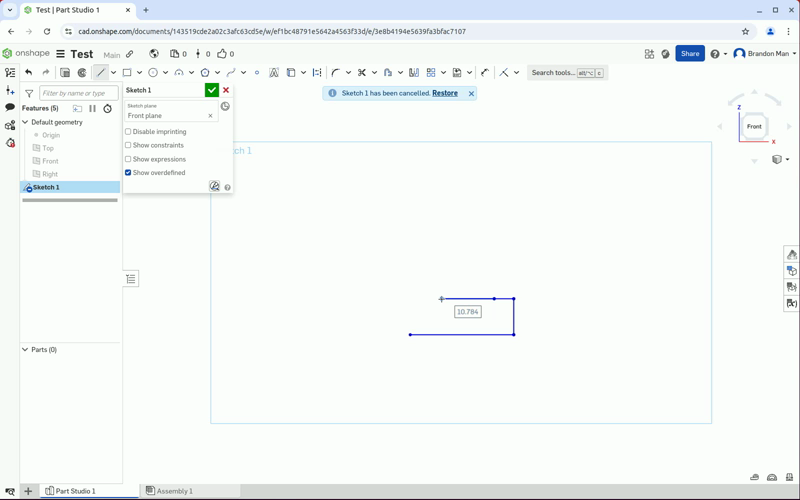
mouse_move(471, 298)
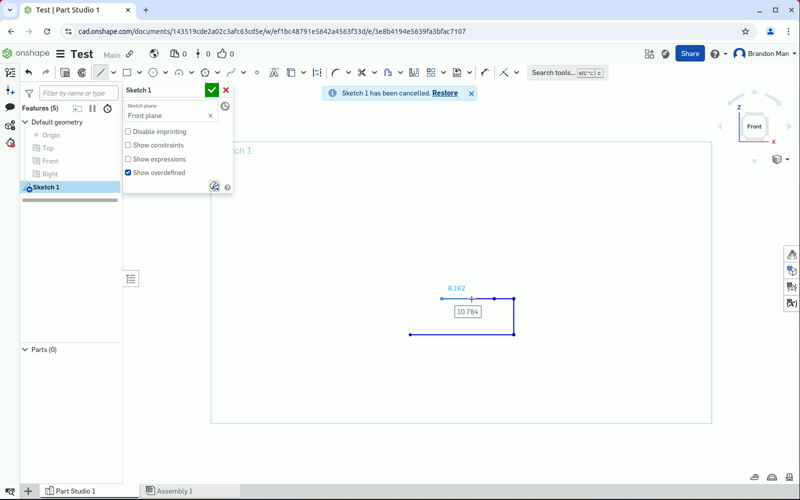
mouse_move(410, 298)
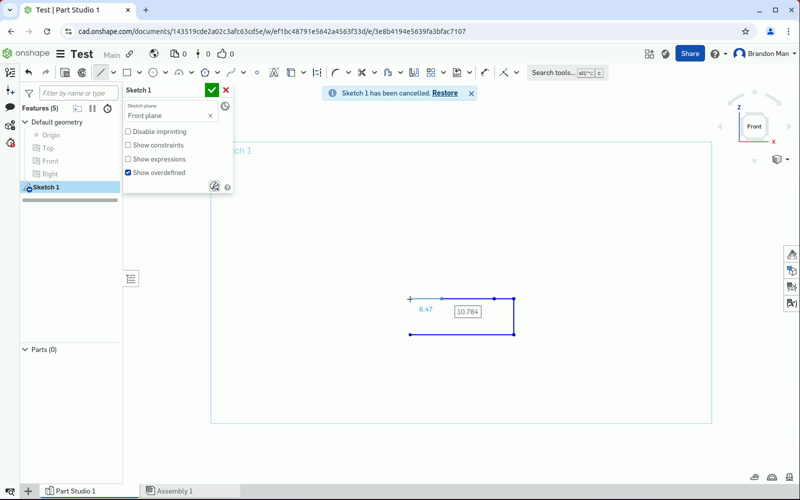
click(410, 298)
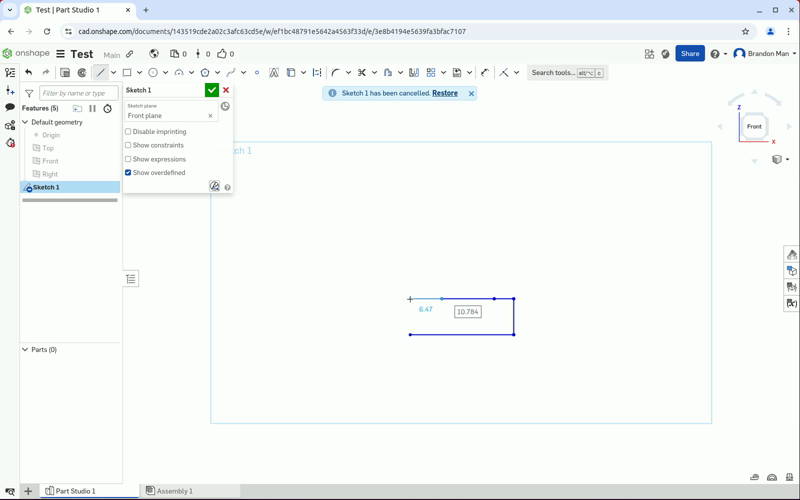
key_up(shift)
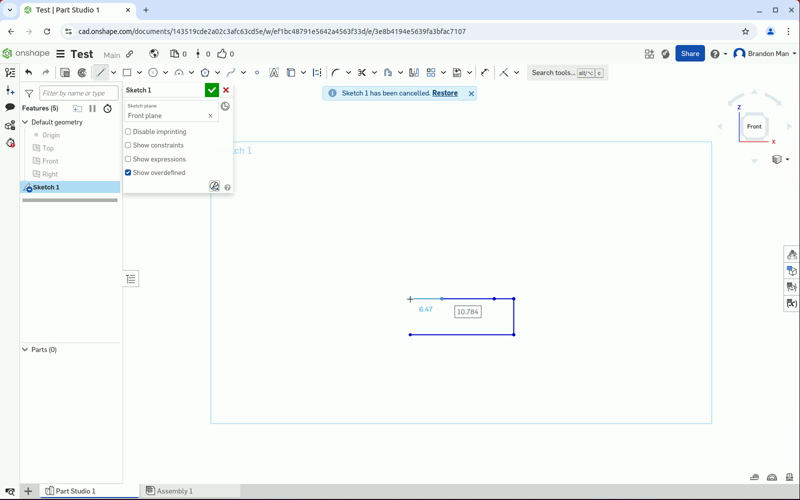
mouse_move(440, 298)
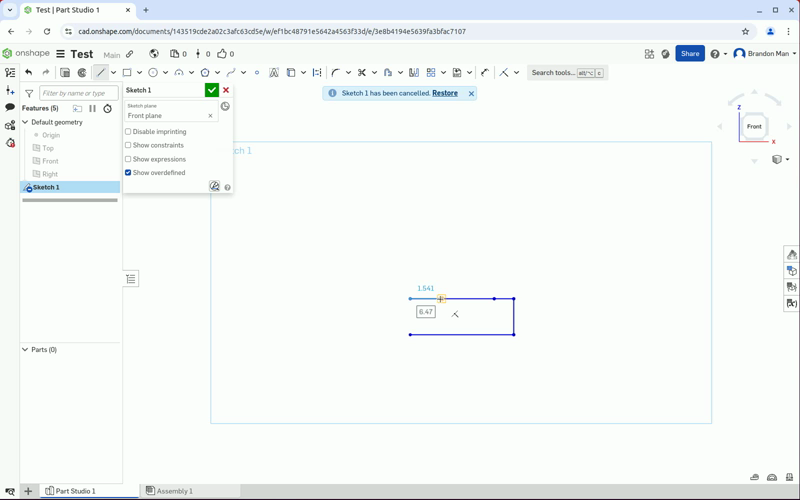
key_down(shift)
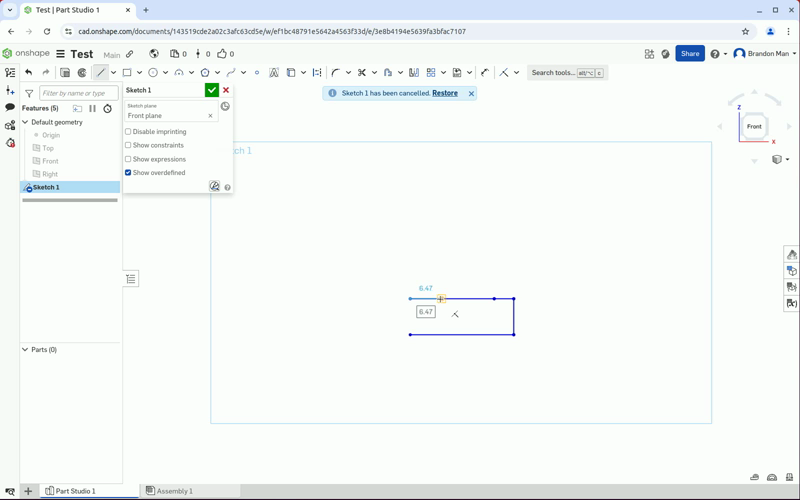
mouse_move(410, 334)
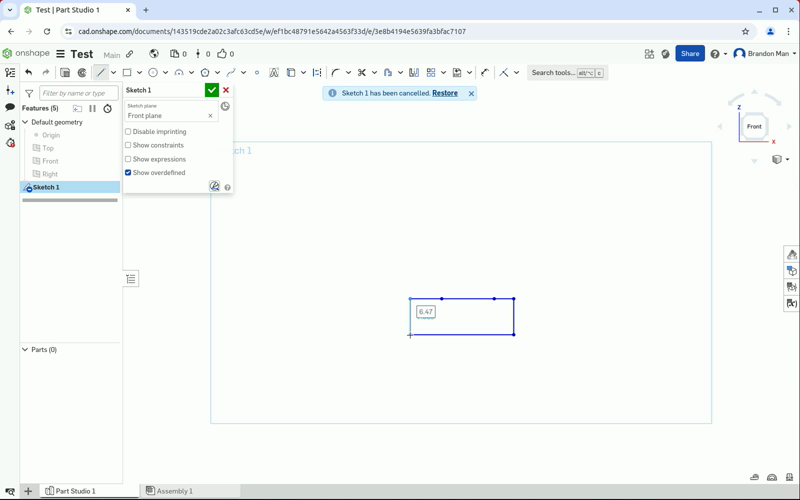
key_up(shift)
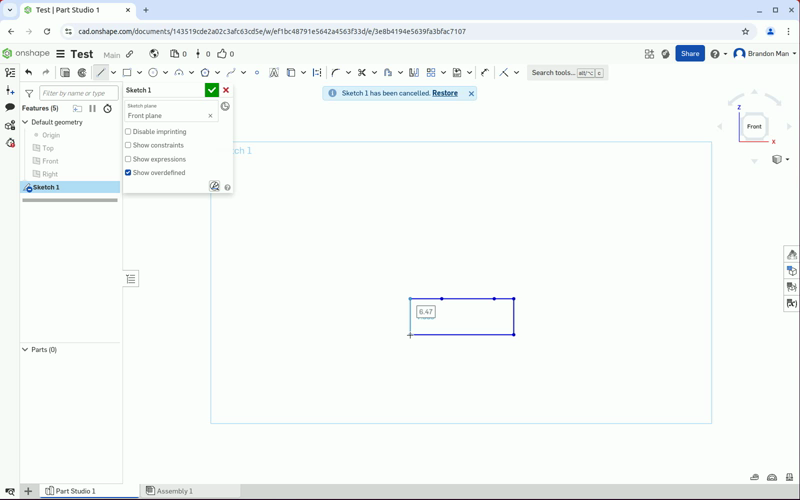
click(410, 334)
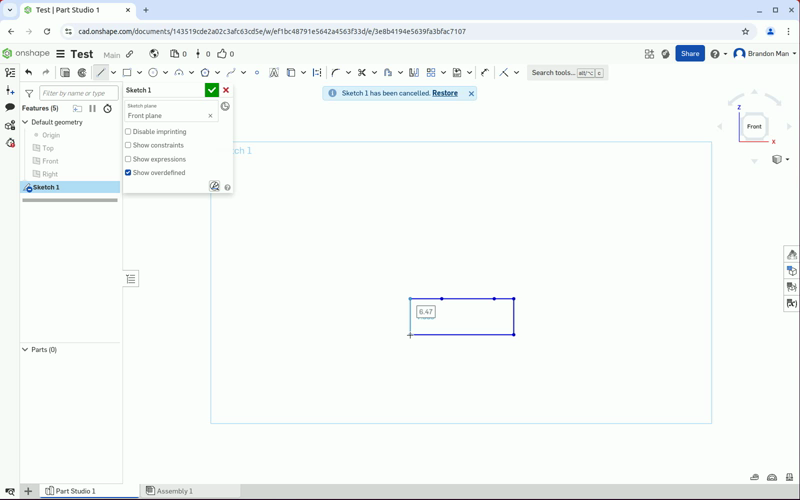
key(esc)
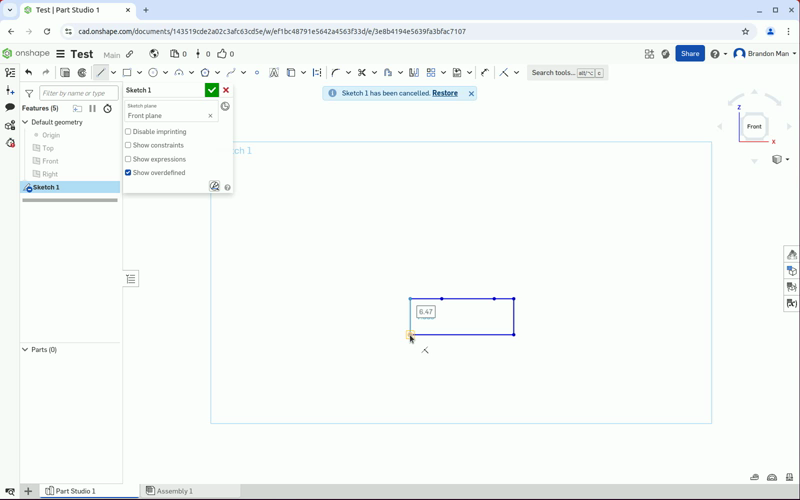
mouse_move(448, 314)
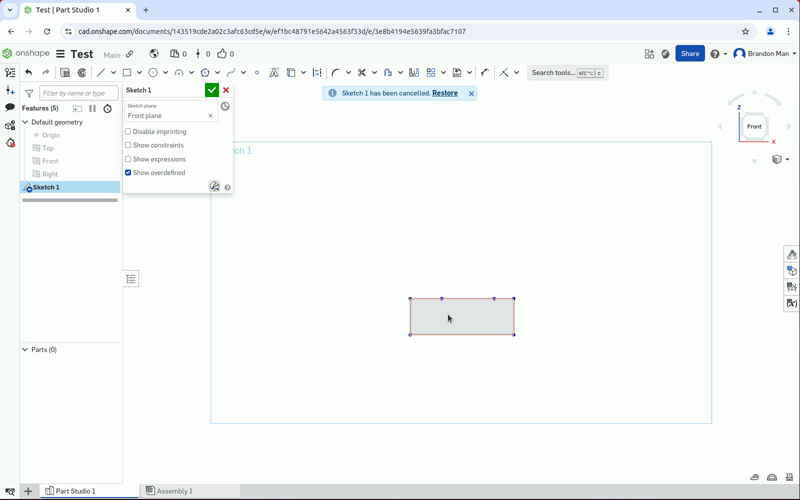
click(448, 314)
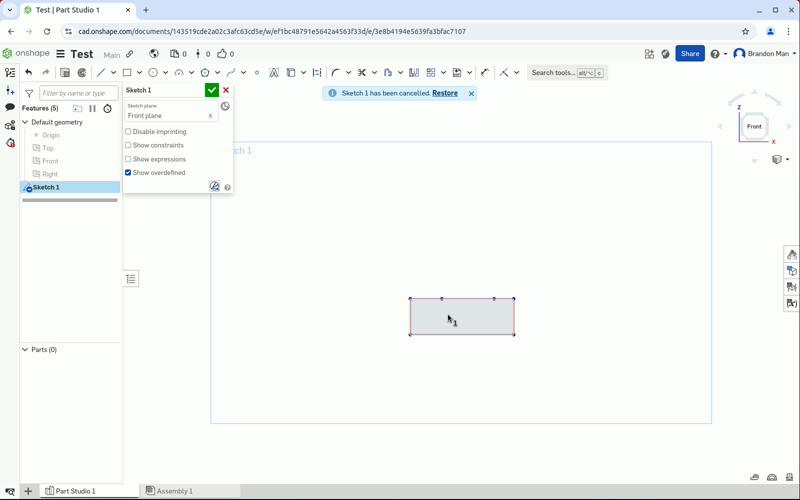
mouse_move(73, 352)
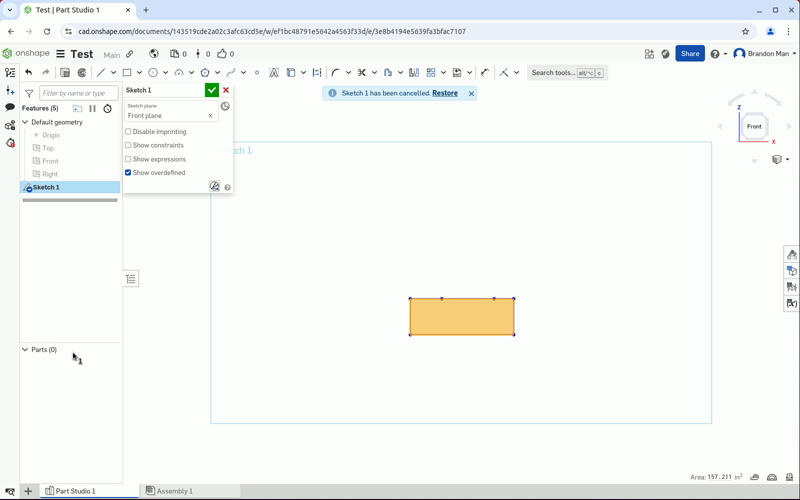
key(shift+y)
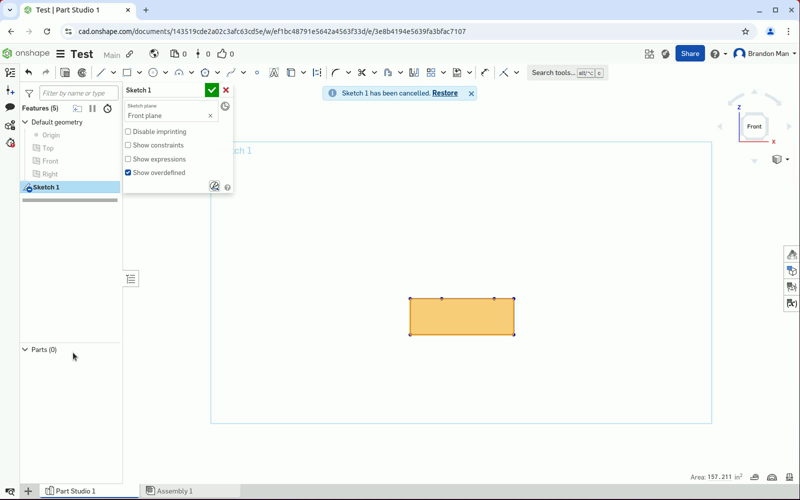
key(shift+e)
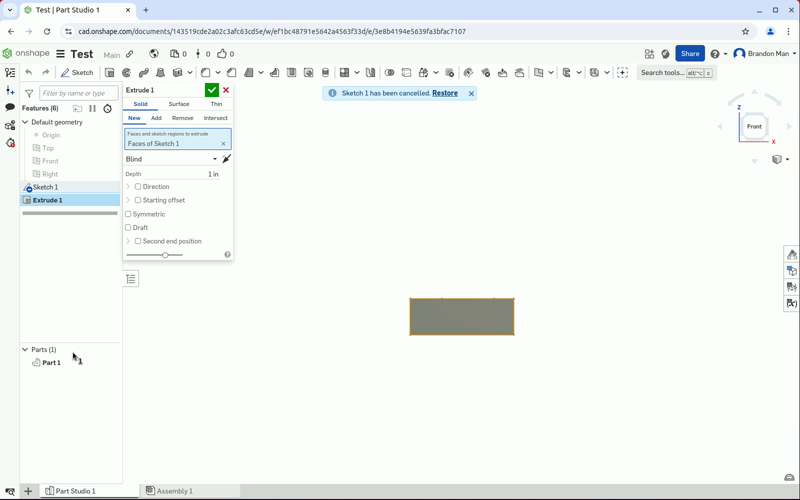
mouse_move(143, 106)
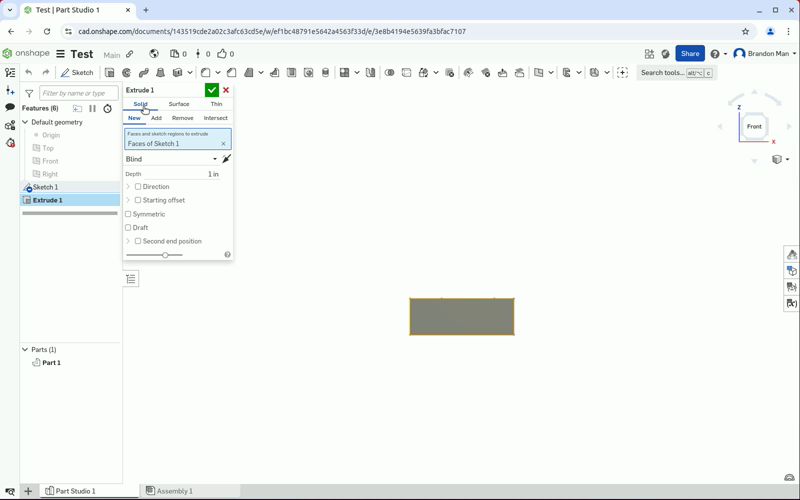
click(143, 106)
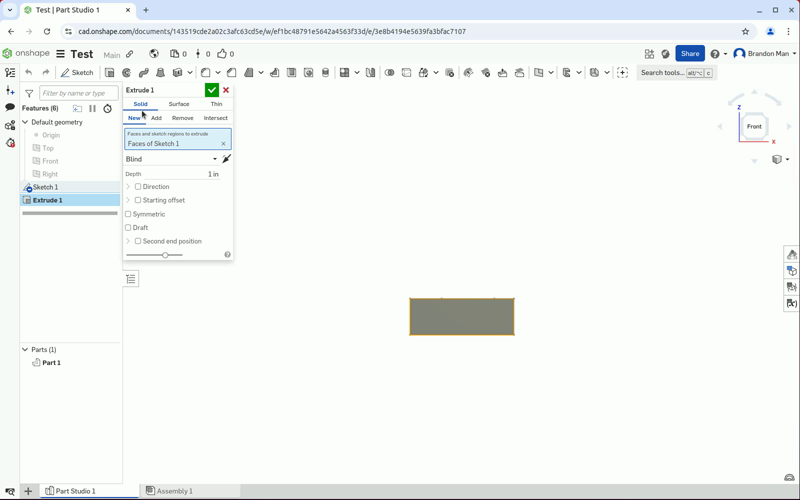
mouse_move(137, 120)
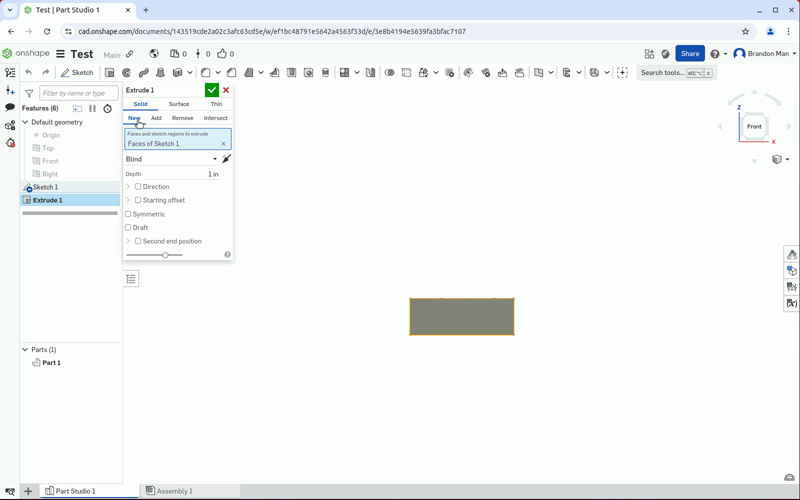
click(137, 120)
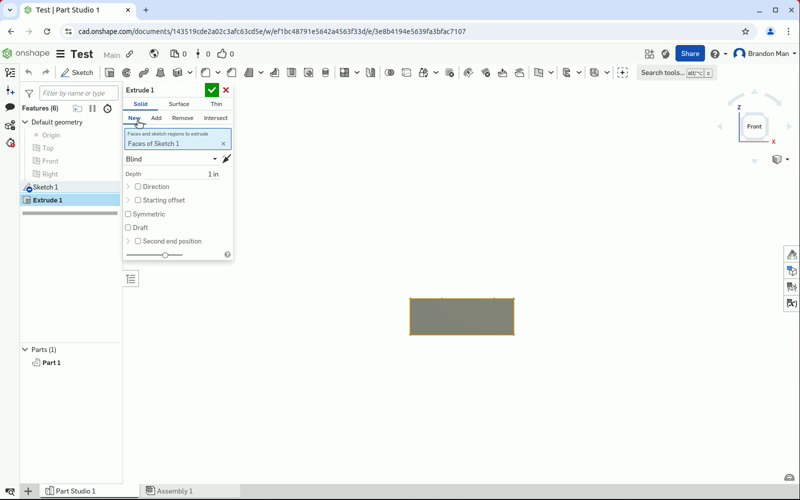
key(tab, 4)
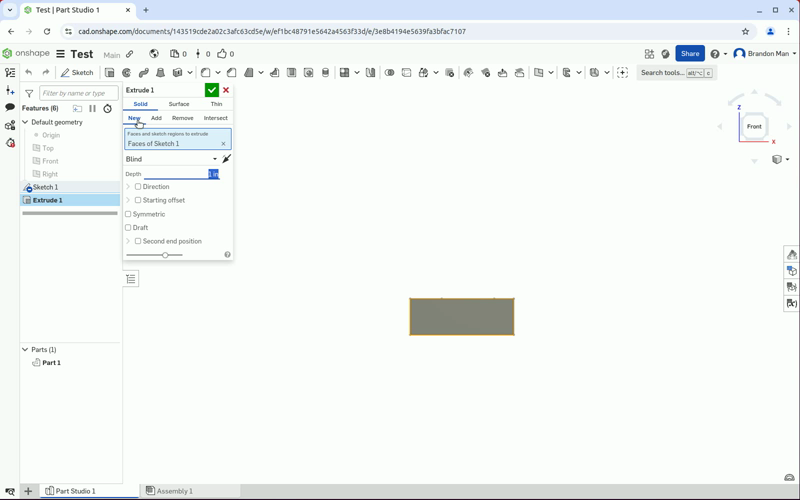
text(25.996)
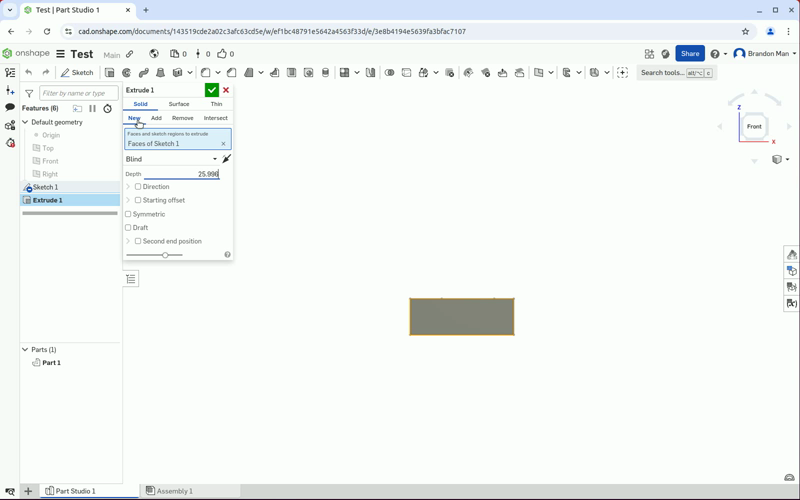
key(tab, 3)
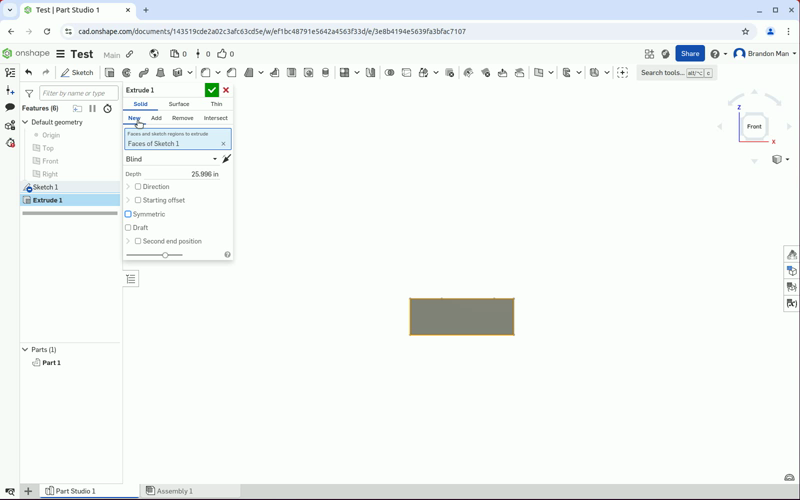
key(space)
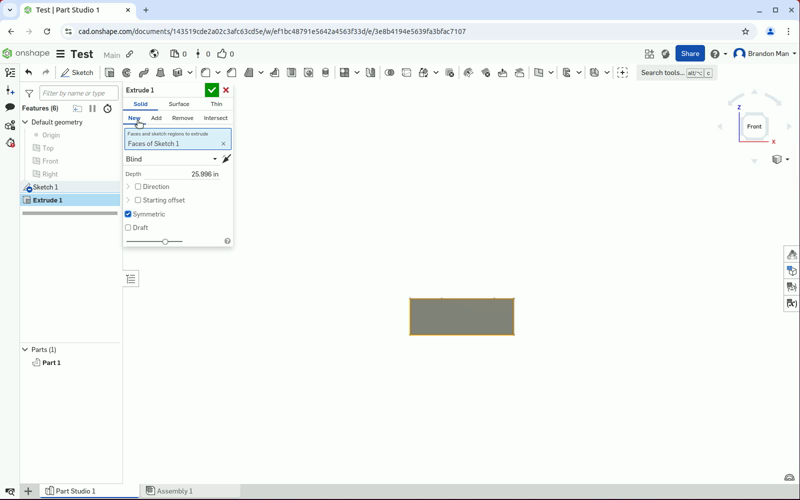
key(enter)
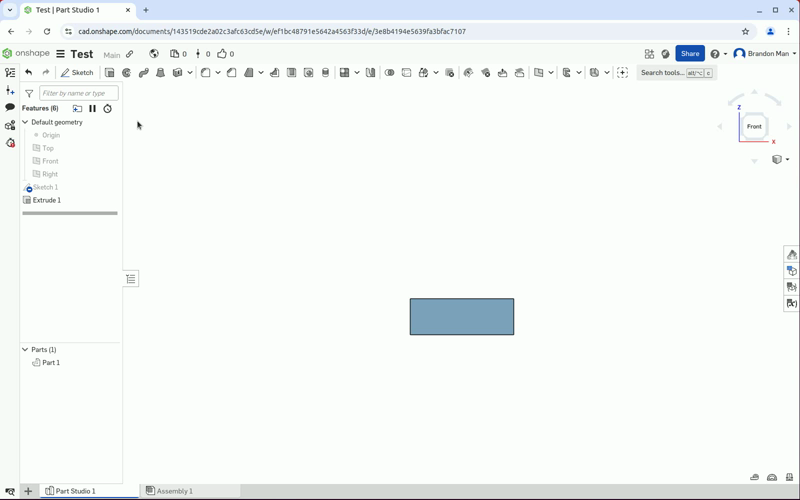
key(shift+h)
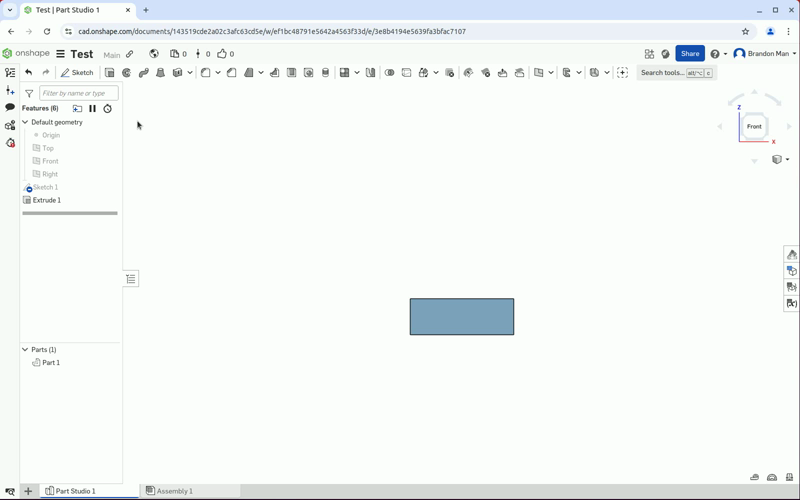
key(shift+h)
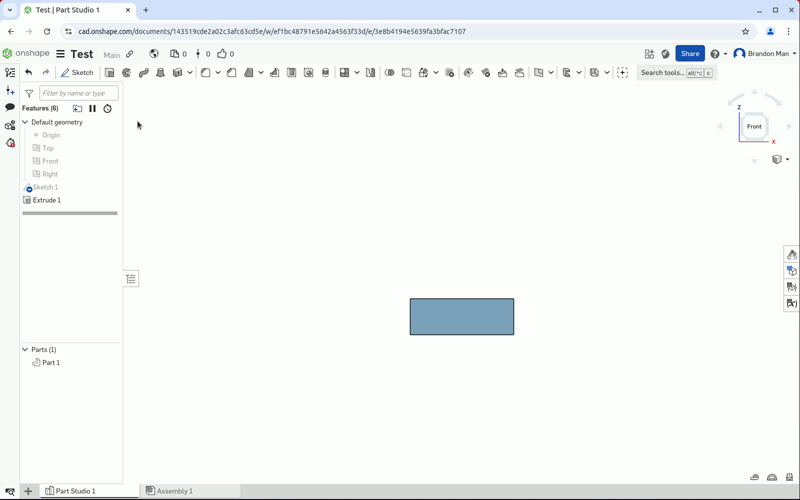
mouse_move(73, 189)
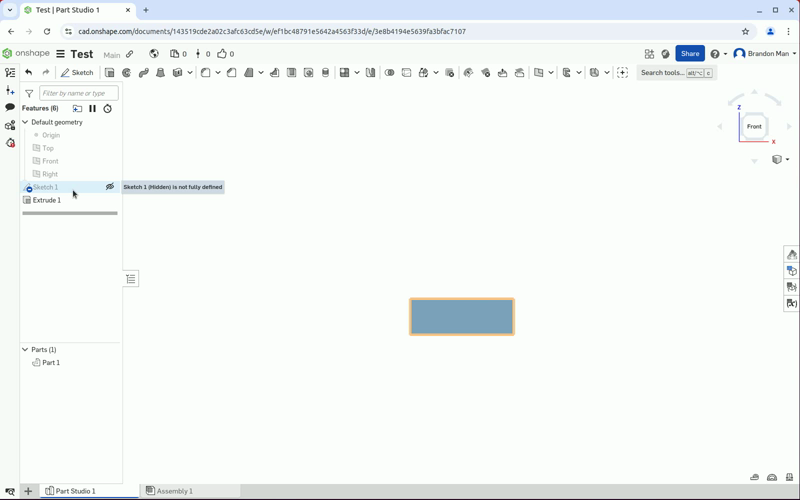
click(73, 189)
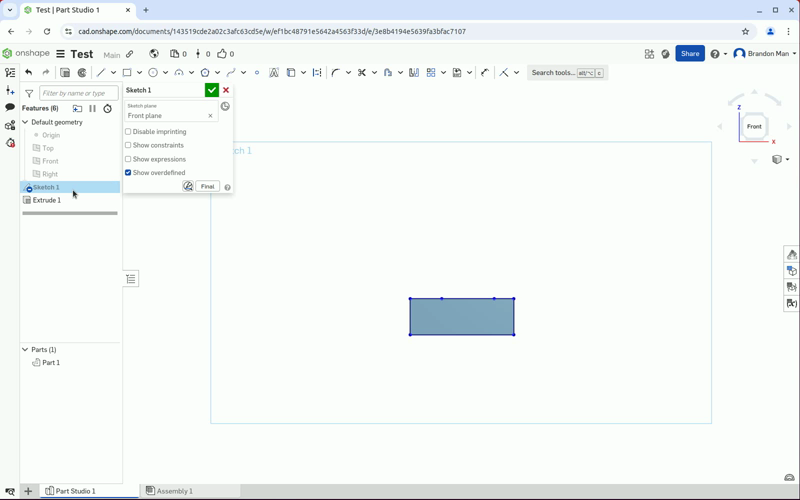
mouse_move(229, 92)
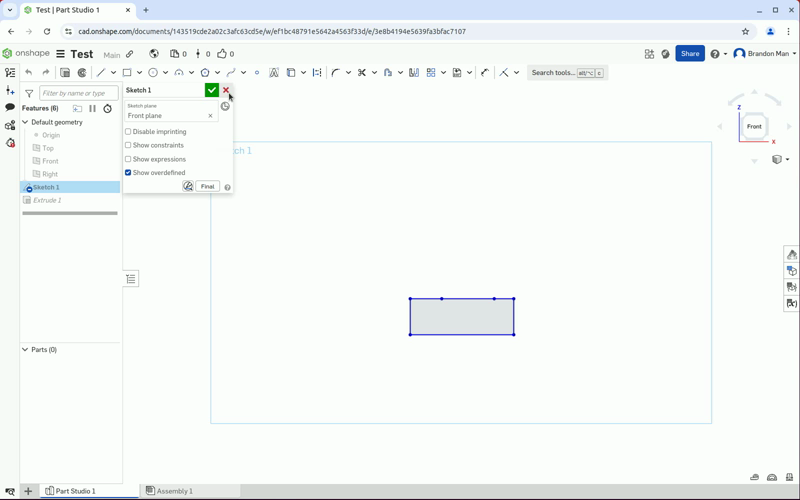
click(229, 92)
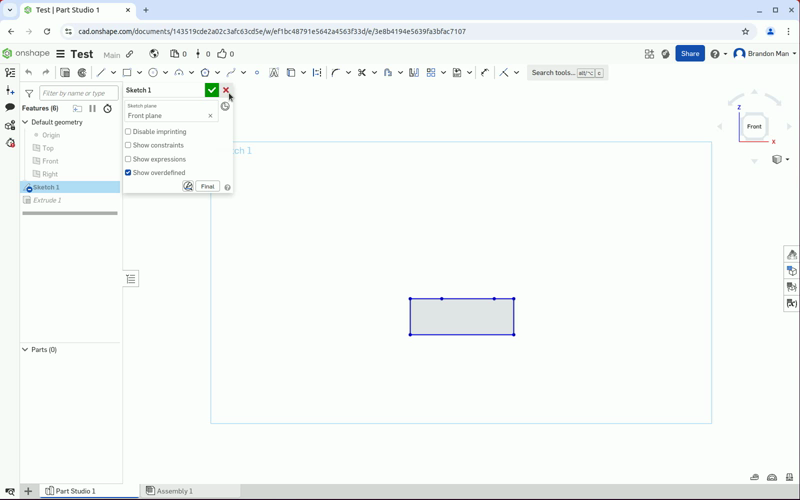
key(shift+s)
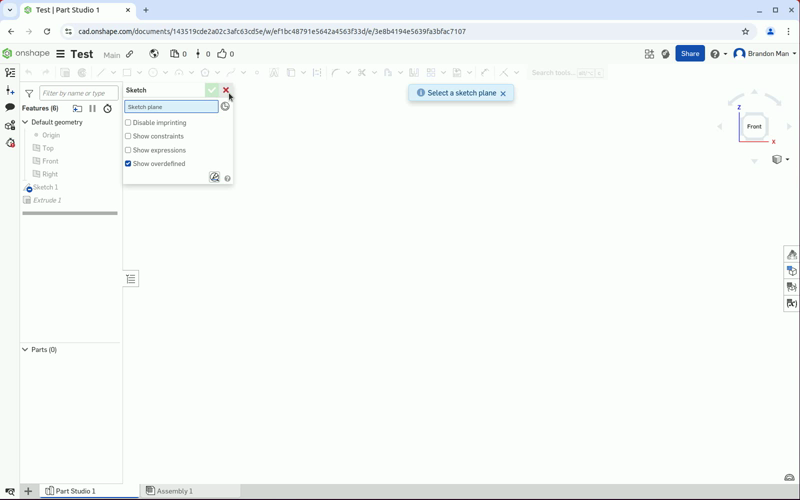
mouse_move(73, 163)
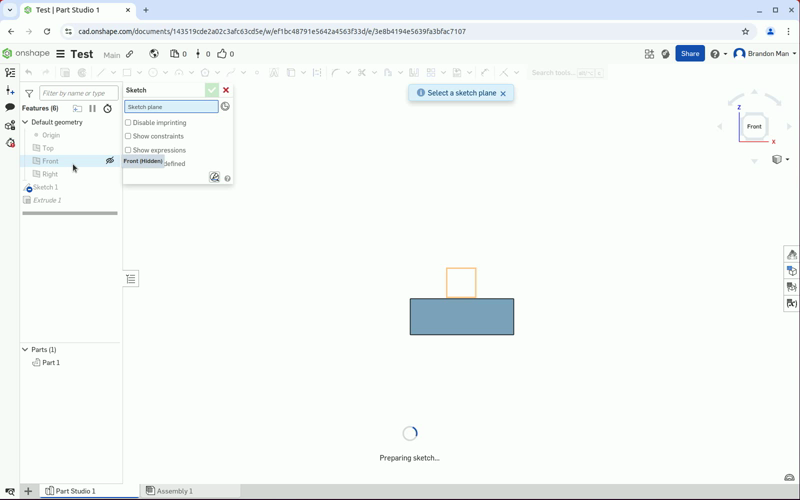
click(73, 163)
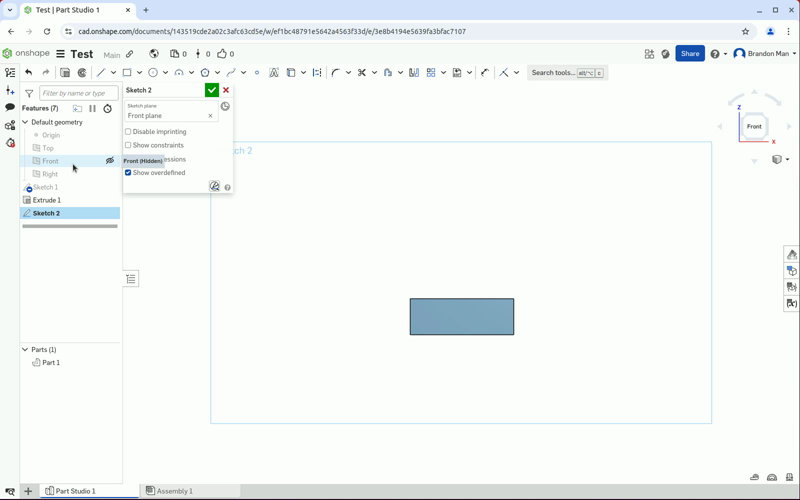
mouse_move(73, 352)
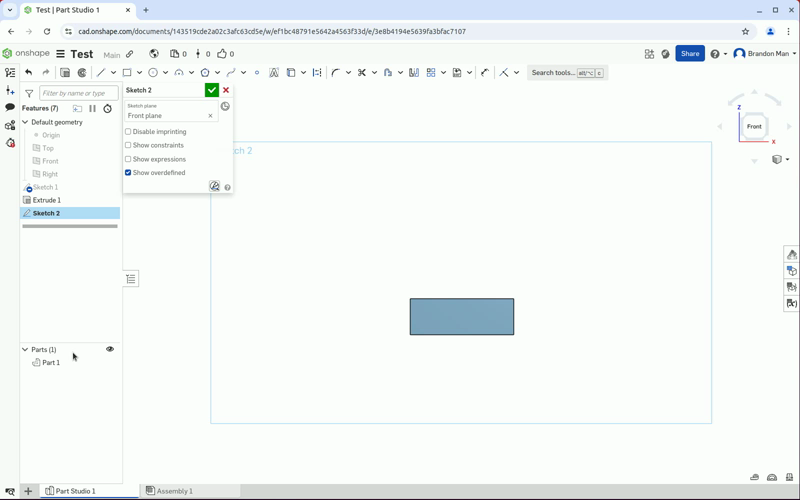
key(y)
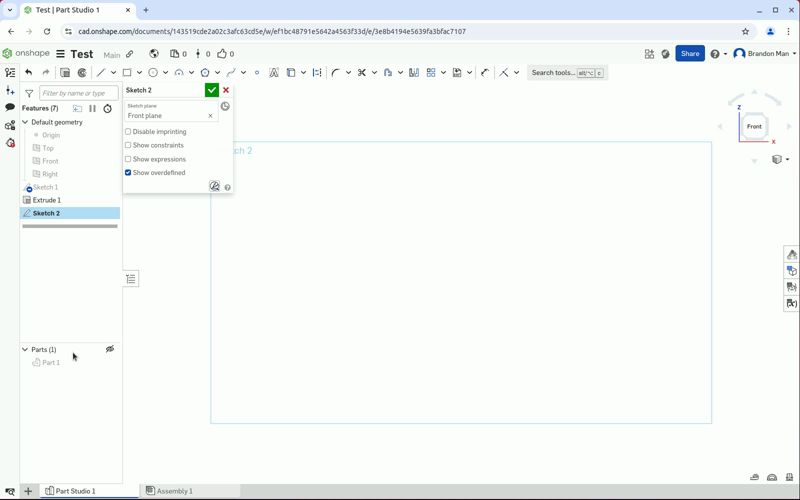
key(l)
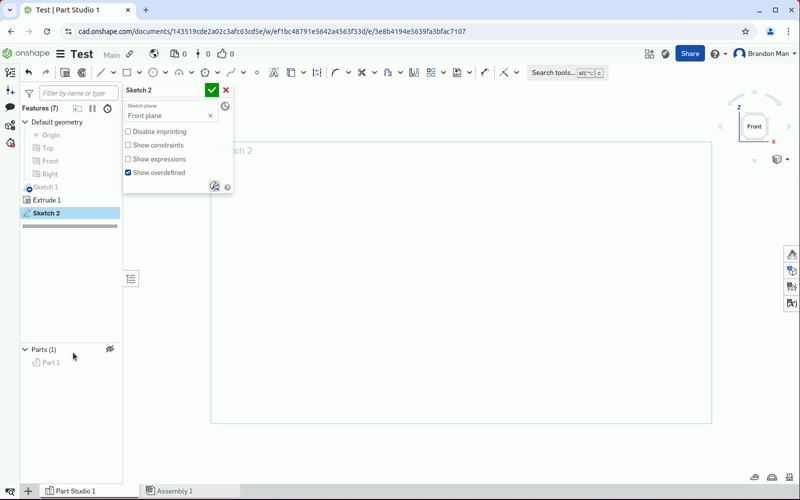
key_down(shift)
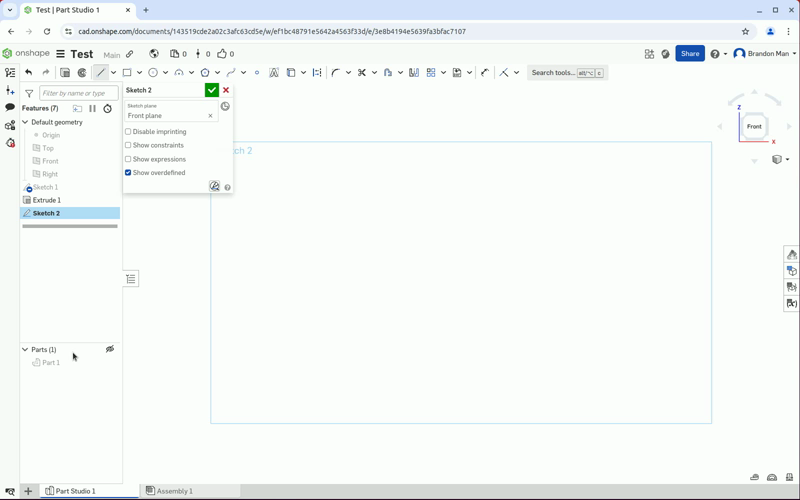
mouse_move(441, 298)
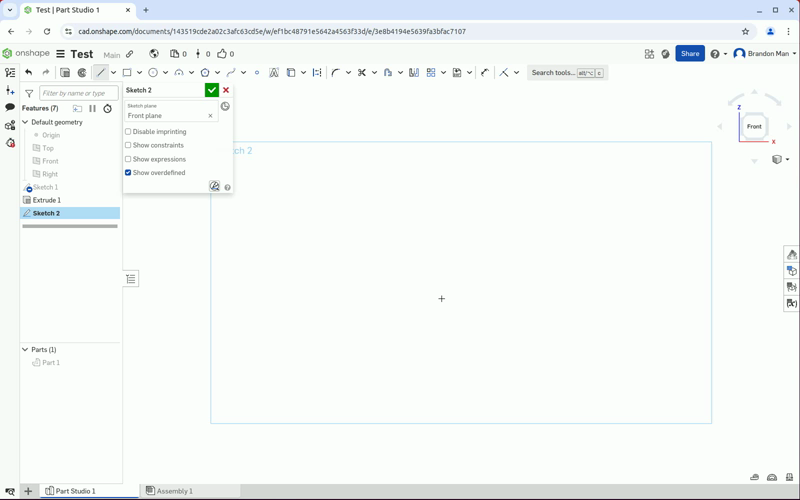
click(441, 298)
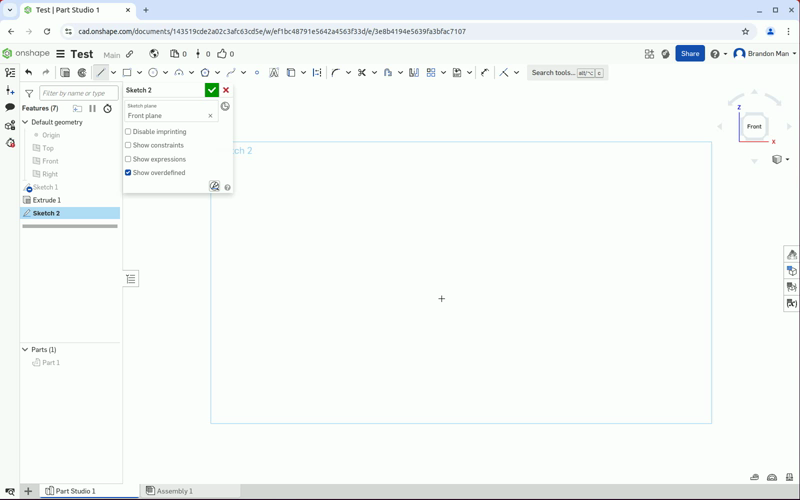
key_up(shift)
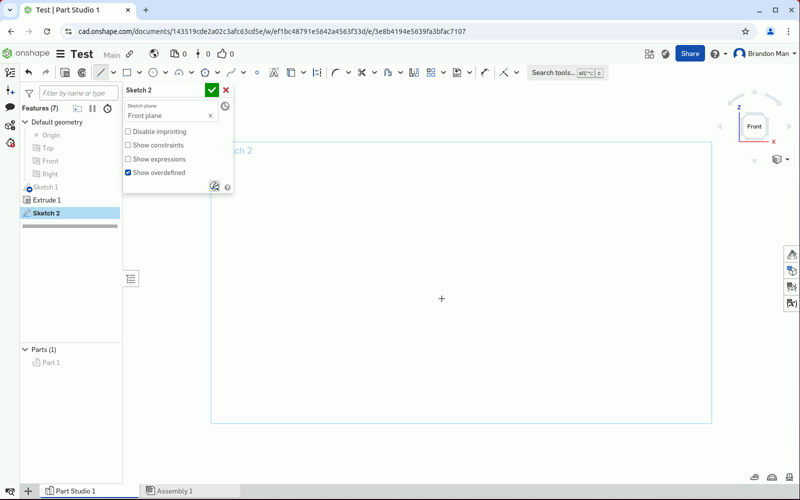
key_down(shift)
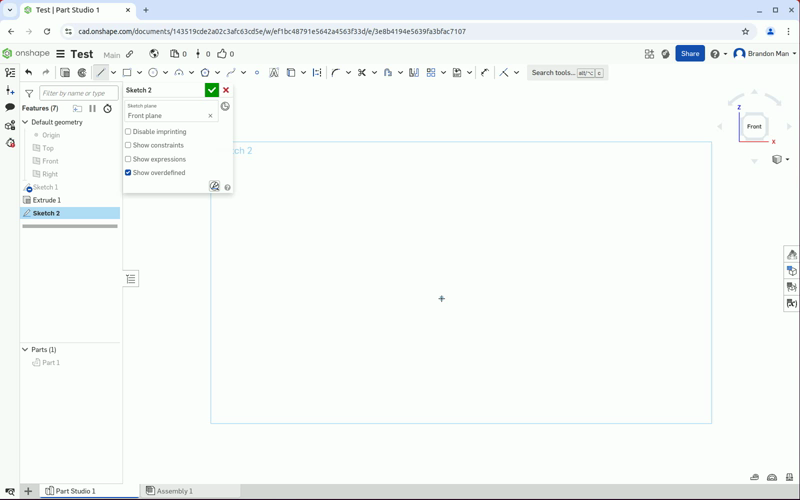
mouse_move(471, 298)
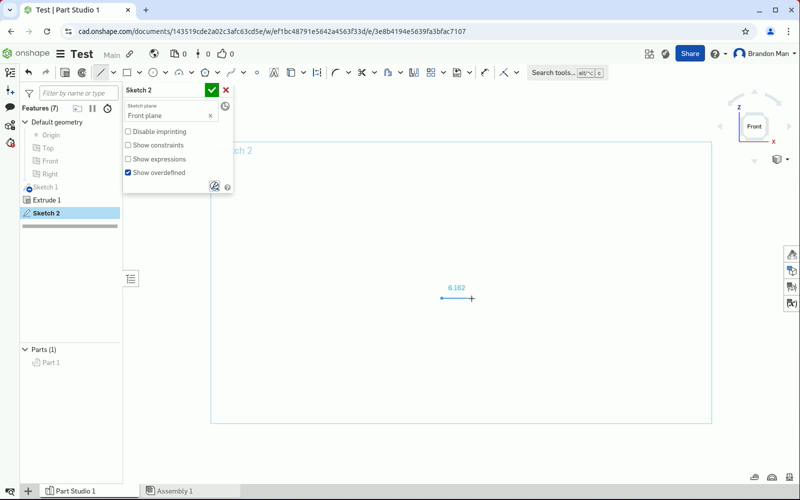
mouse_move(494, 298)
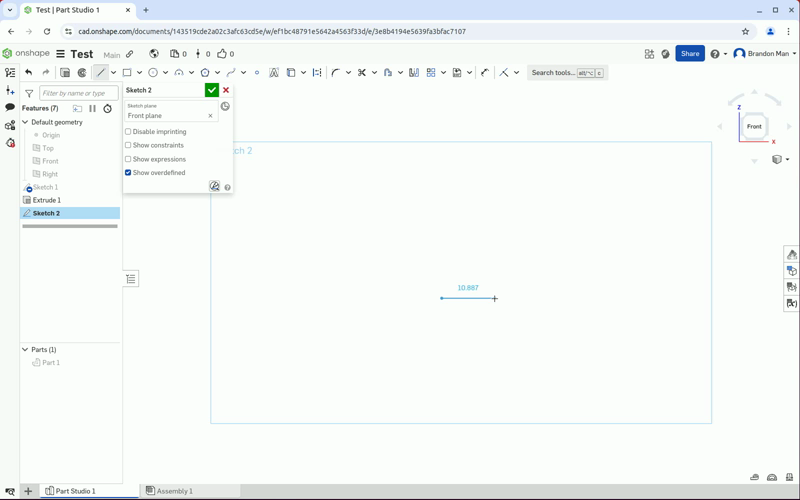
click(494, 298)
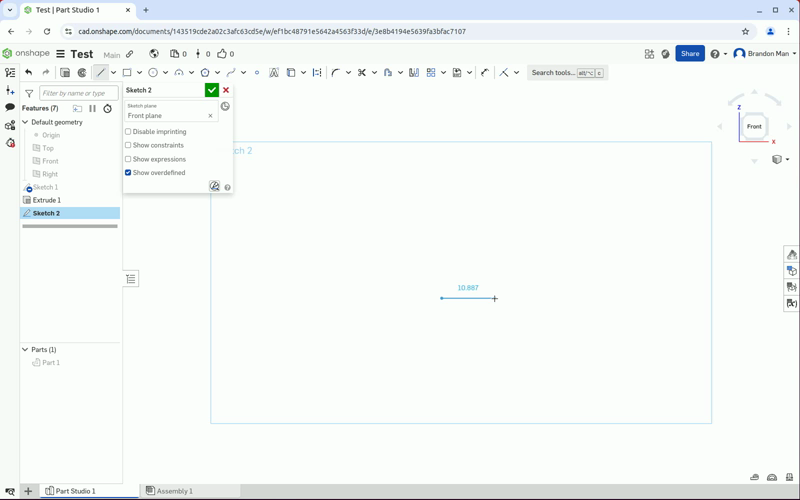
key_up(shift)
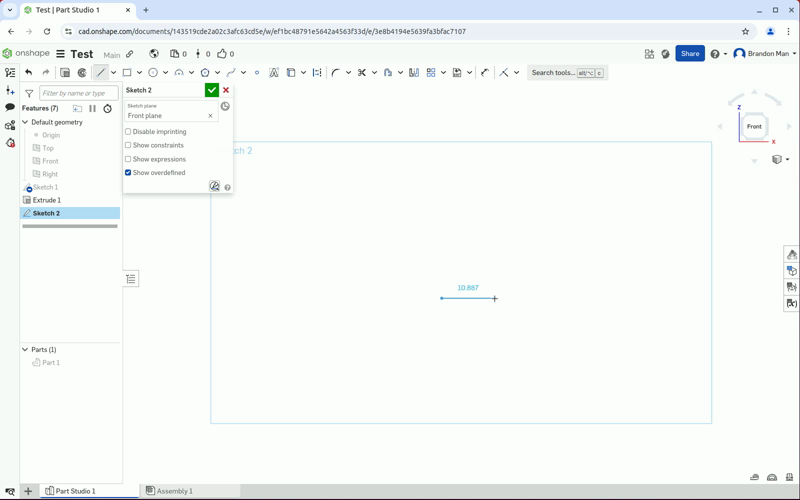
key_down(shift)
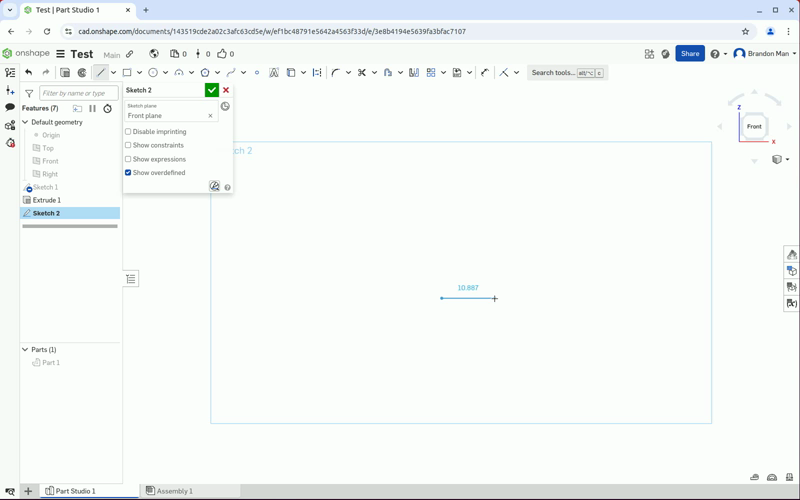
mouse_move(534, 248)
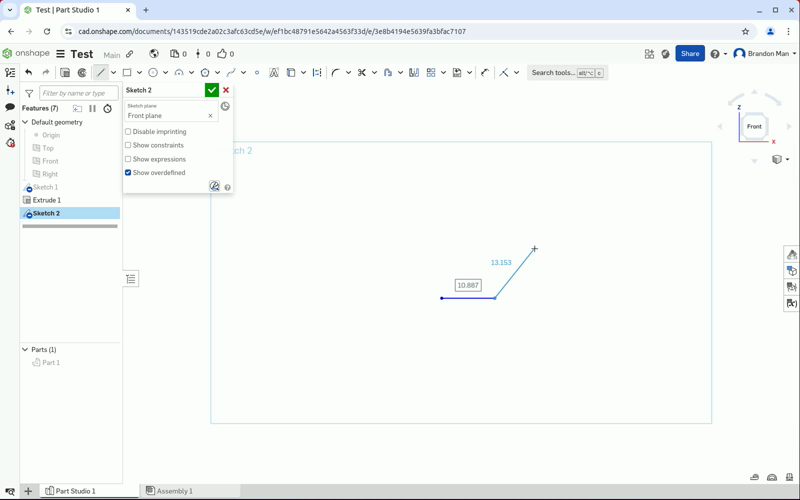
click(534, 248)
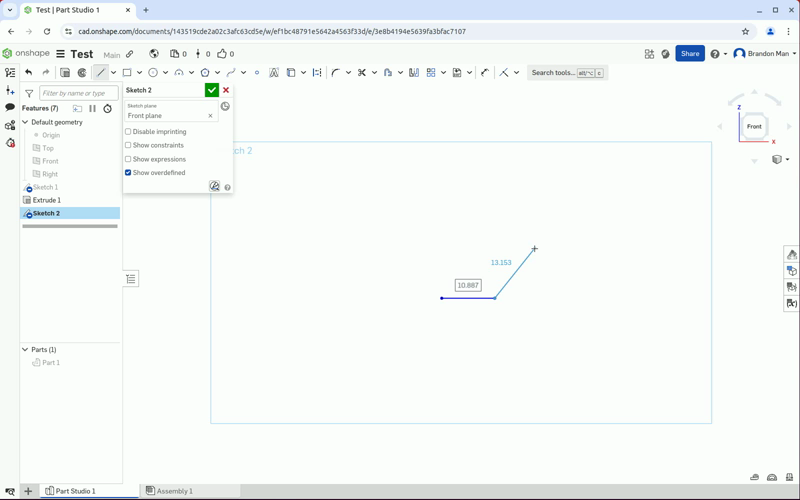
key_up(shift)
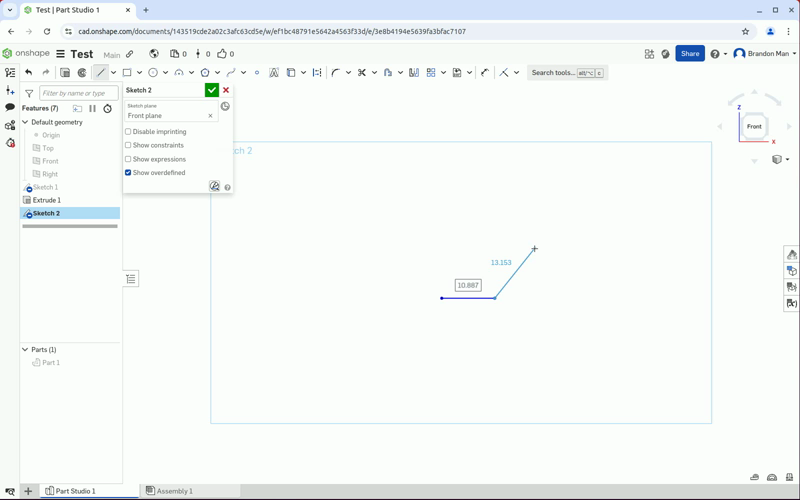
key_down(shift)
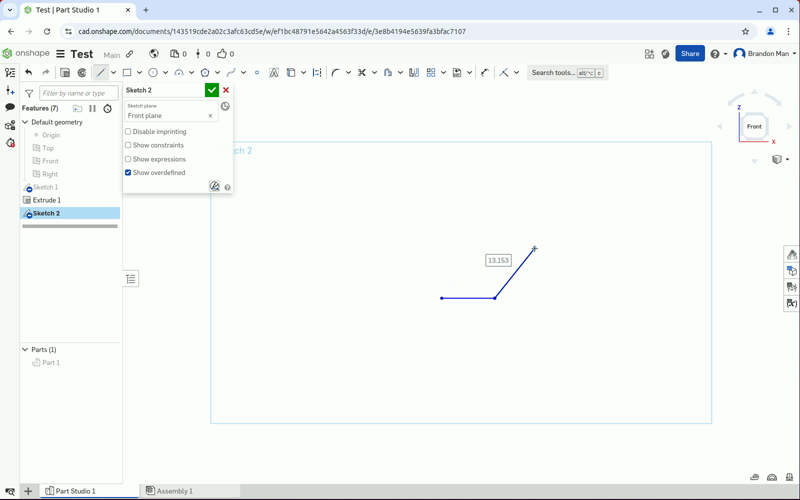
mouse_move(564, 248)
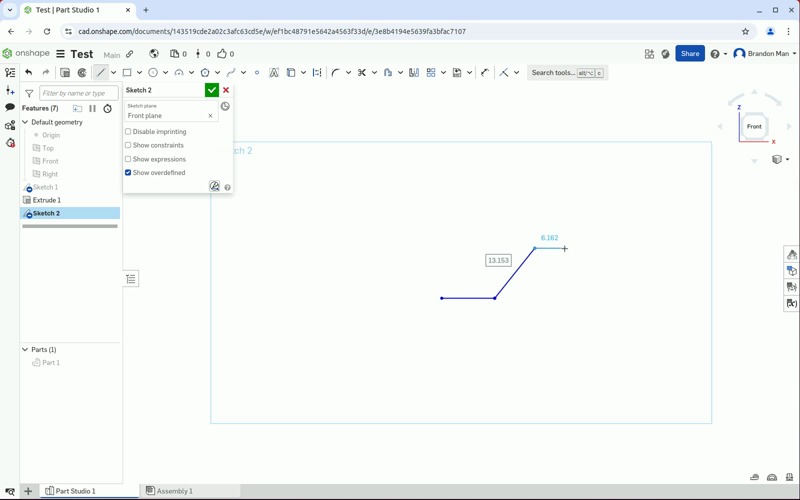
mouse_move(513, 248)
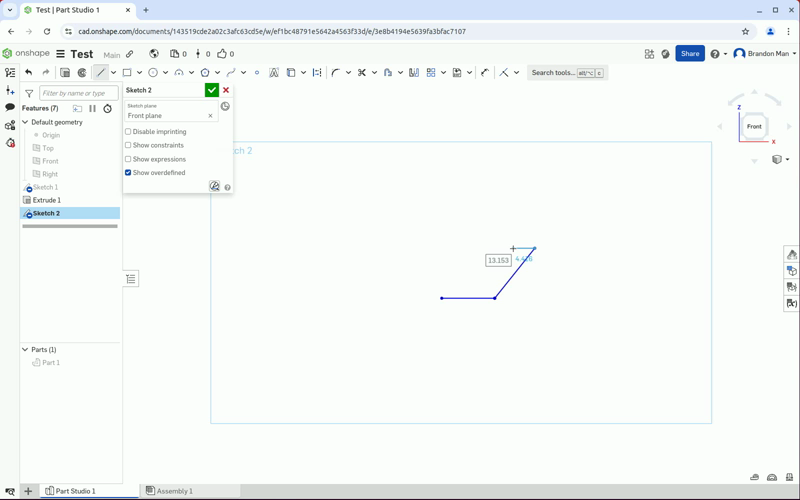
click(513, 248)
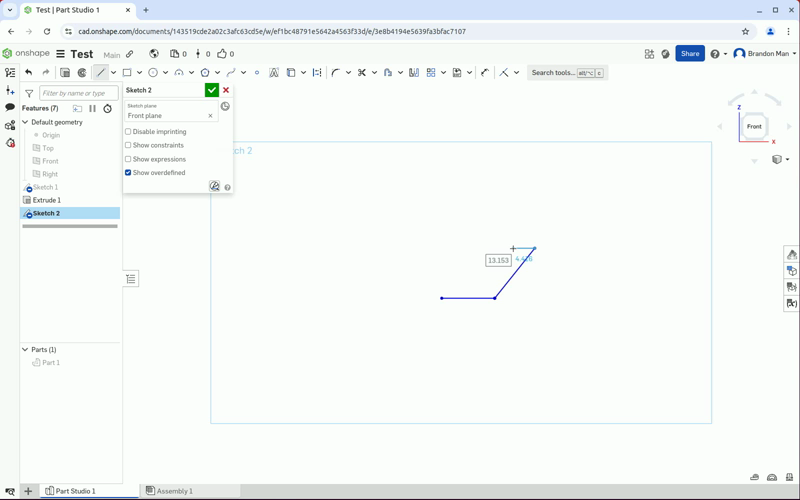
key_up(shift)
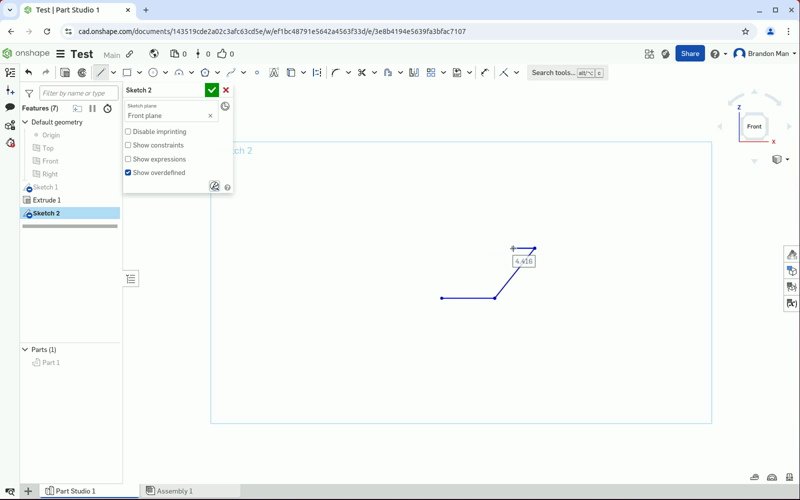
key_down(shift)
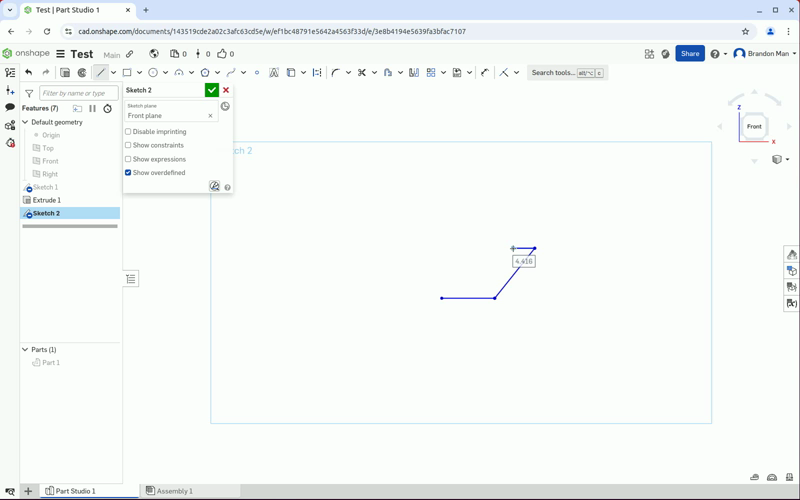
mouse_move(543, 248)
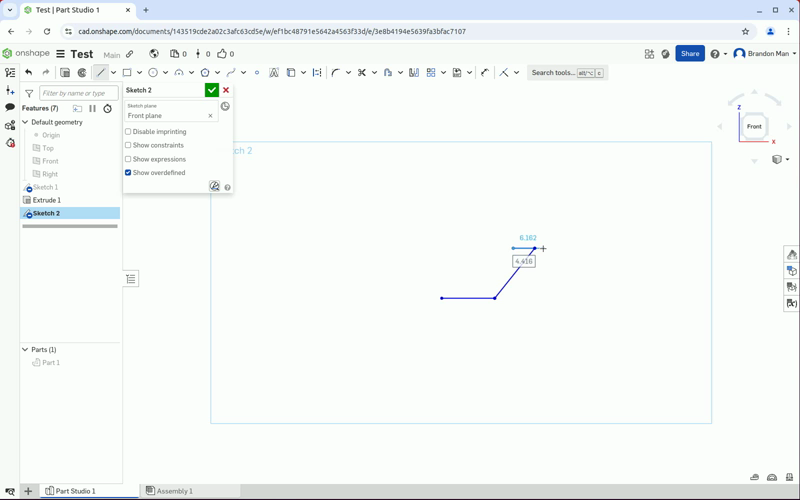
mouse_move(513, 226)
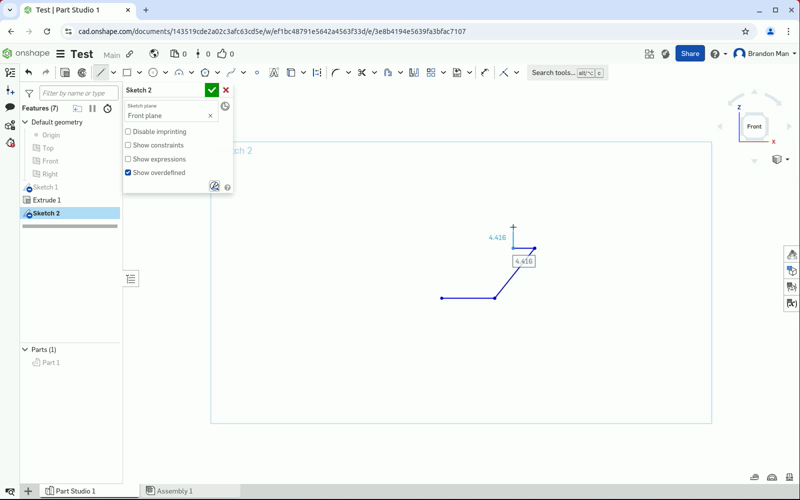
click(513, 226)
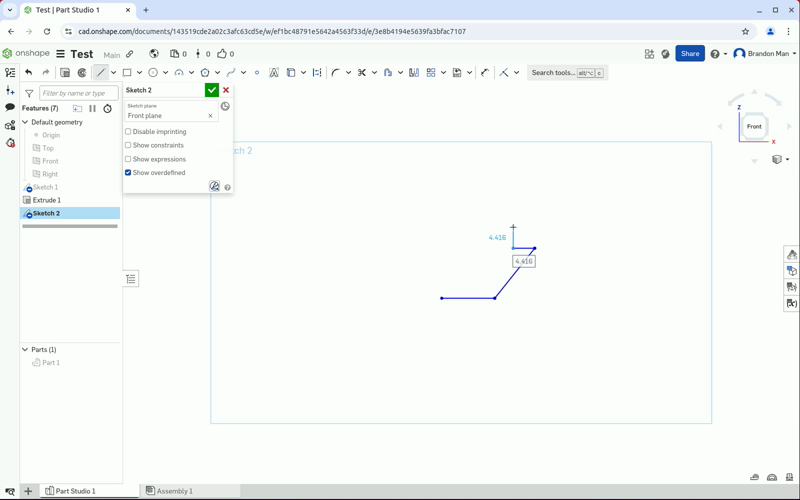
key_up(shift)
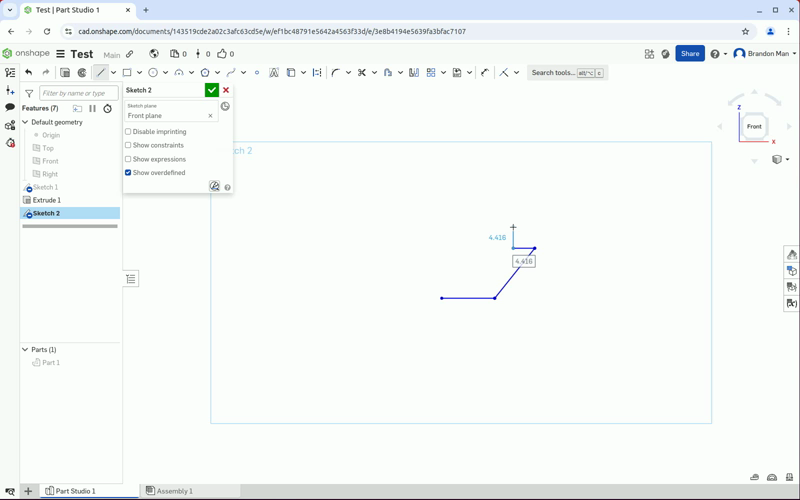
key(esc)
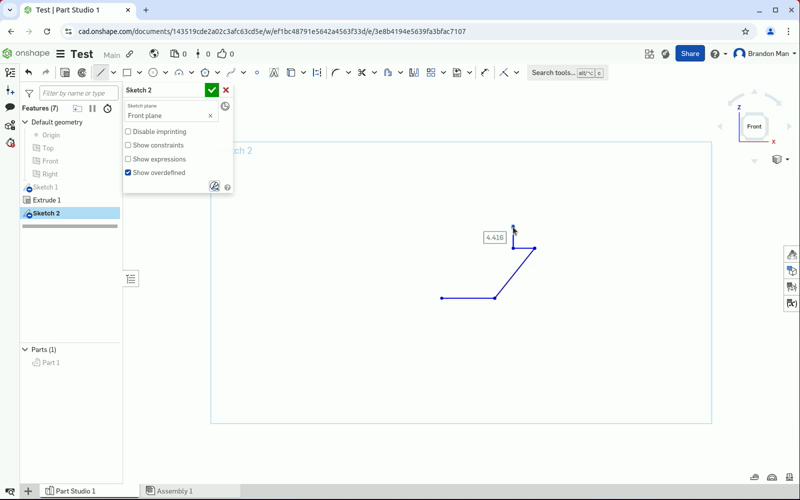
key(a)
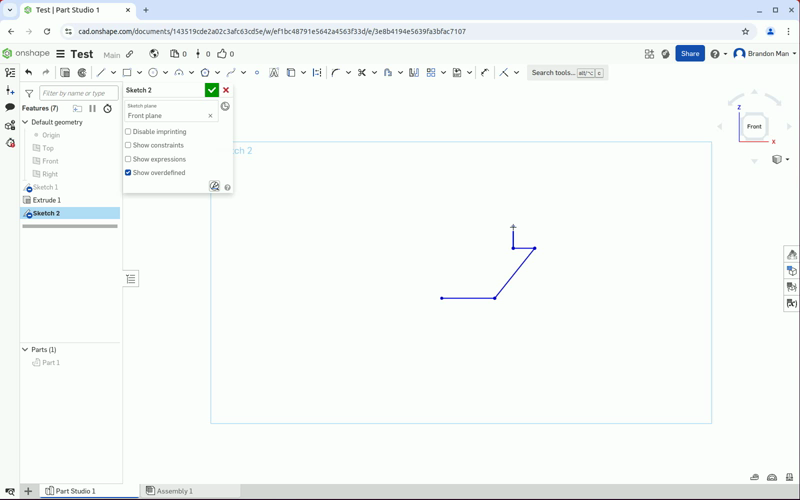
mouse_move(513, 226)
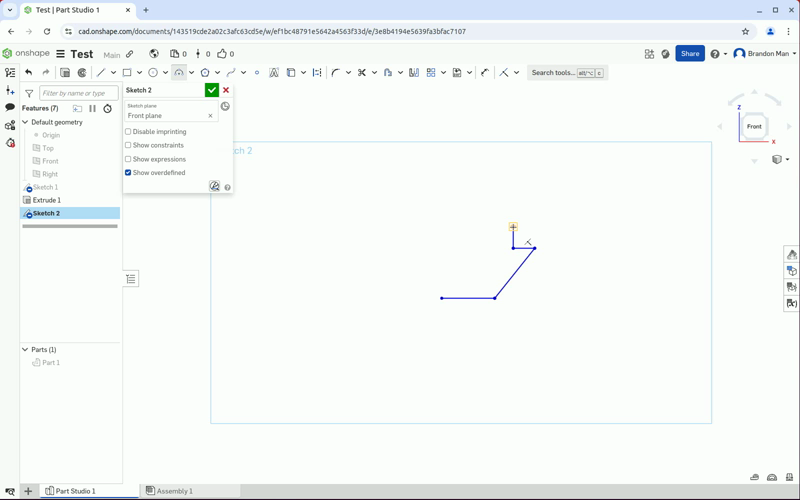
click(513, 226)
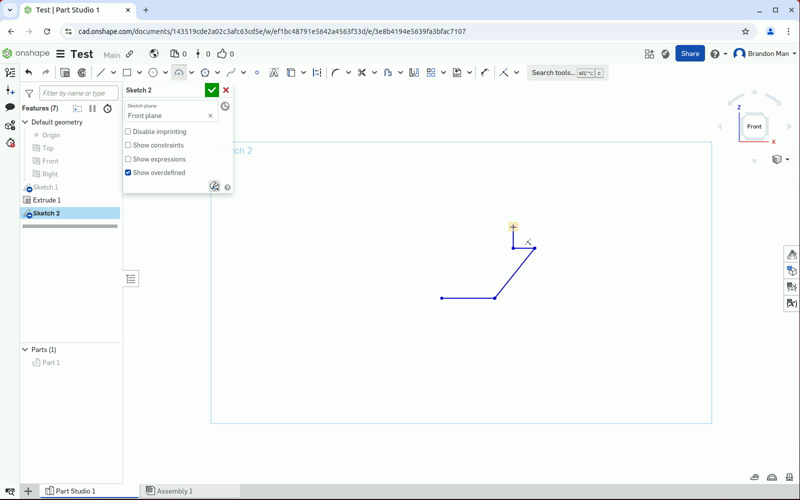
mouse_move(441, 298)
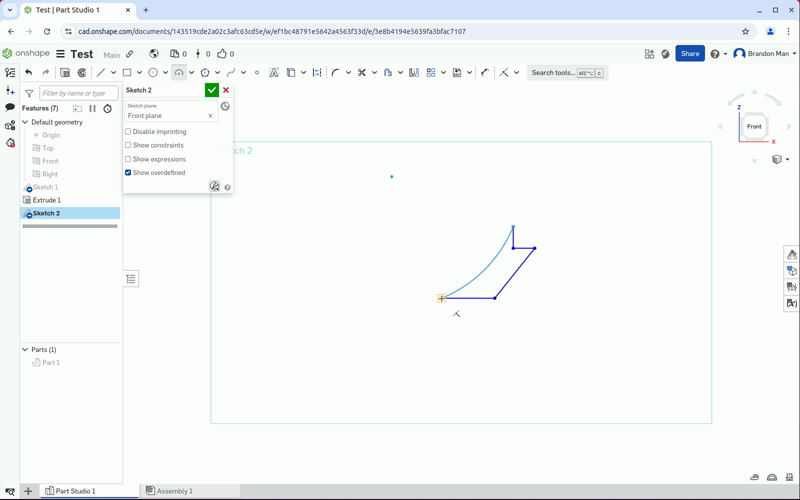
click(441, 298)
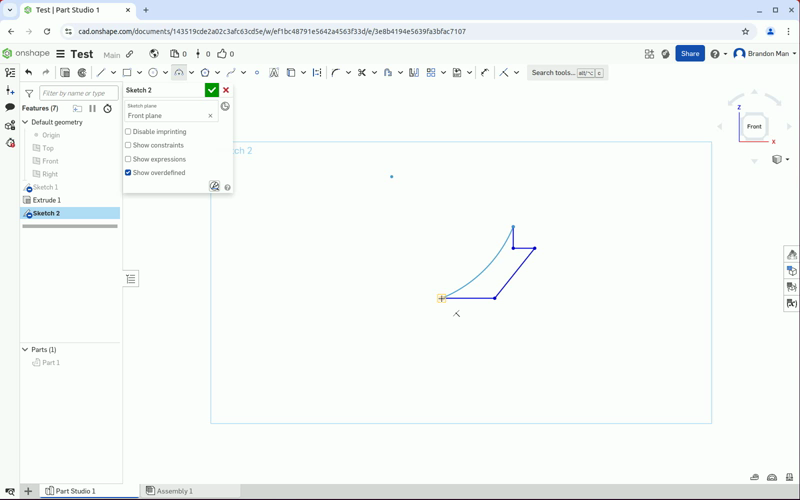
key_down(shift)
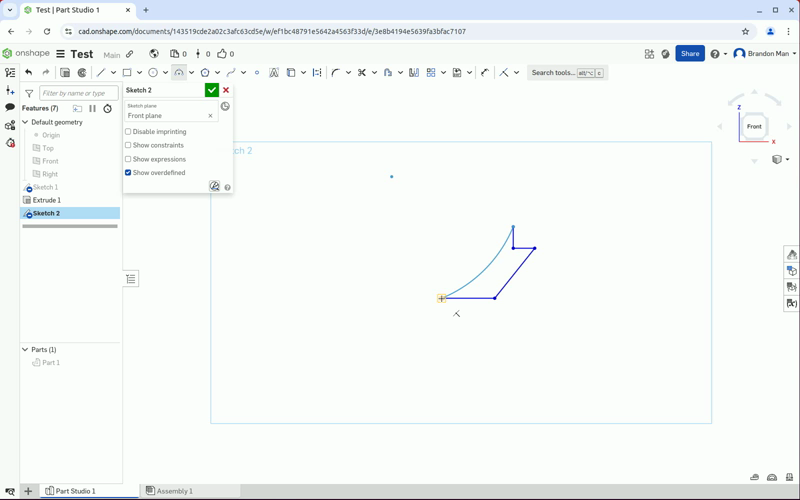
mouse_move(466, 251)
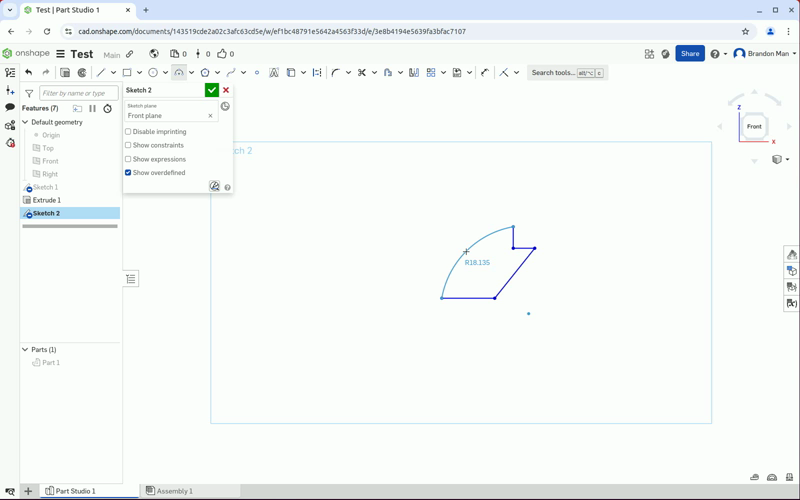
click(466, 251)
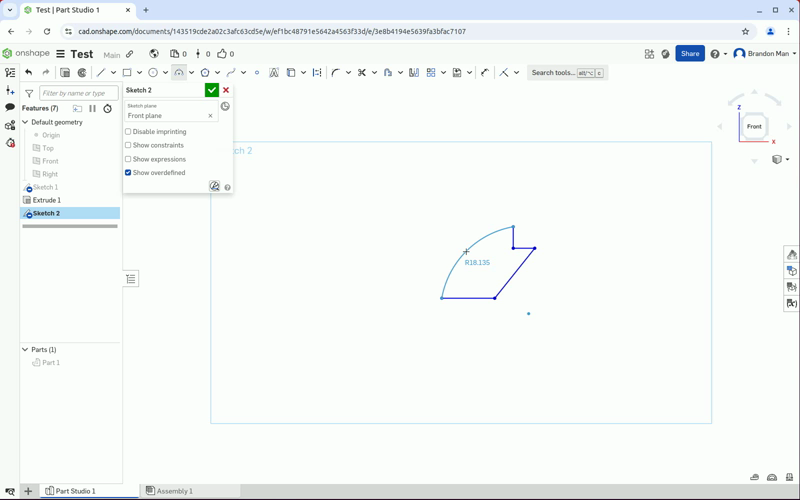
key_up(shift)
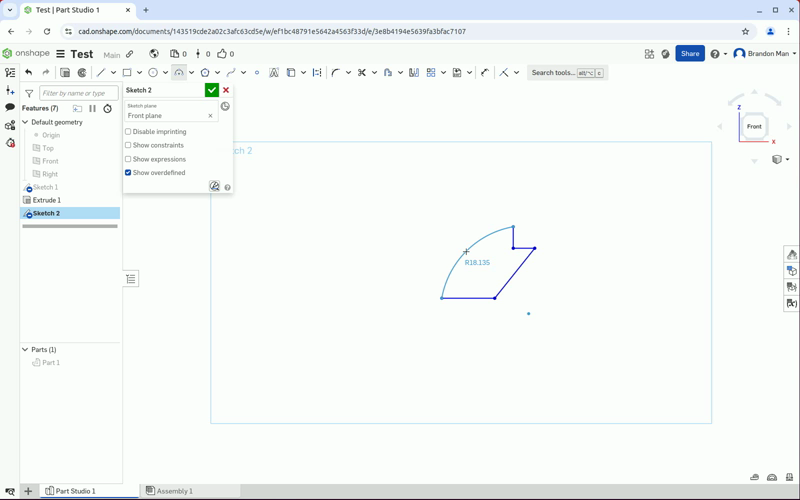
key(esc)
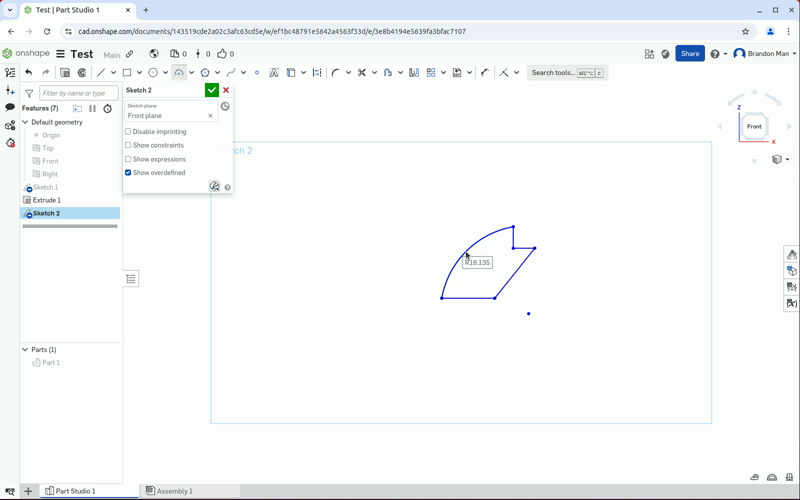
mouse_move(477, 278)
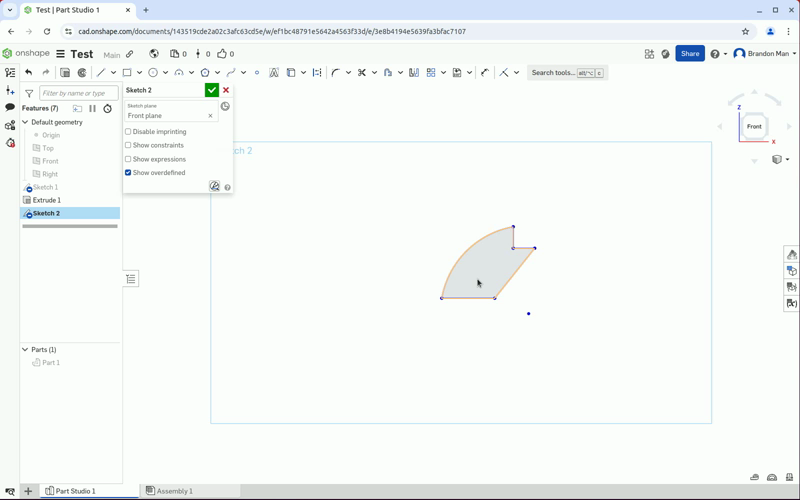
click(477, 278)
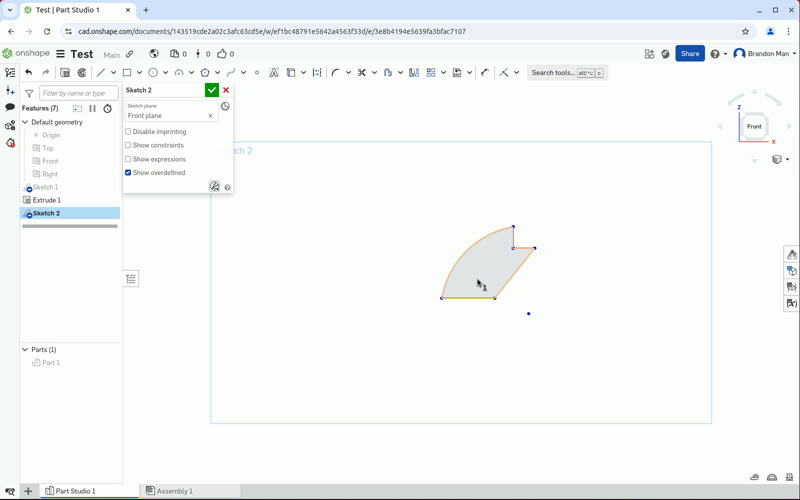
mouse_move(73, 352)
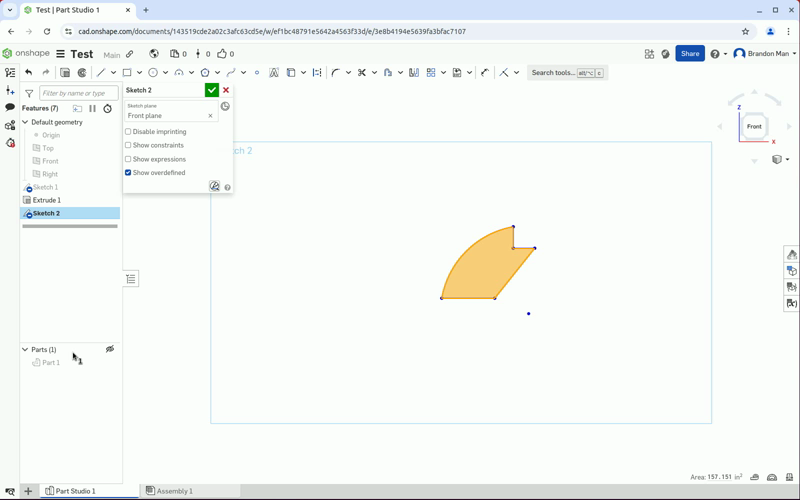
key(shift+y)
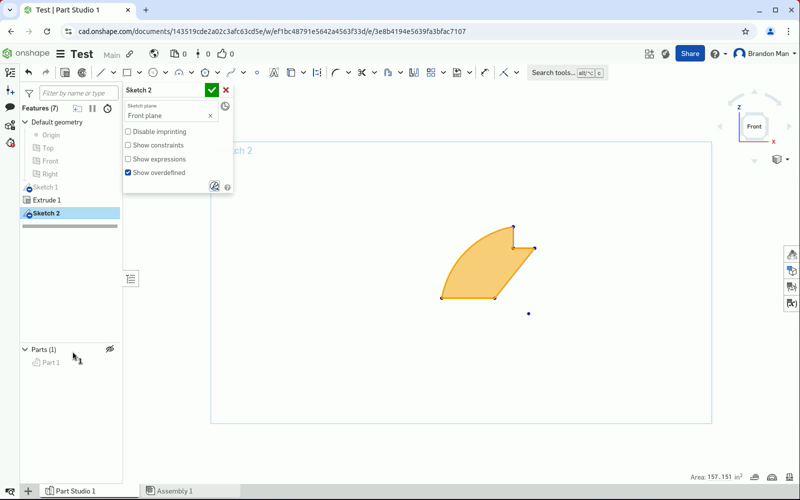
key(shift+e)
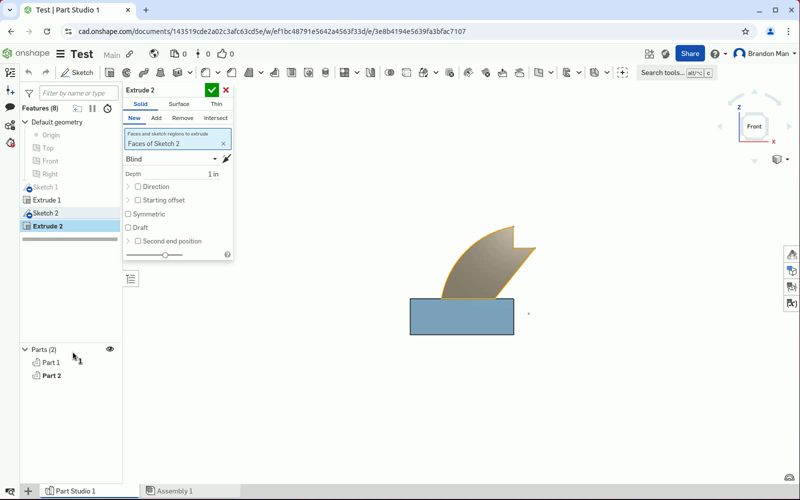
mouse_move(143, 106)
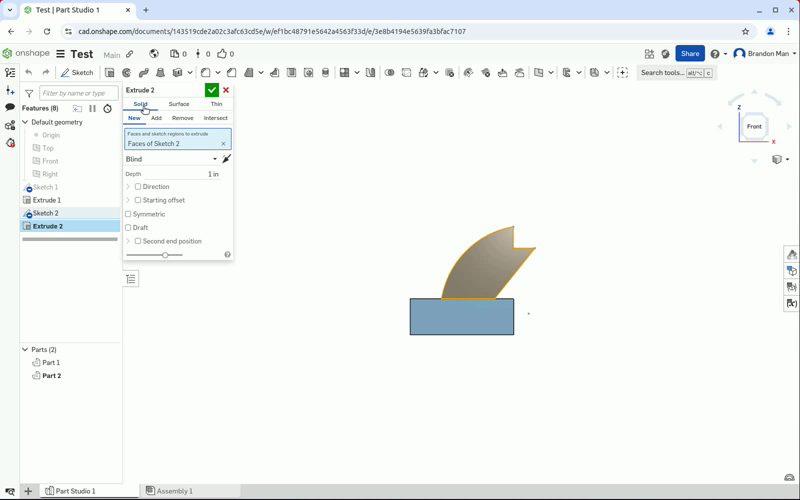
click(143, 106)
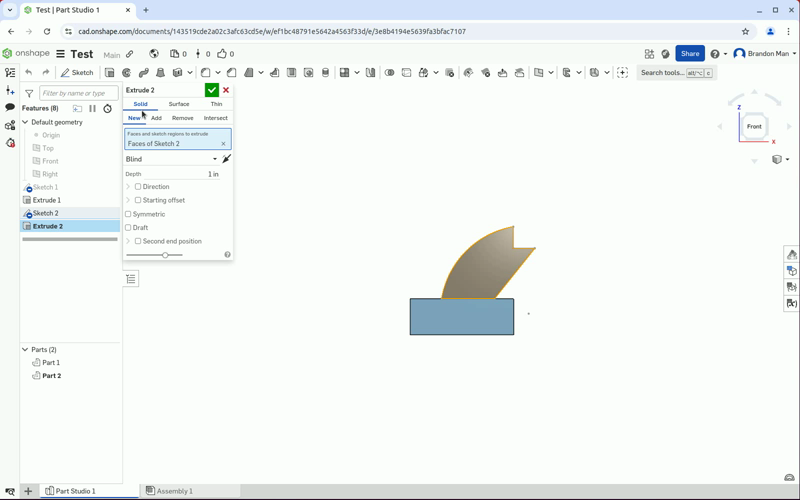
mouse_move(137, 120)
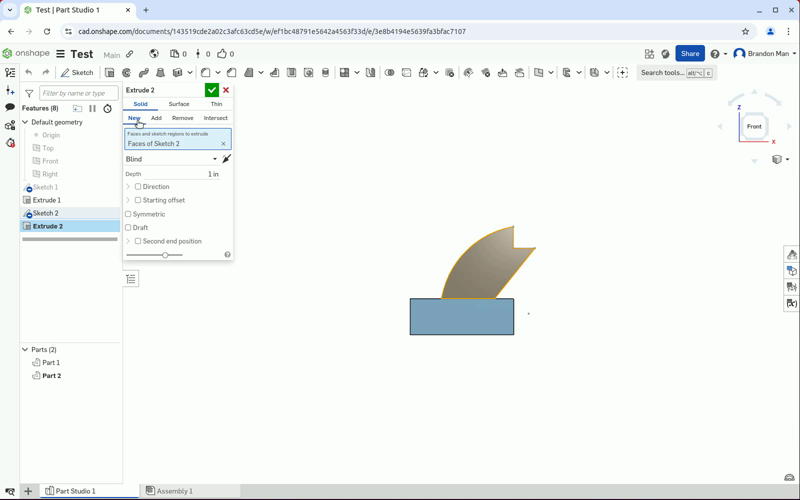
click(137, 120)
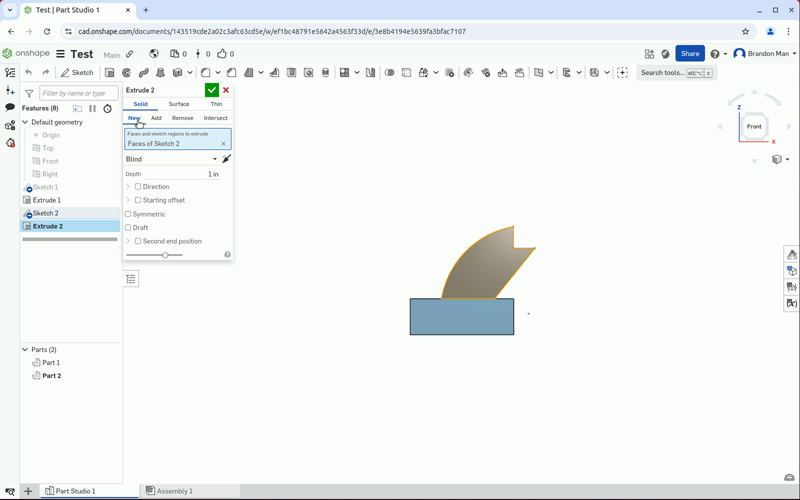
key(tab, 4)
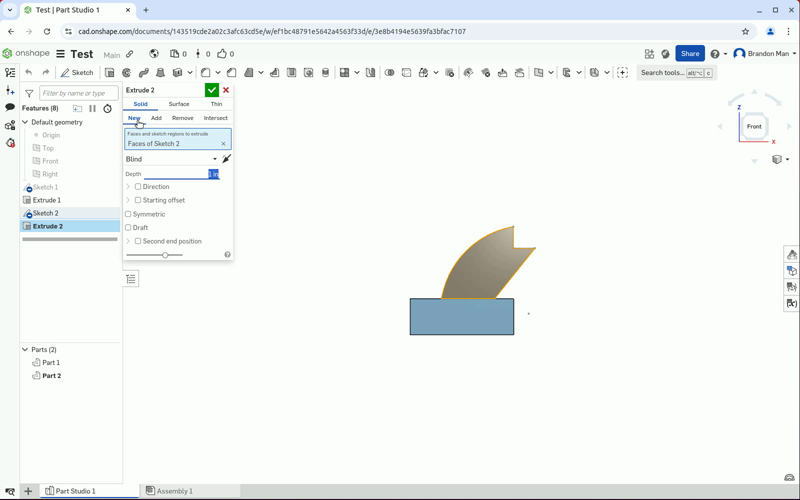
text(25.996)
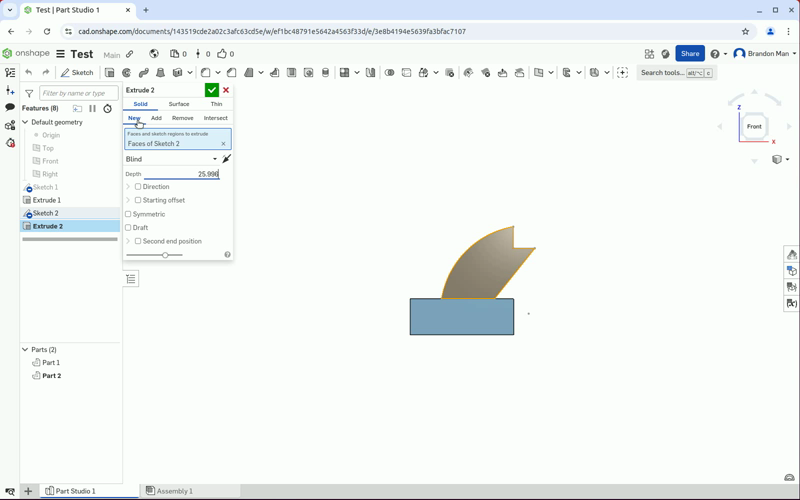
key(tab, 3)
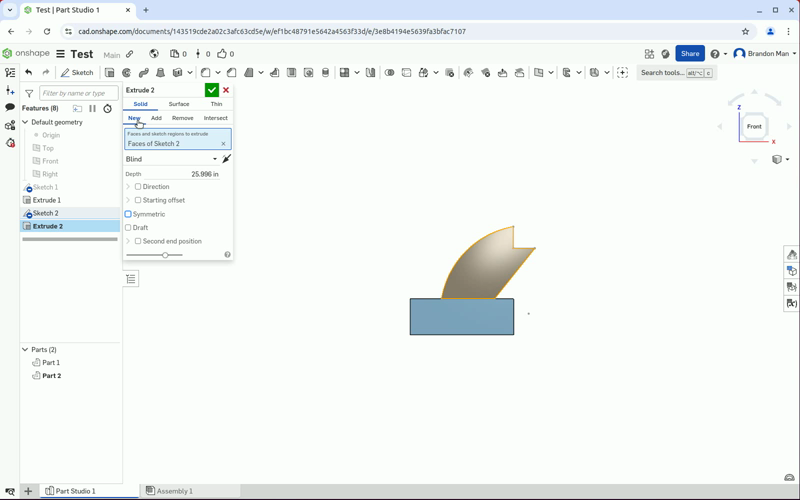
key(space)
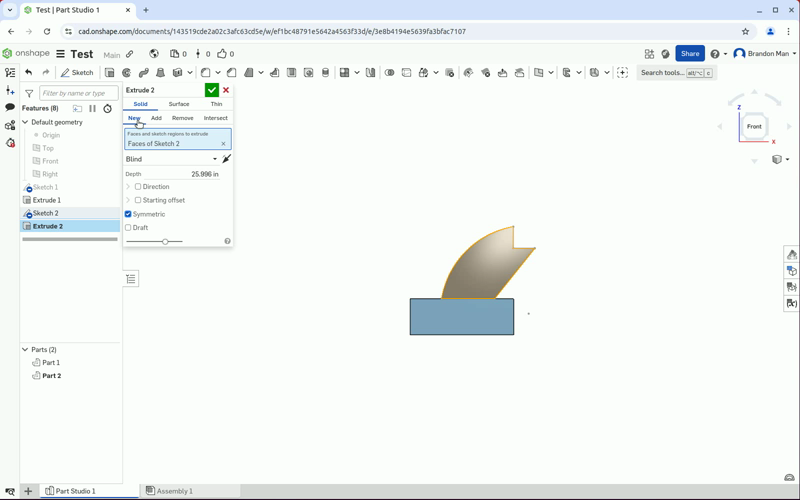
key(enter)
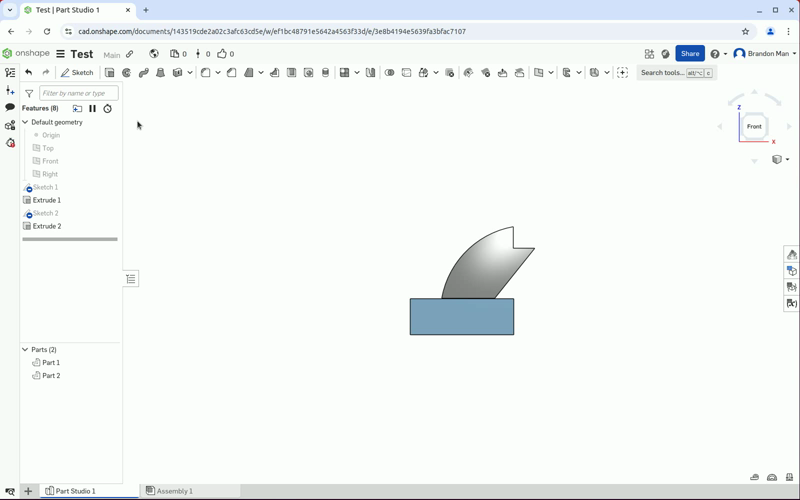
key(shift+h)
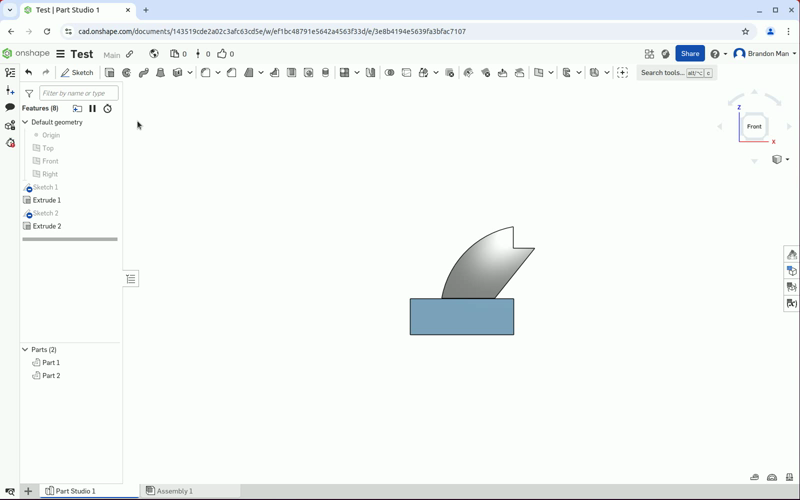
key(shift+h)
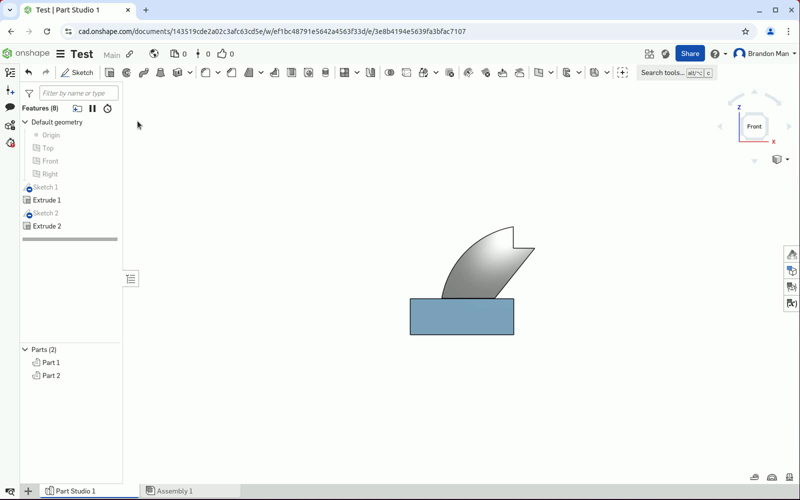
mouse_move(73, 189)
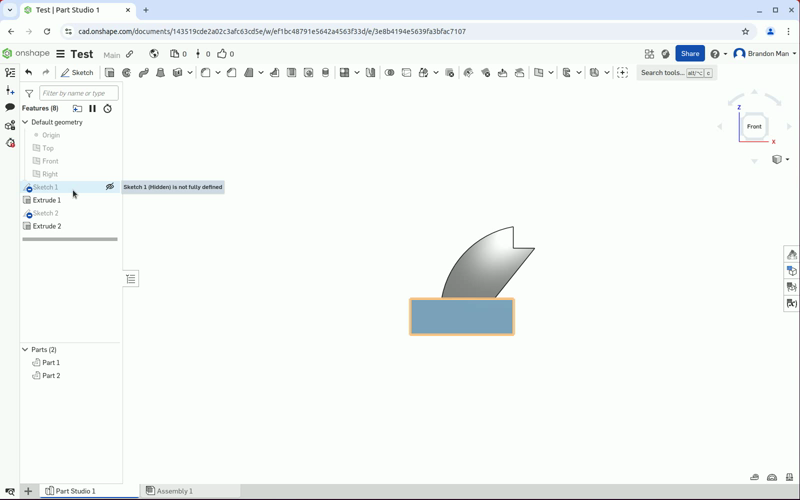
click(73, 189)
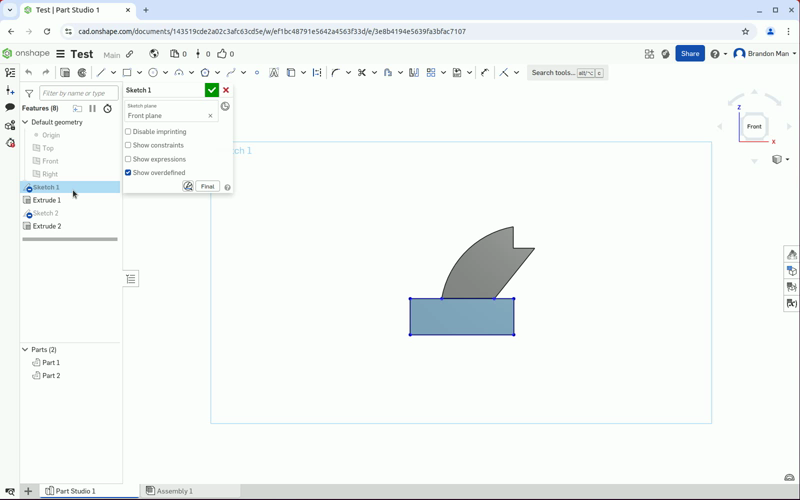
mouse_move(229, 92)
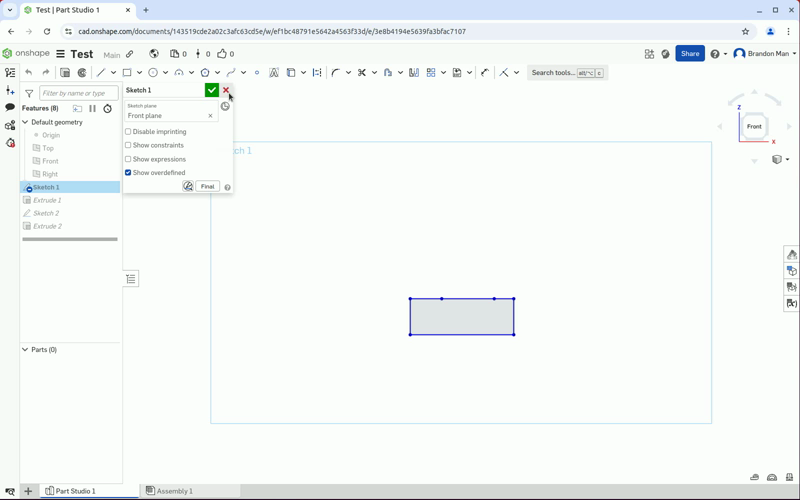
click(229, 92)
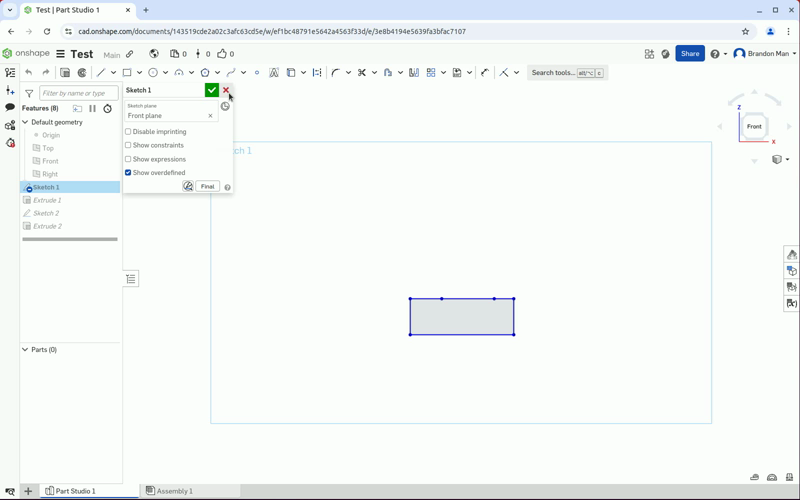
key(shift+s)
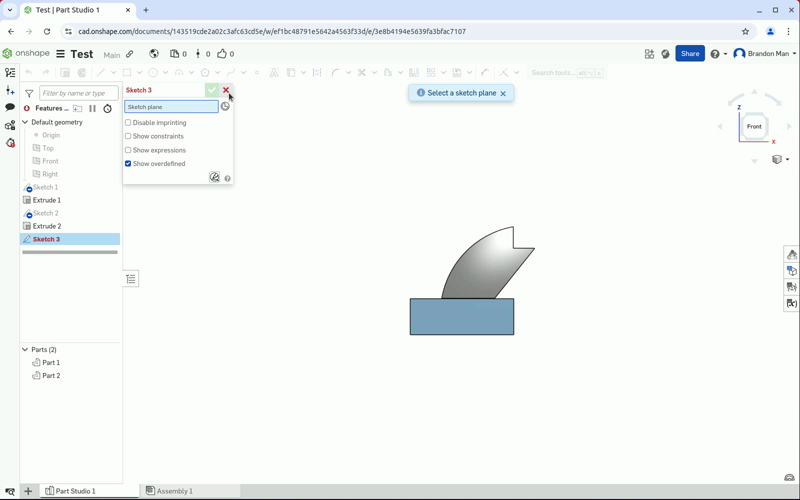
mouse_move(73, 163)
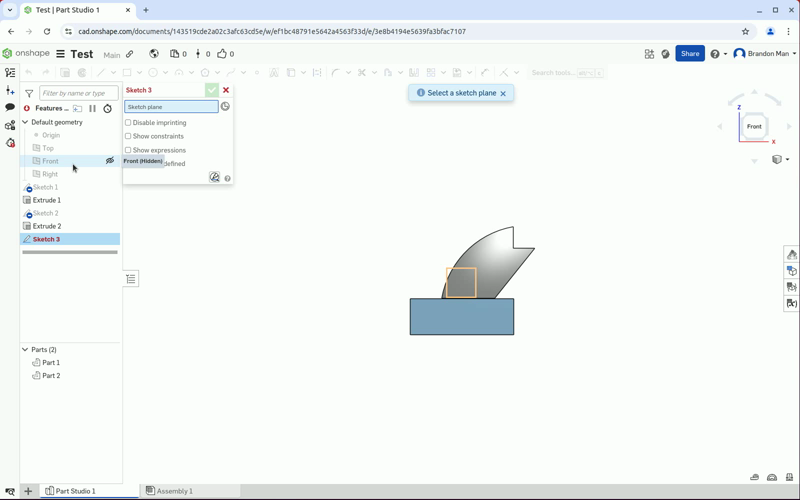
click(73, 163)
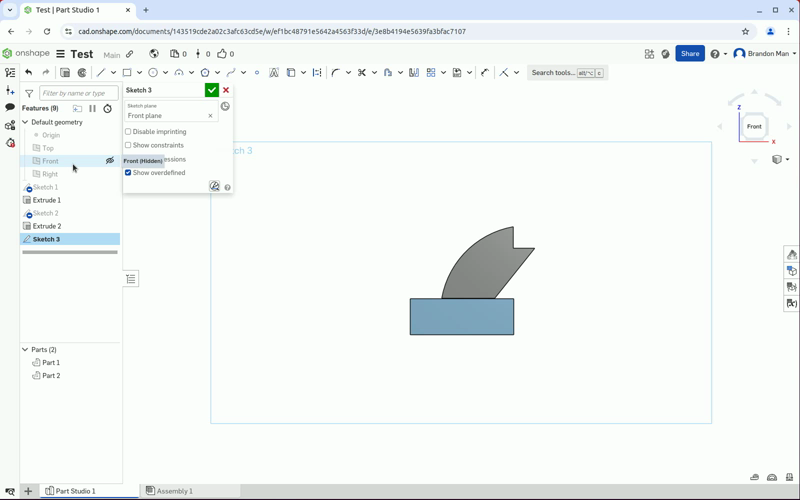
mouse_move(73, 352)
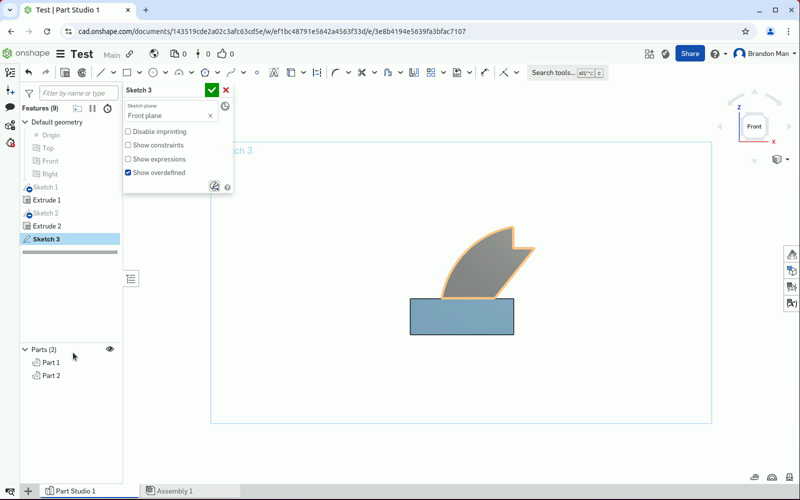
key(y)
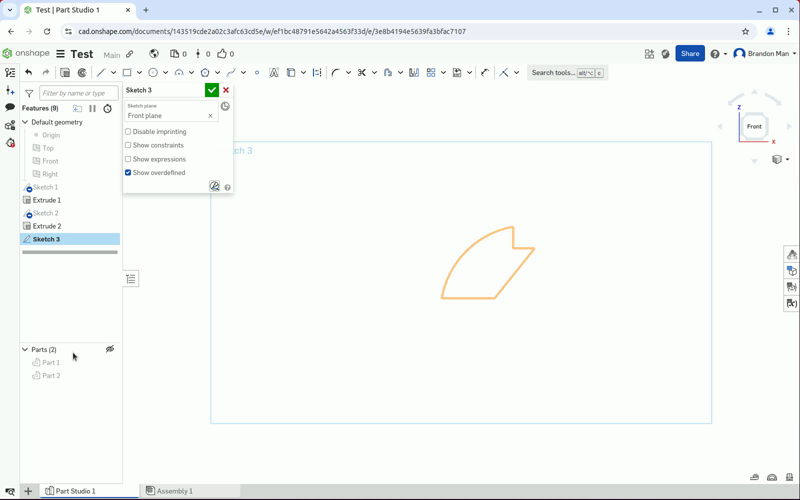
key(l)
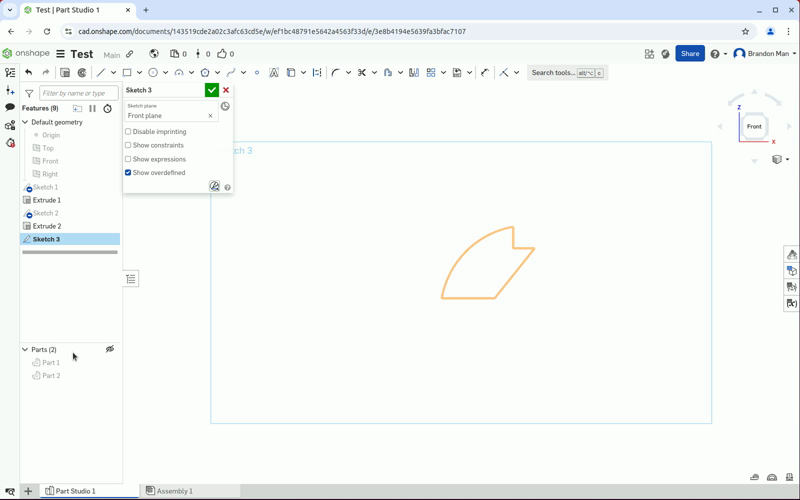
key_down(shift)
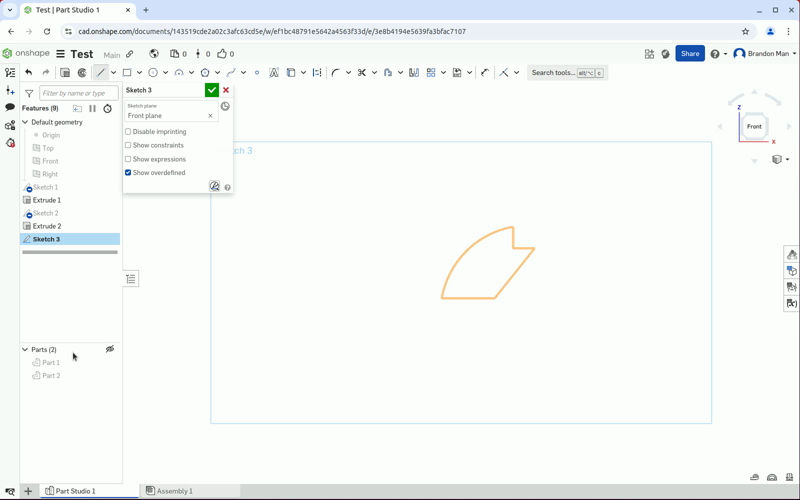
mouse_move(512, 249)
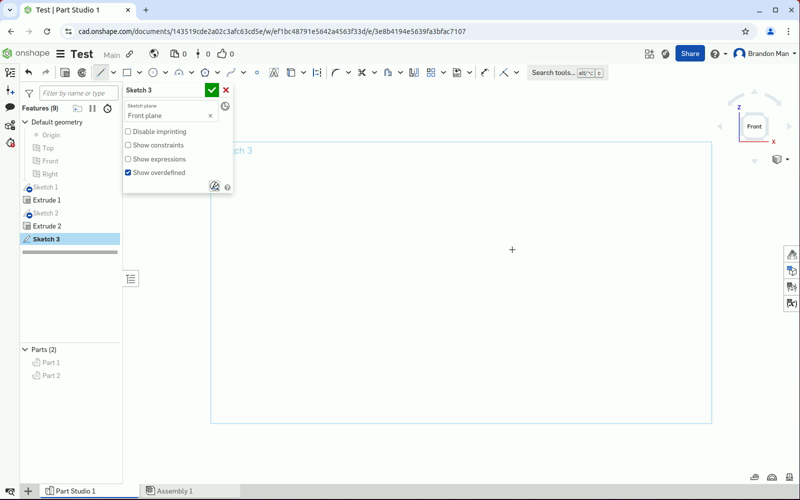
click(512, 249)
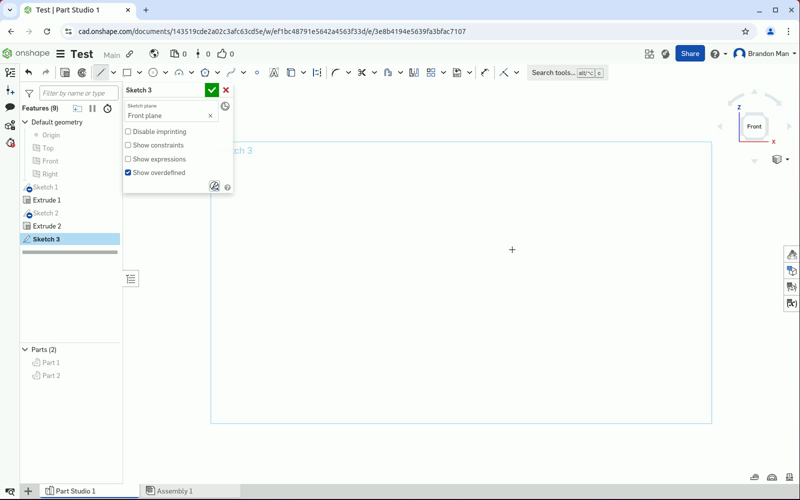
key_up(shift)
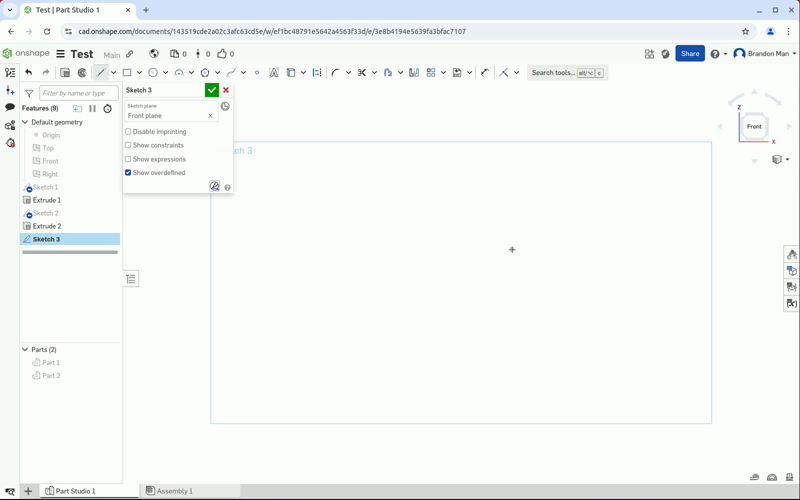
key_down(shift)
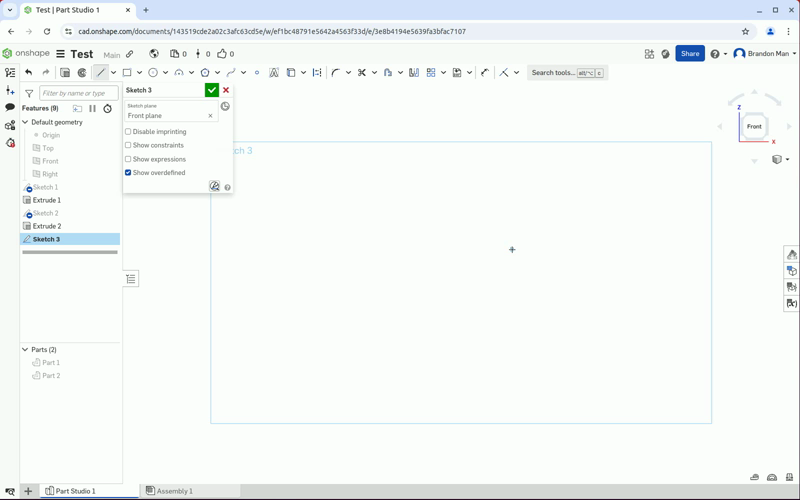
mouse_move(542, 249)
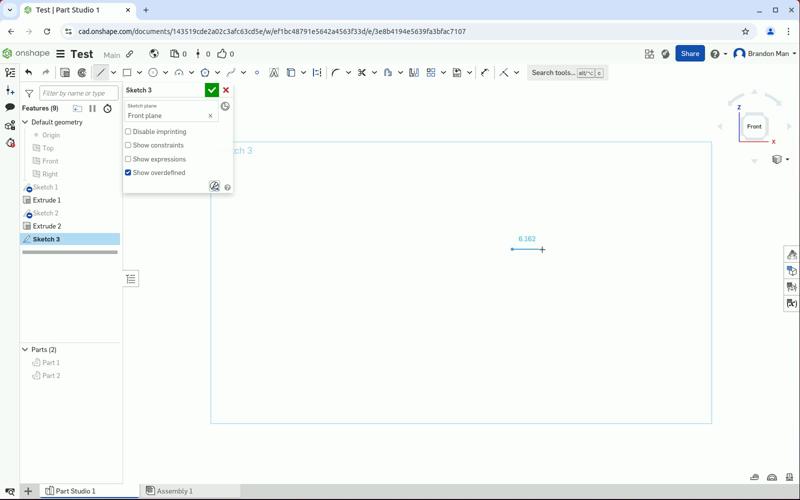
mouse_move(533, 249)
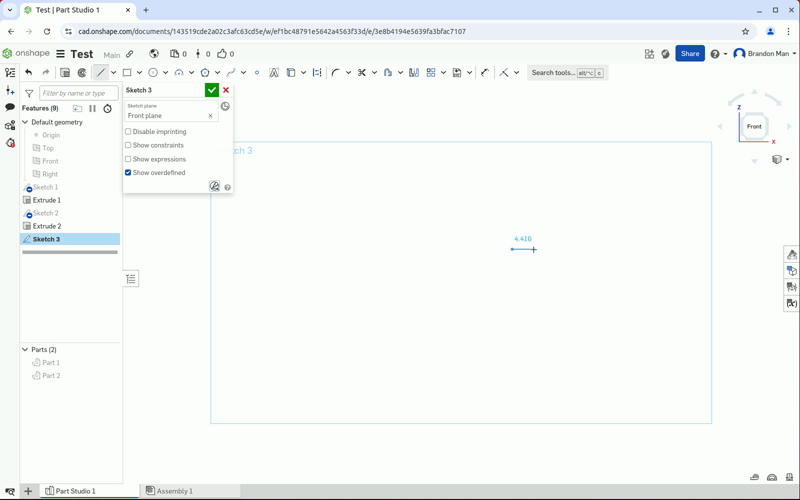
click(533, 249)
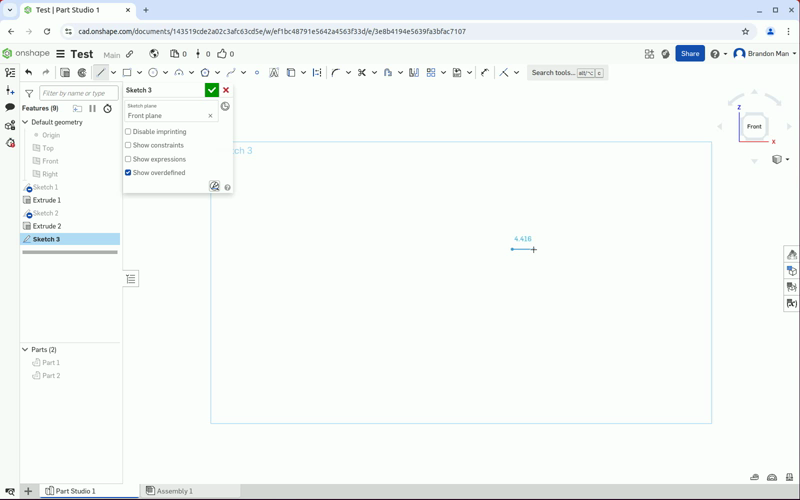
key_up(shift)
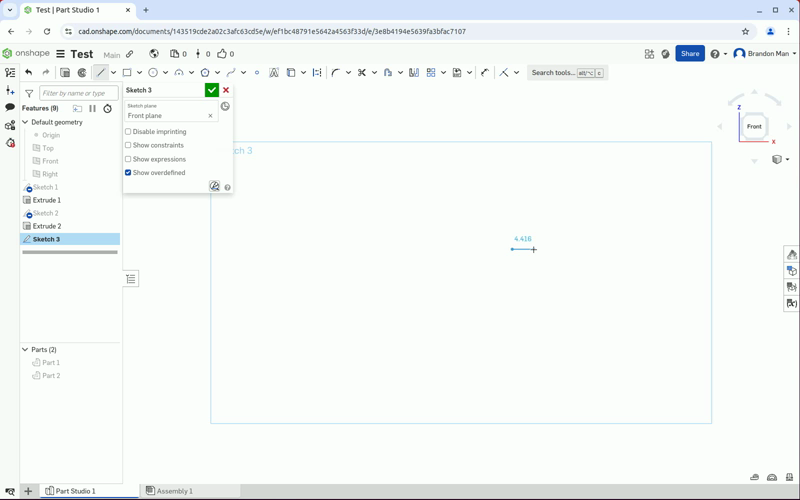
key_down(shift)
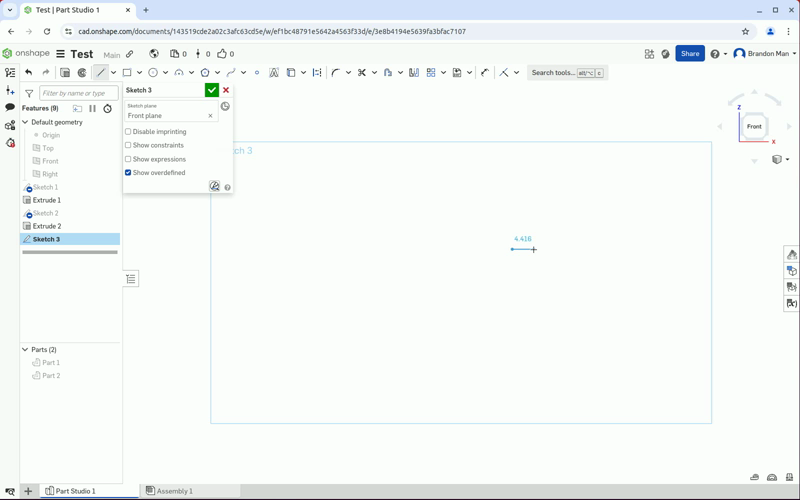
mouse_move(563, 249)
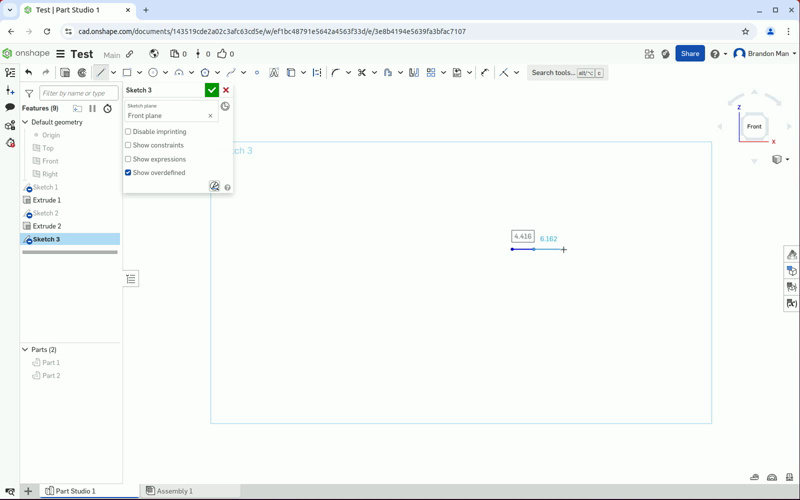
mouse_move(573, 249)
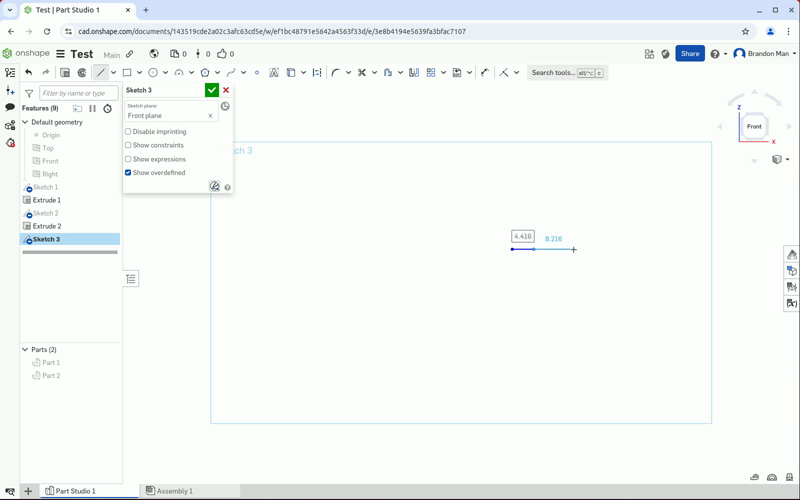
click(573, 249)
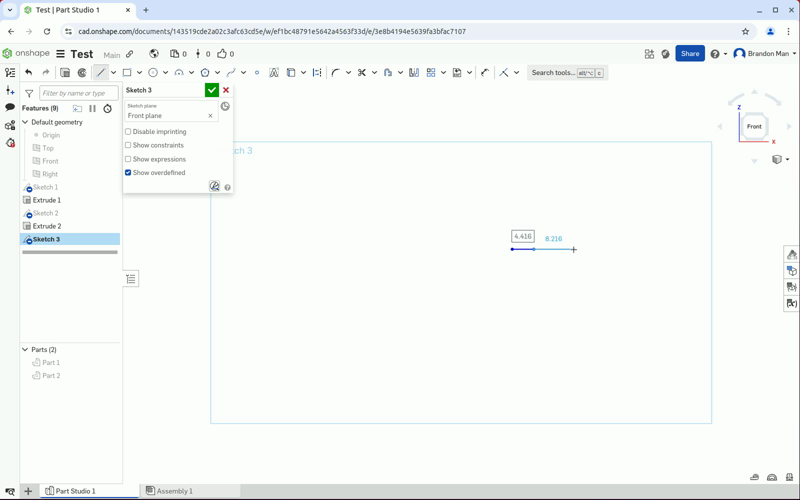
key_up(shift)
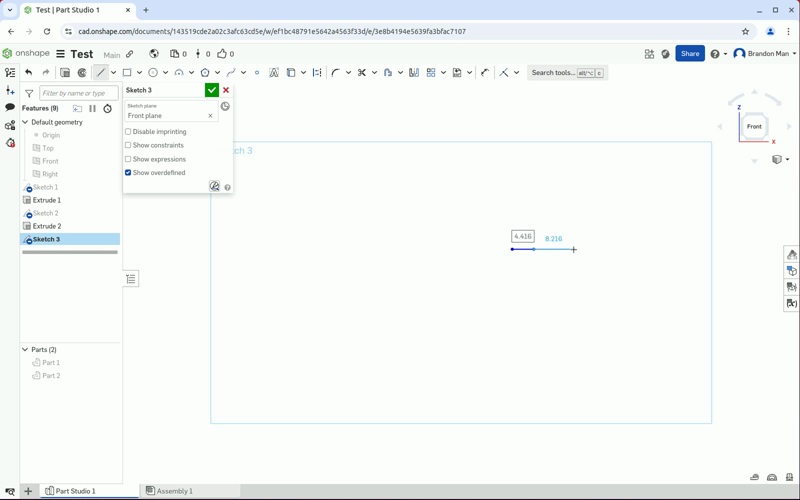
key_down(shift)
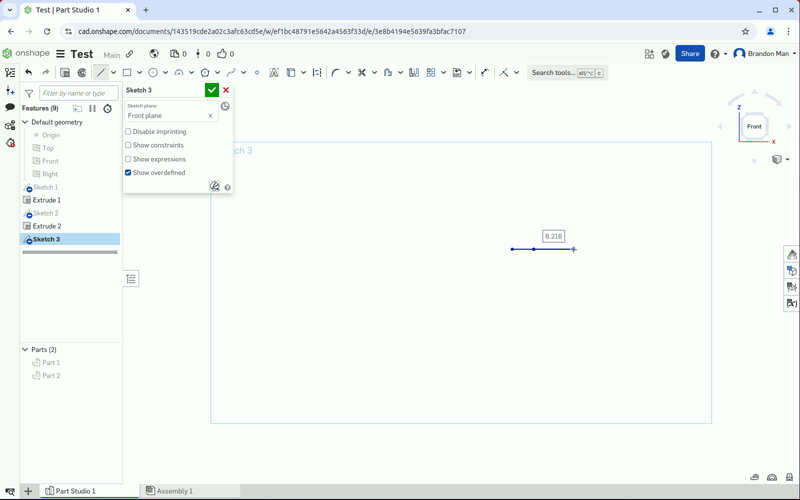
mouse_move(589, 249)
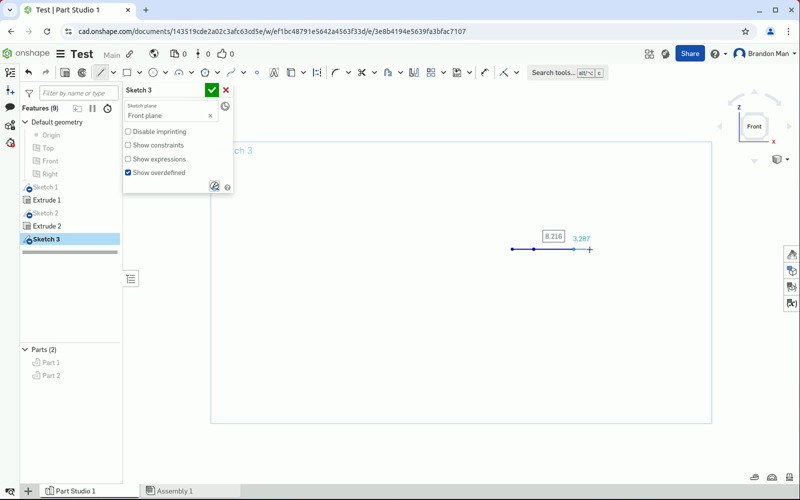
mouse_move(573, 217)
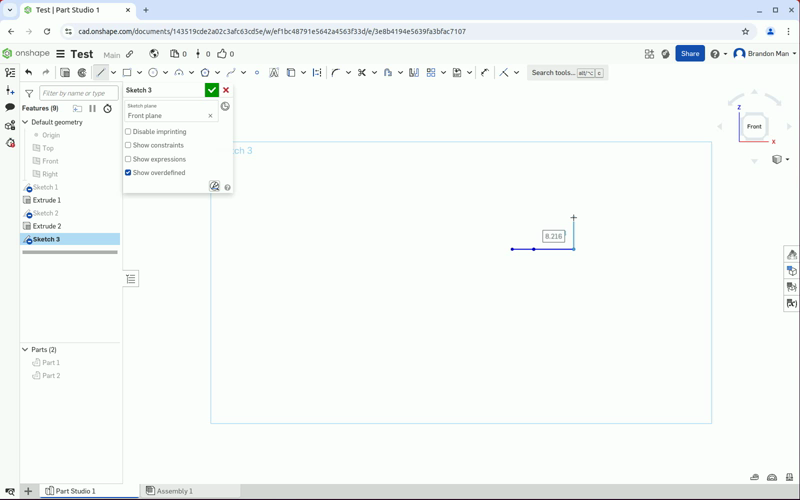
click(573, 217)
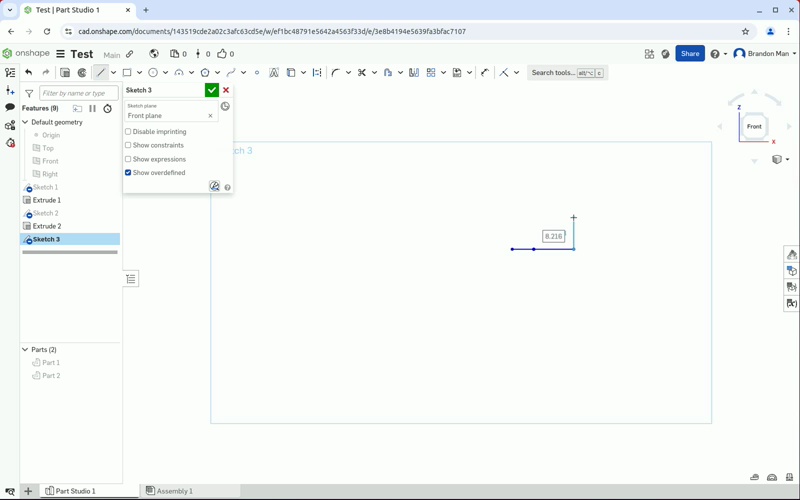
key_up(shift)
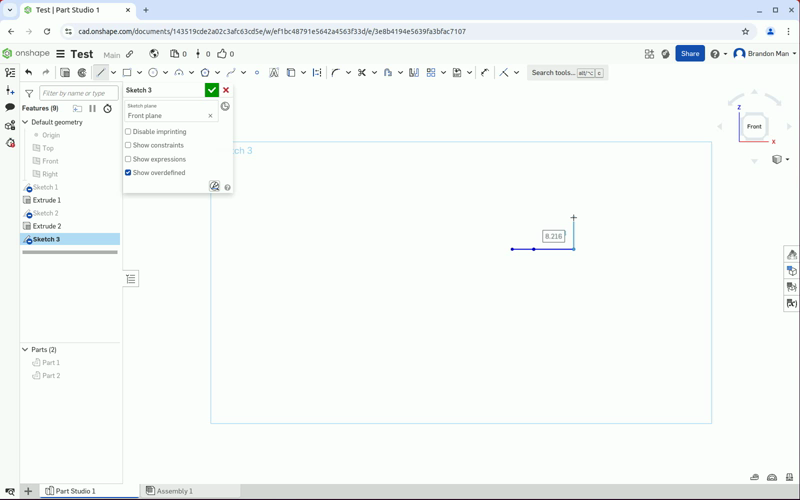
key_down(shift)
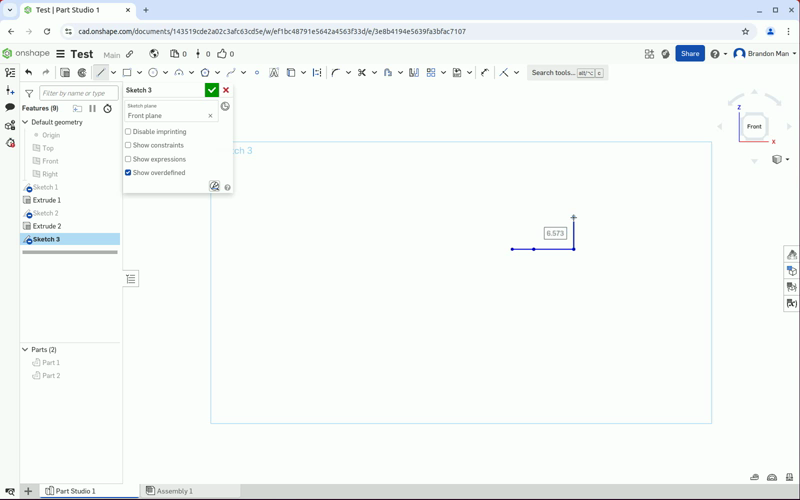
mouse_move(512, 217)
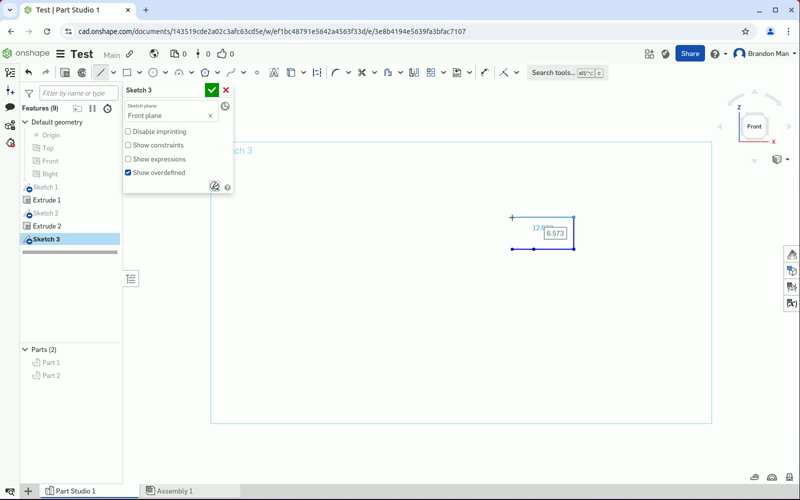
click(512, 217)
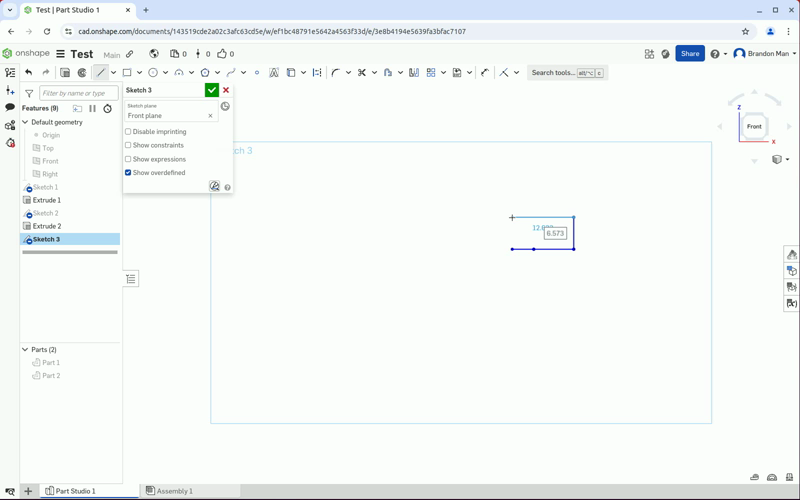
key_up(shift)
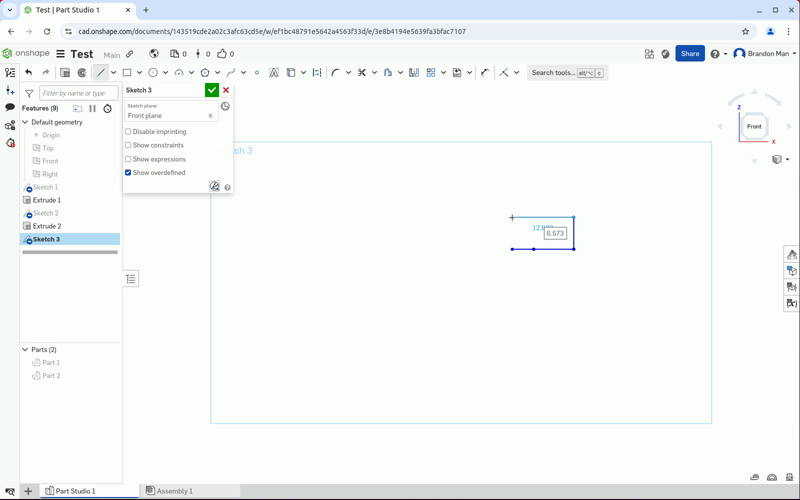
key_down(shift)
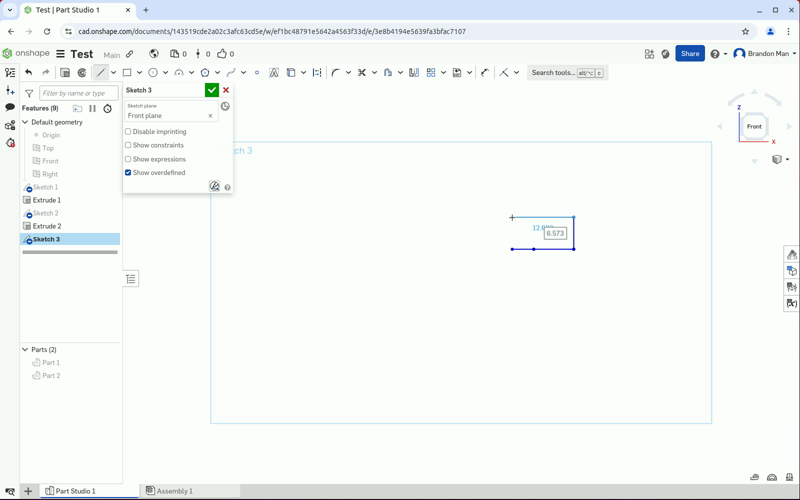
mouse_move(542, 217)
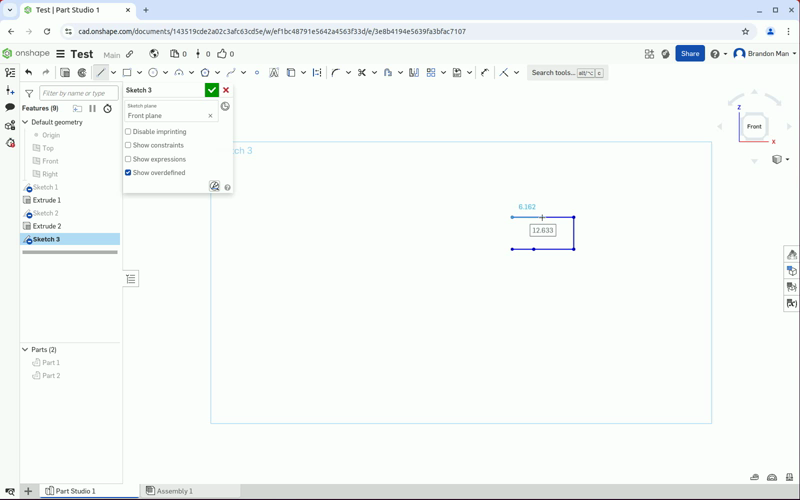
mouse_move(512, 227)
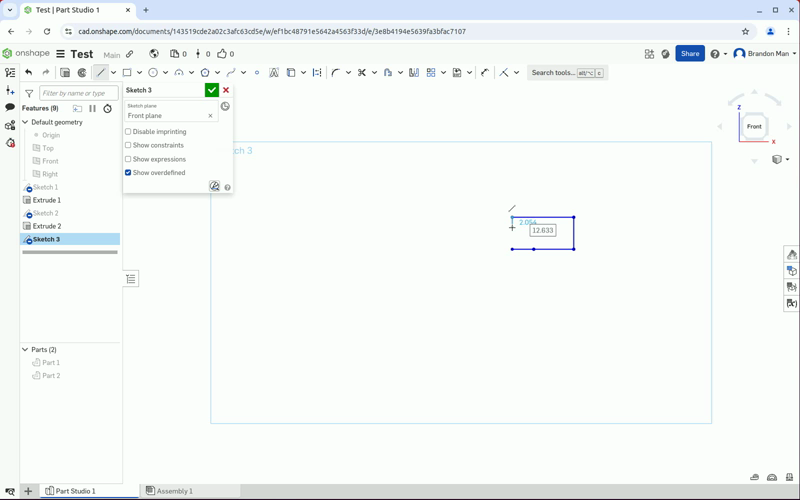
click(512, 227)
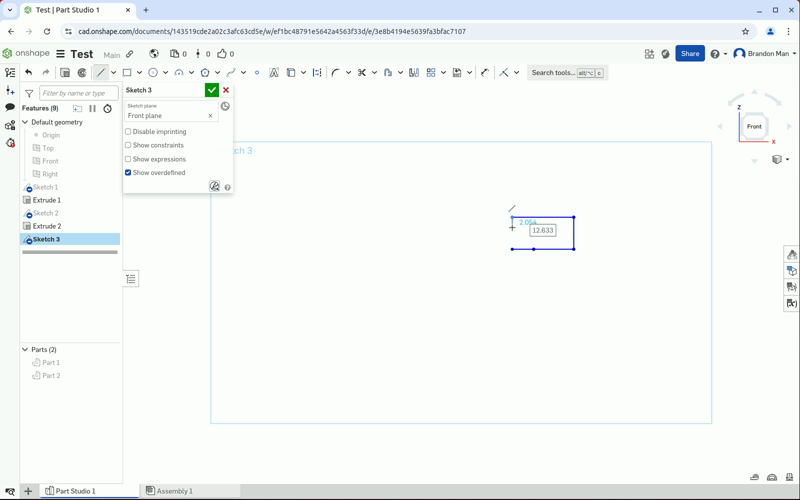
key_up(shift)
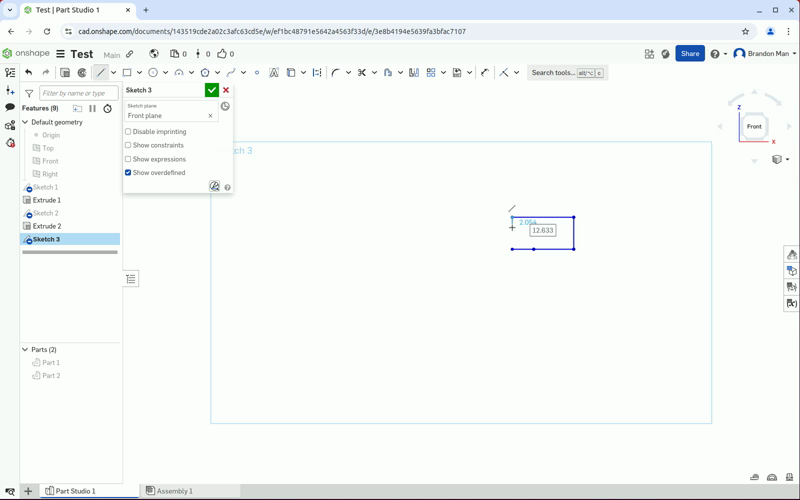
mouse_move(542, 227)
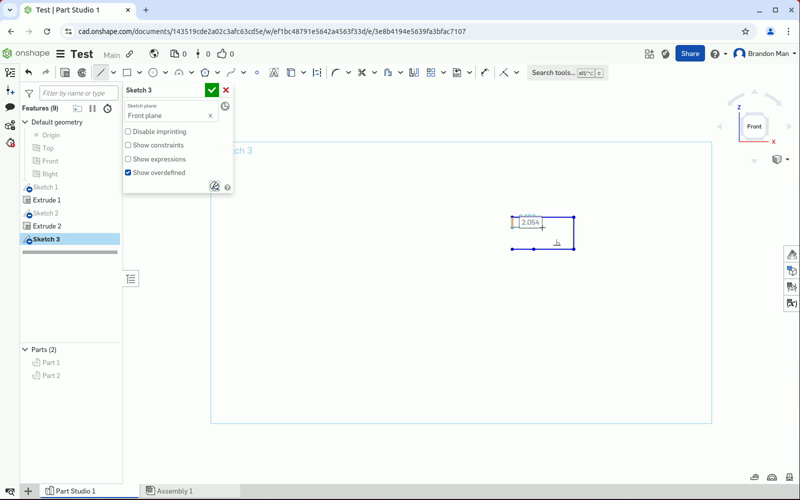
key_down(shift)
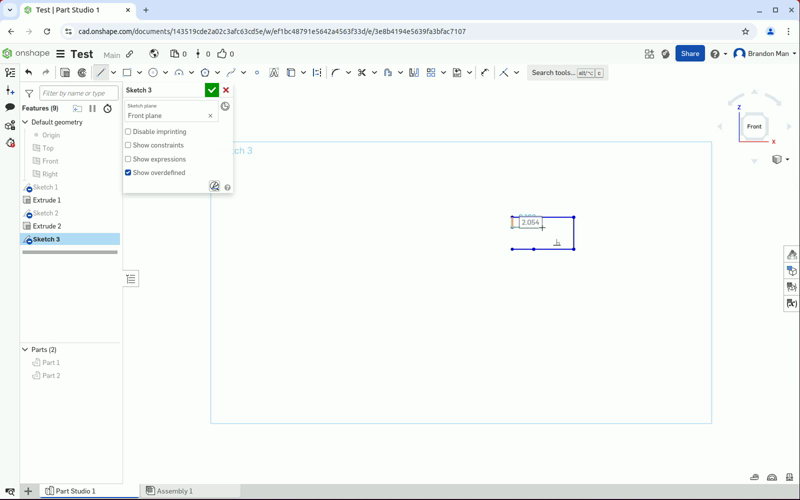
mouse_move(512, 249)
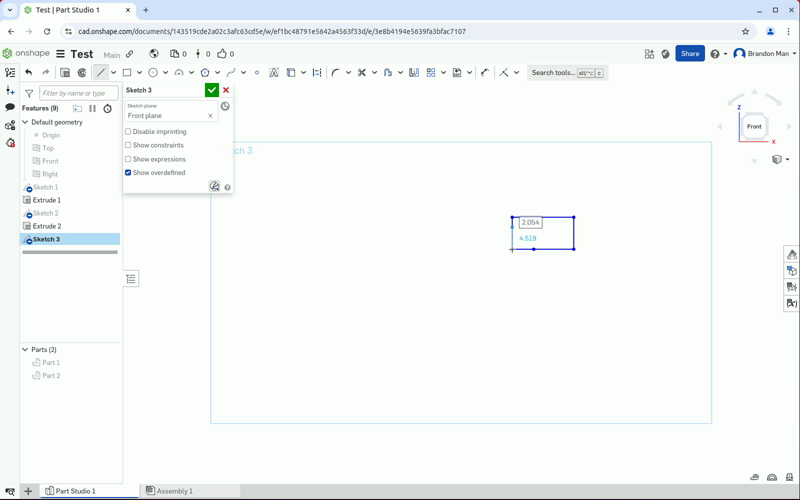
key_up(shift)
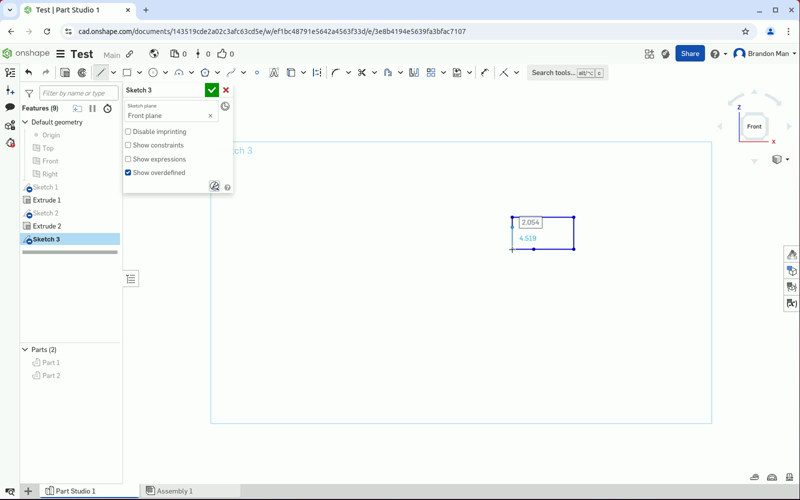
click(512, 249)
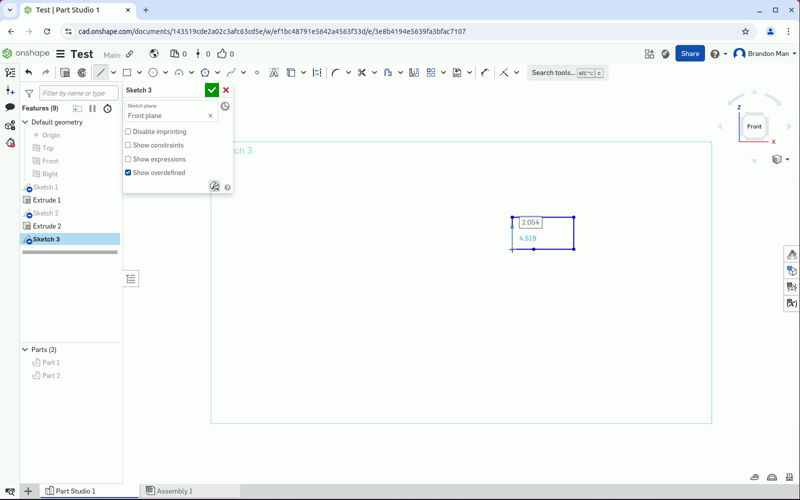
key(esc)
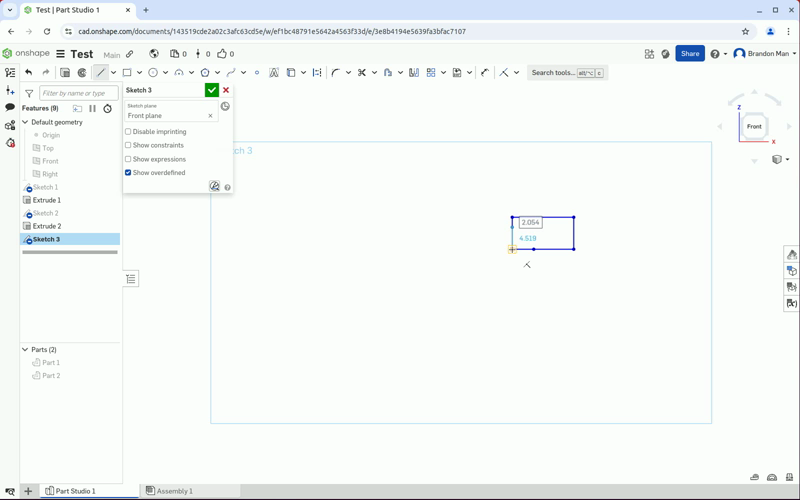
mouse_move(515, 245)
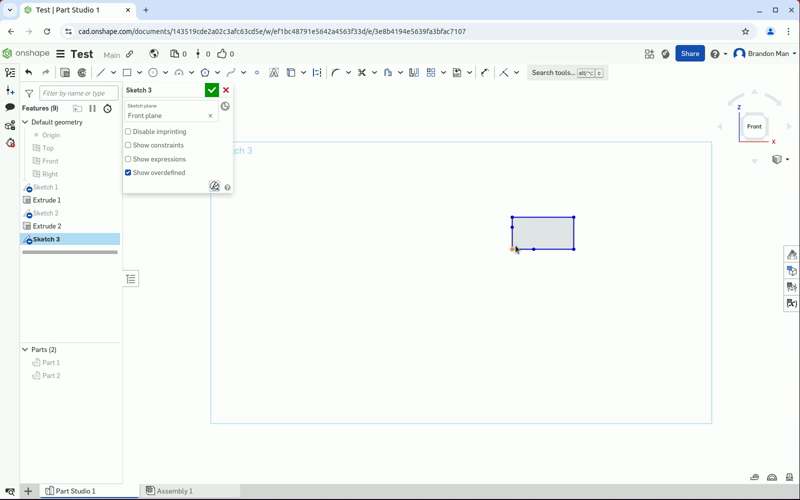
click(515, 245)
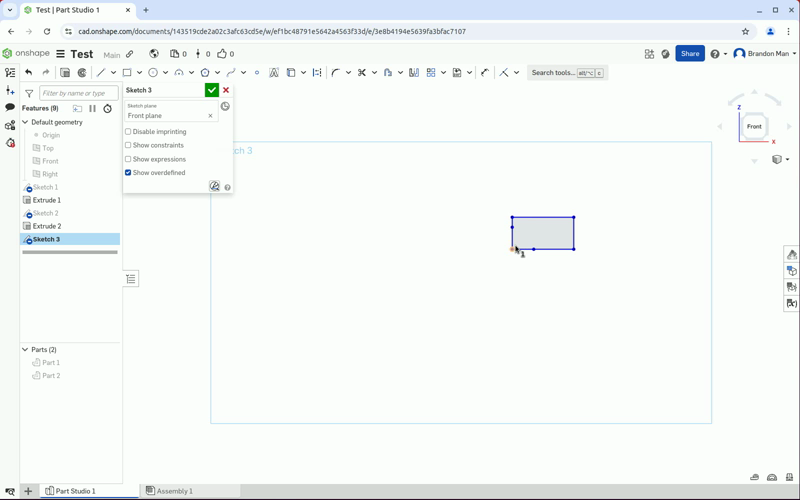
mouse_move(73, 352)
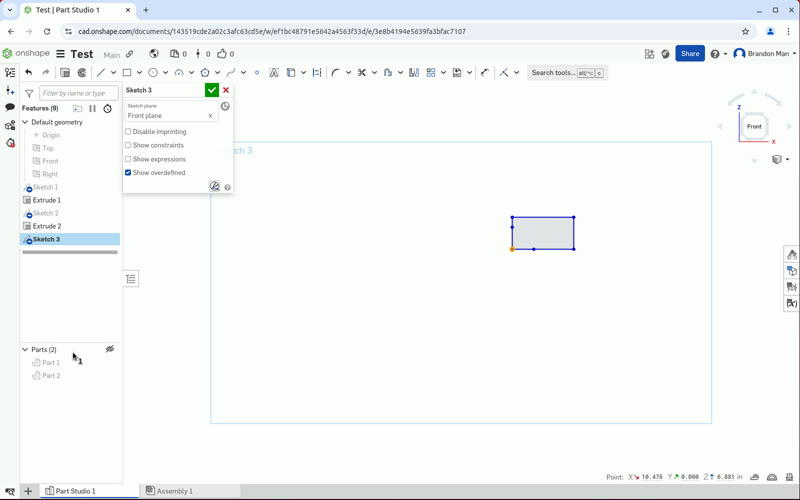
key(shift+y)
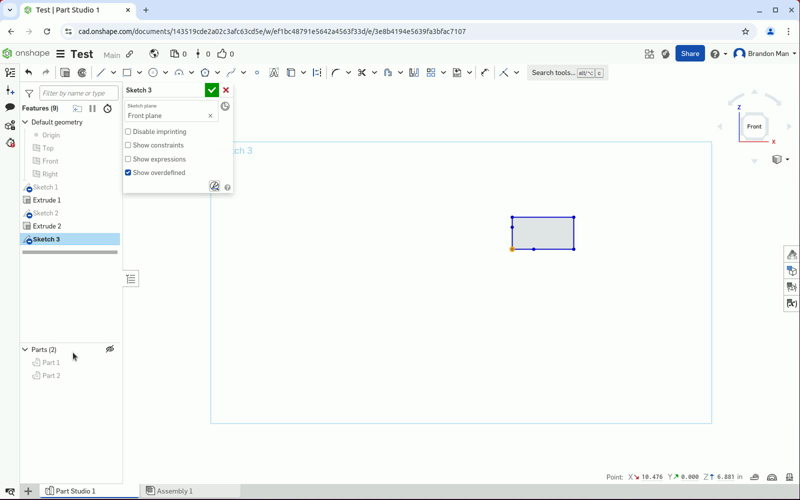
key(shift+e)
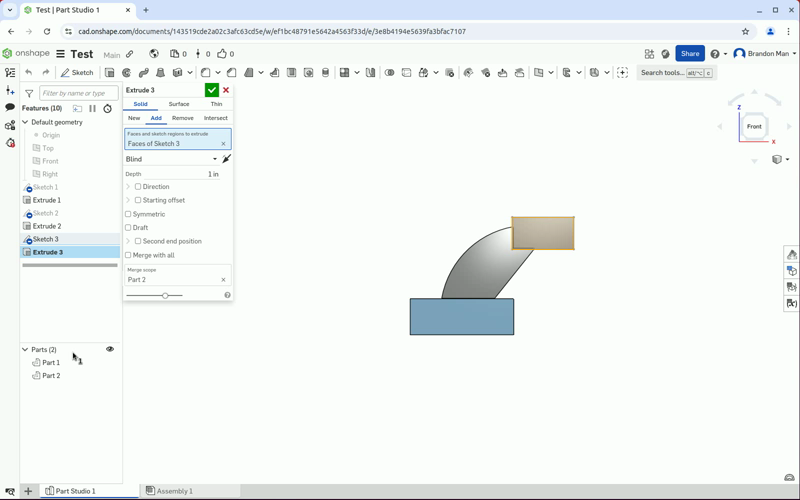
mouse_move(143, 106)
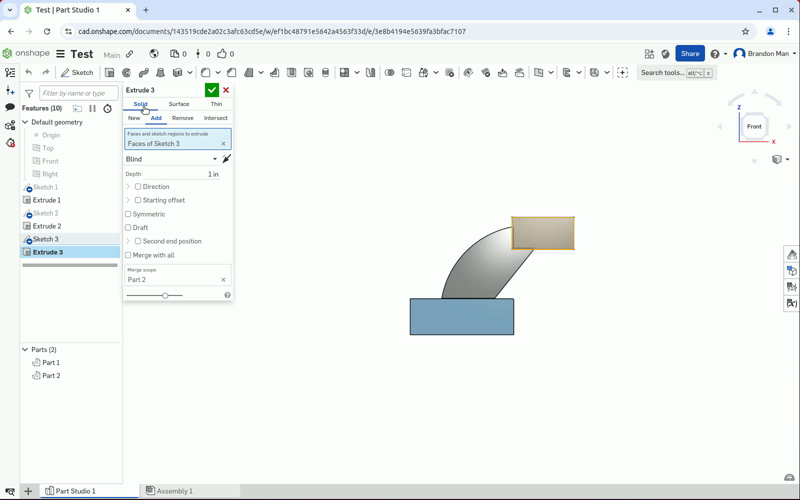
click(143, 106)
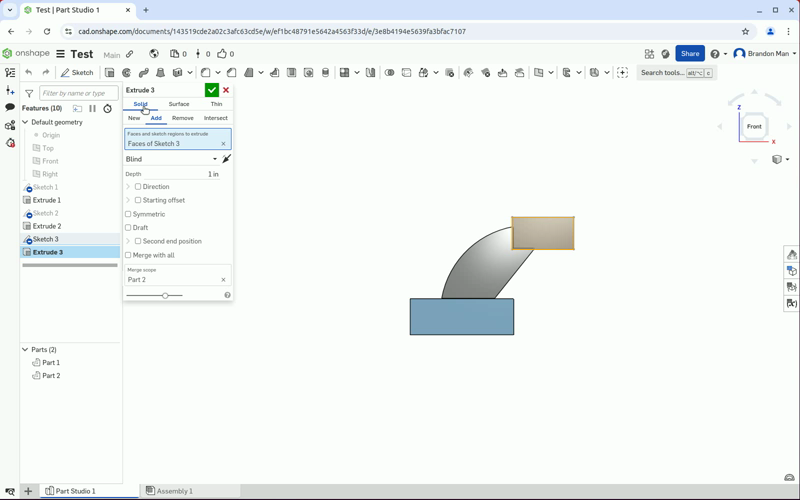
mouse_move(137, 120)
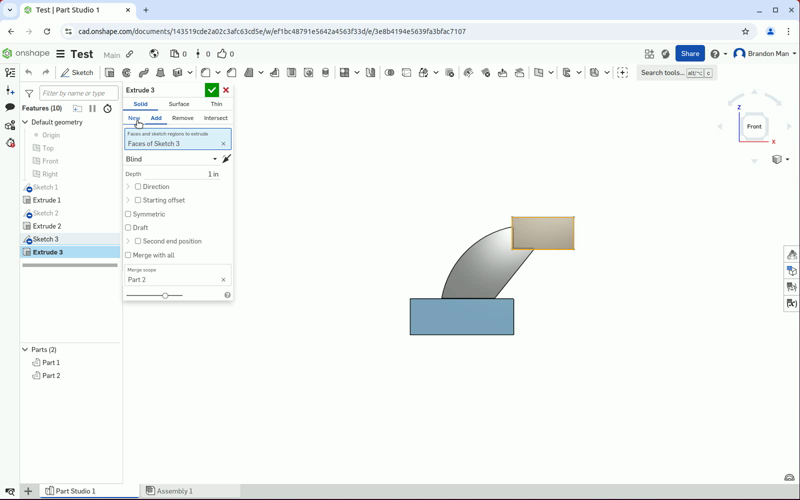
click(137, 120)
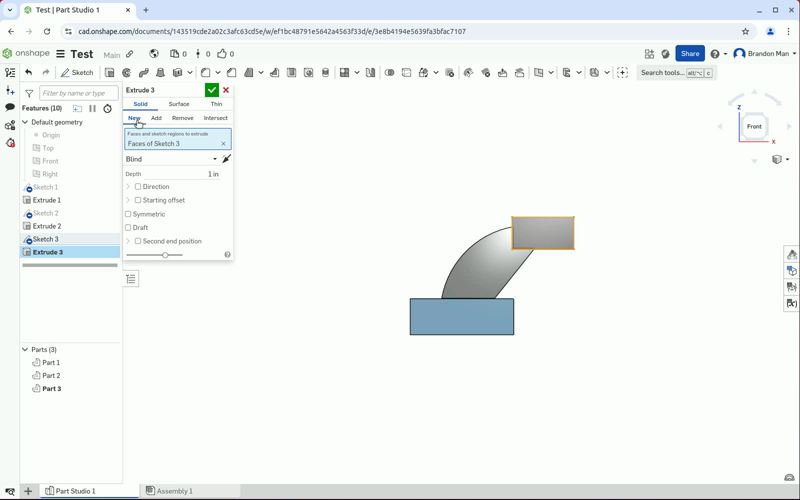
key(tab, 4)
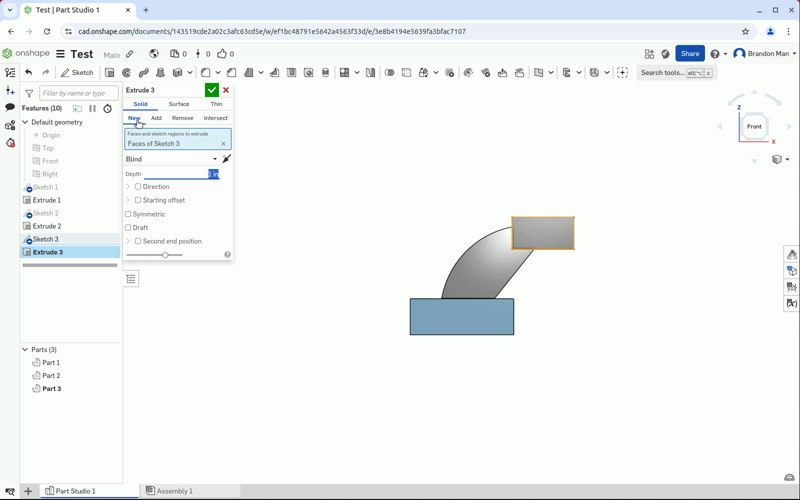
text(25.996)
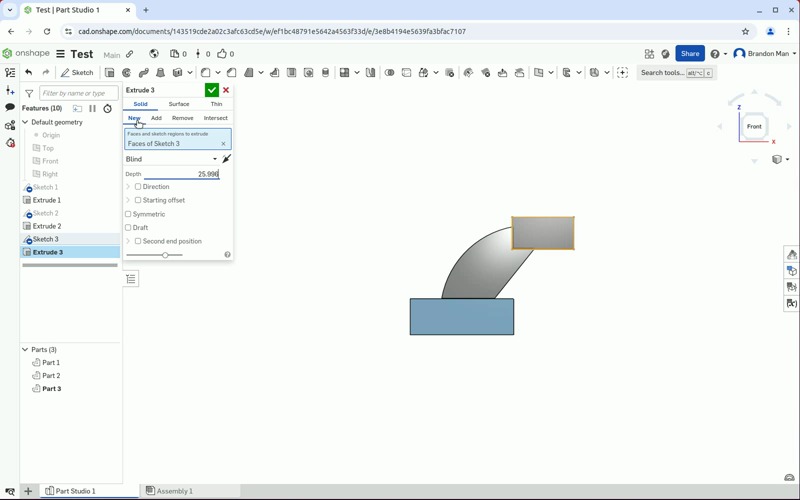
key(tab, 3)
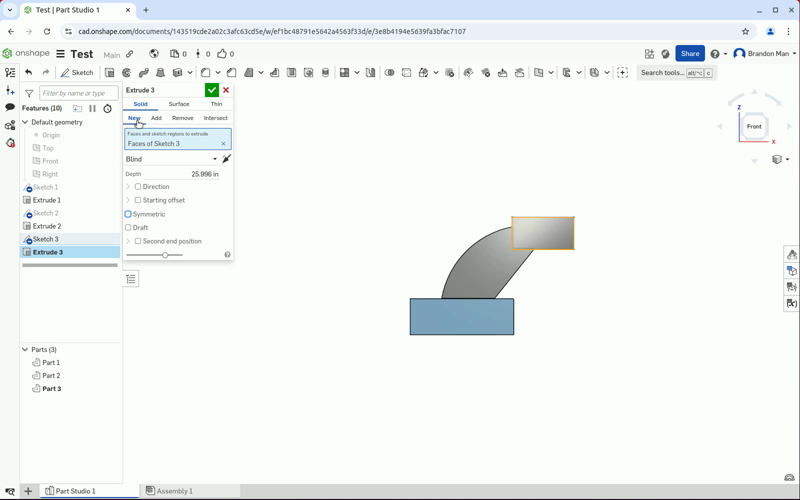
key(space)
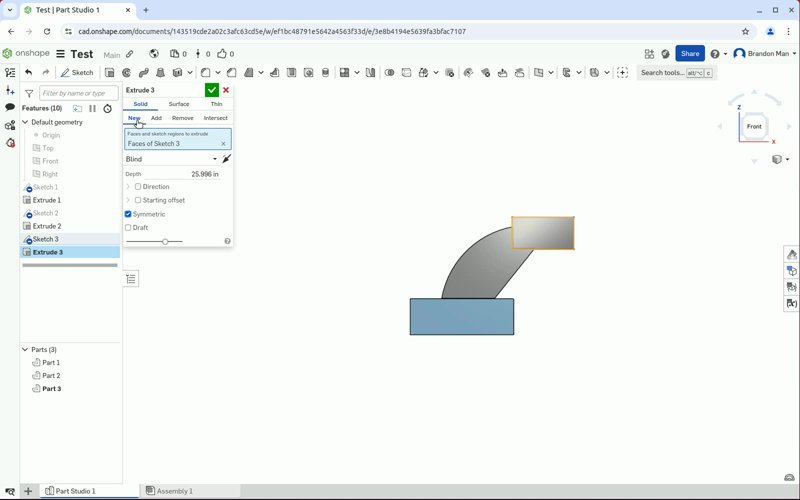
key(enter)
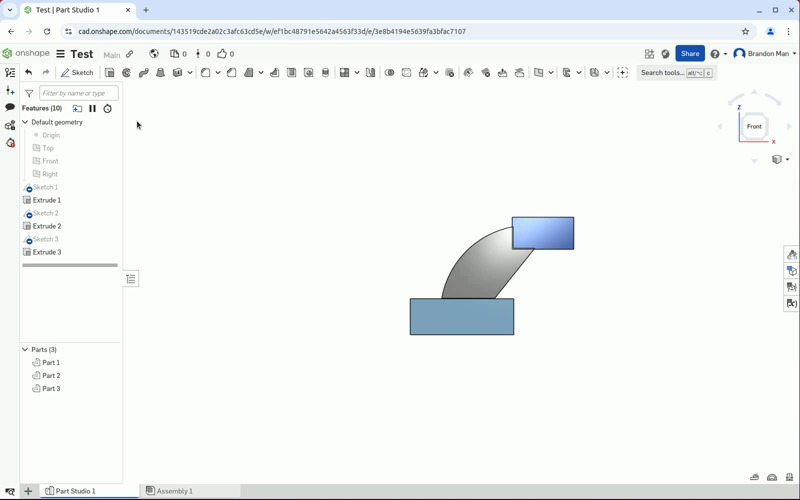
key(shift+h)
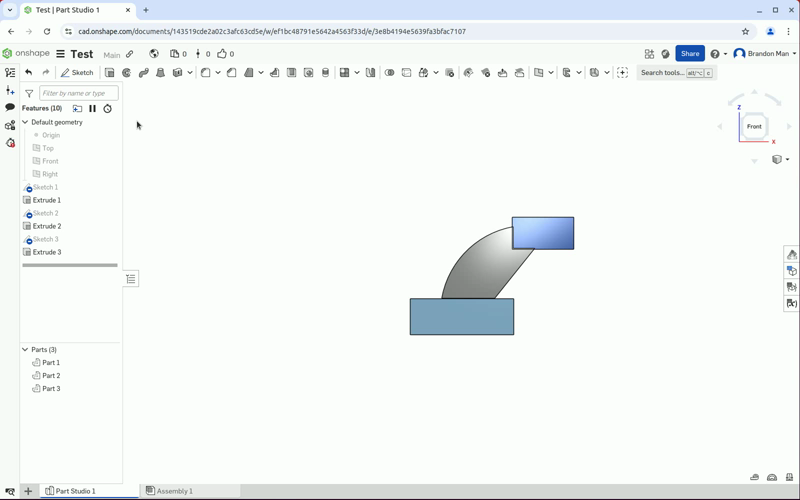
key(shift+h)
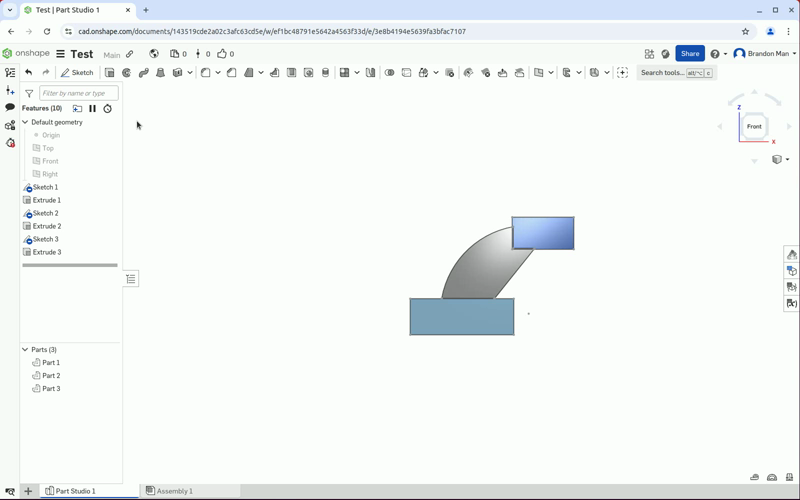
key(shift+7)
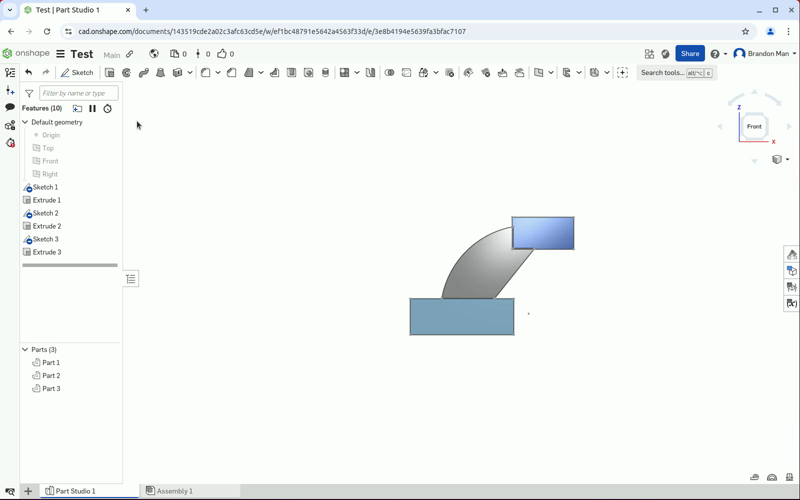
key(left, 2)
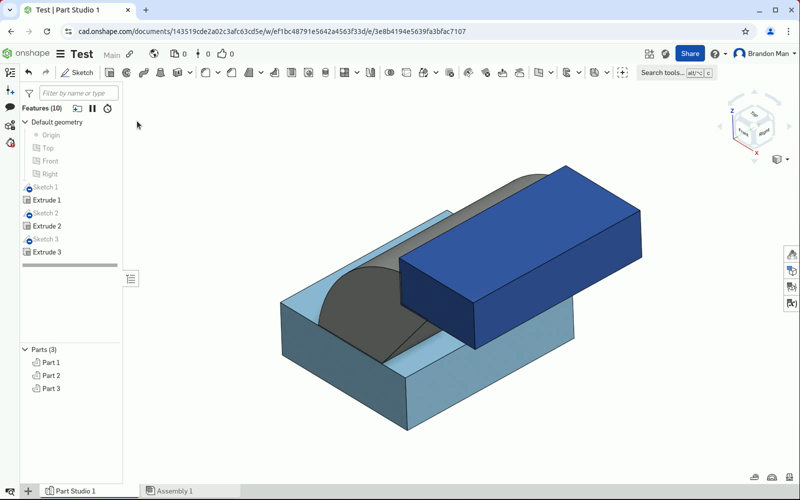
key(down, 2)
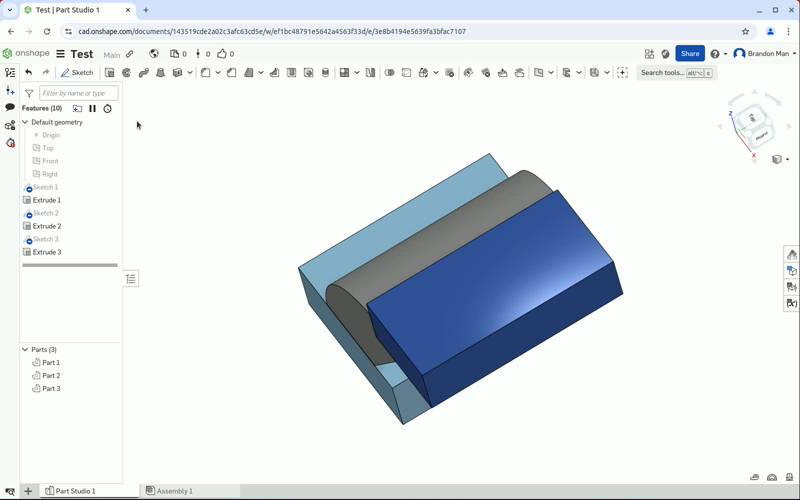
key(up, 2)
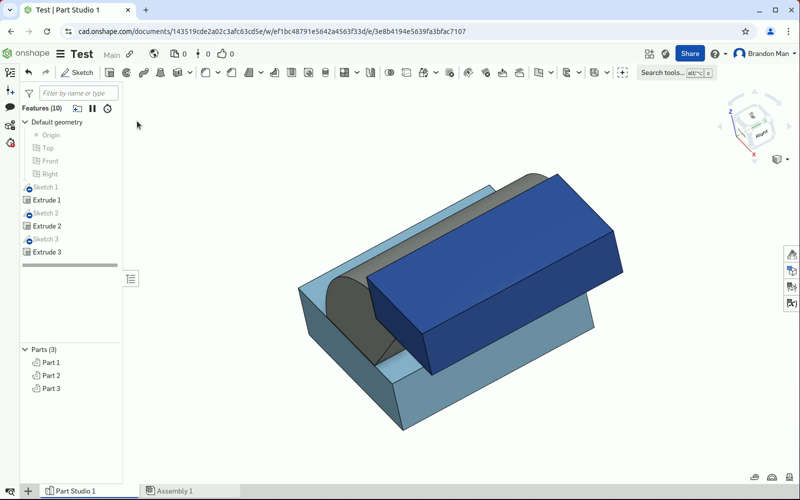
key(right, 2)
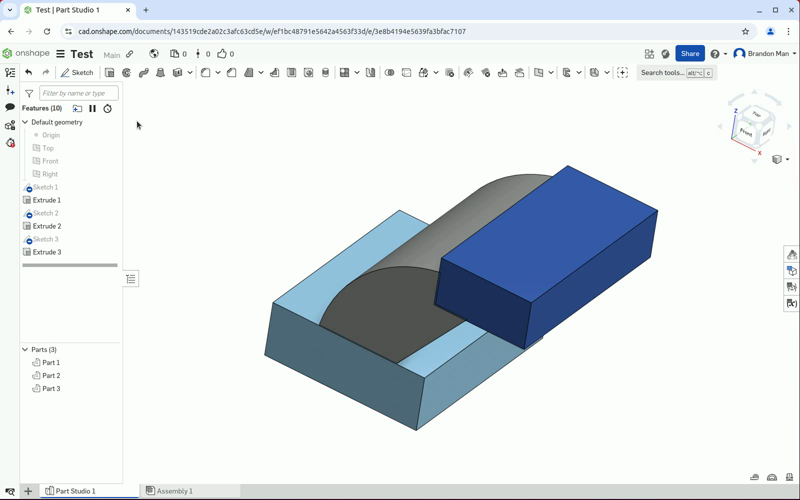
mouse_move(73, 189)
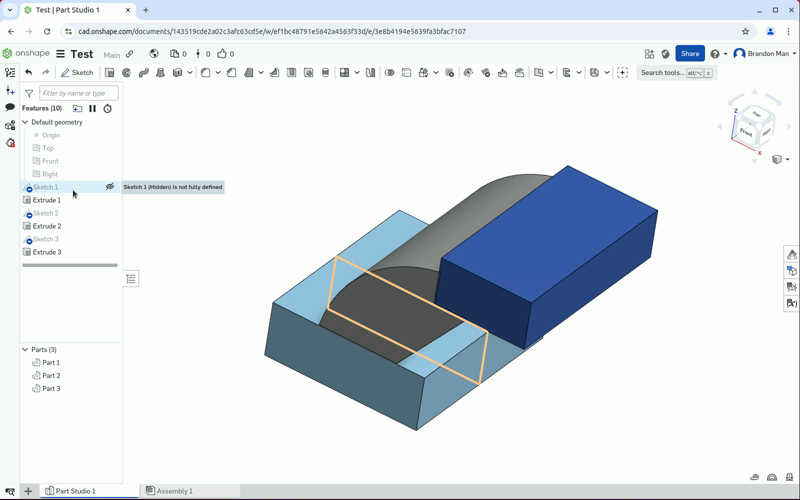
click(73, 189)